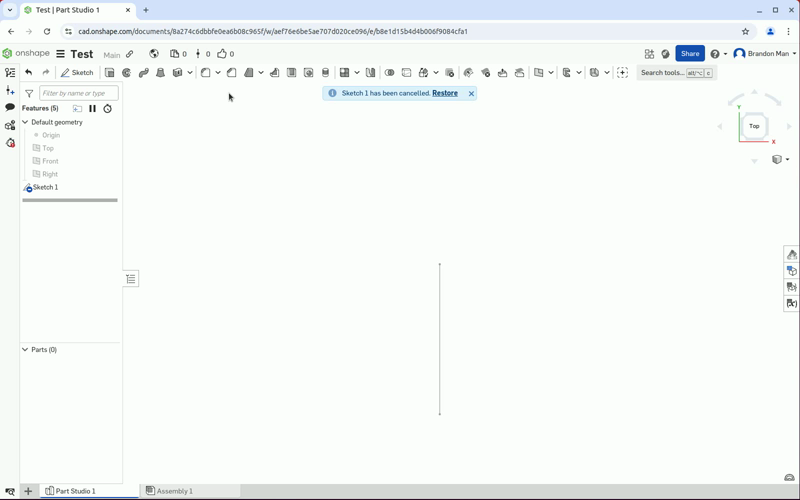
key(shift+h)
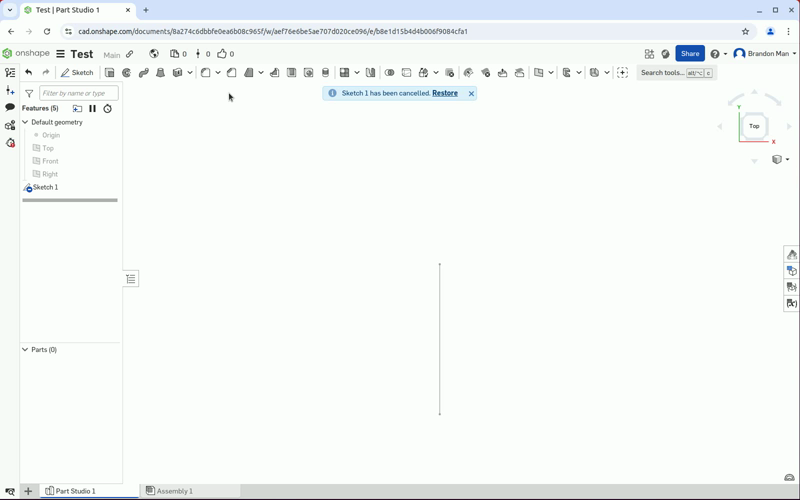
key(shift+s)
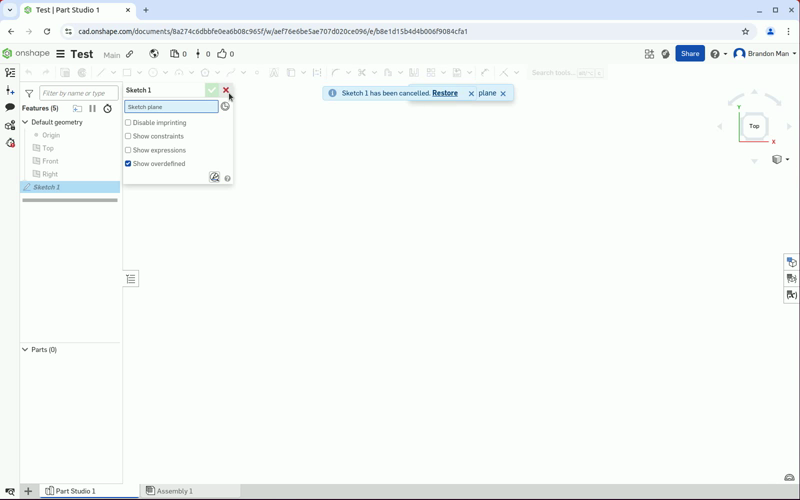
mouse_move(73, 150)
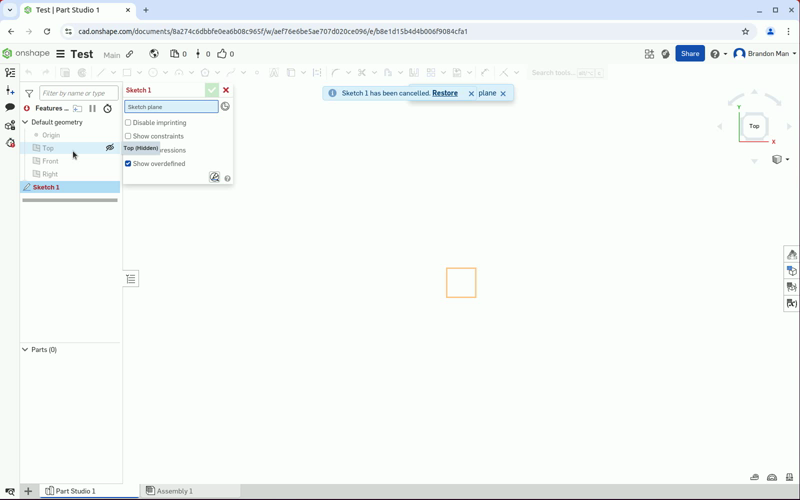
click(73, 150)
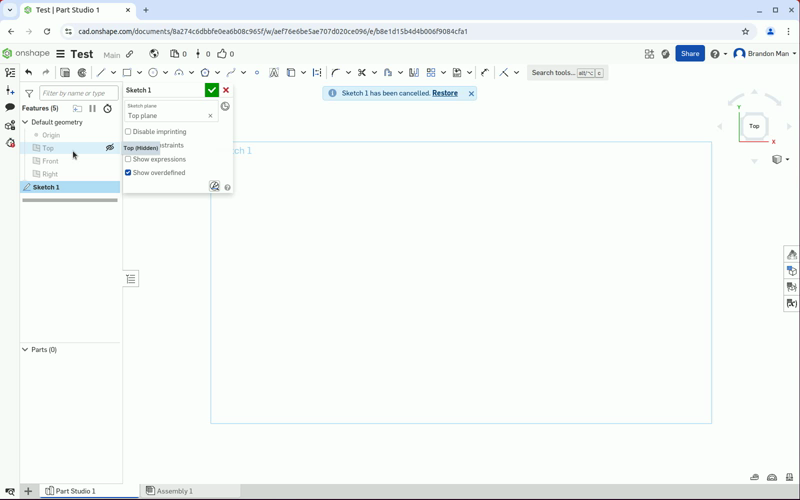
mouse_move(73, 352)
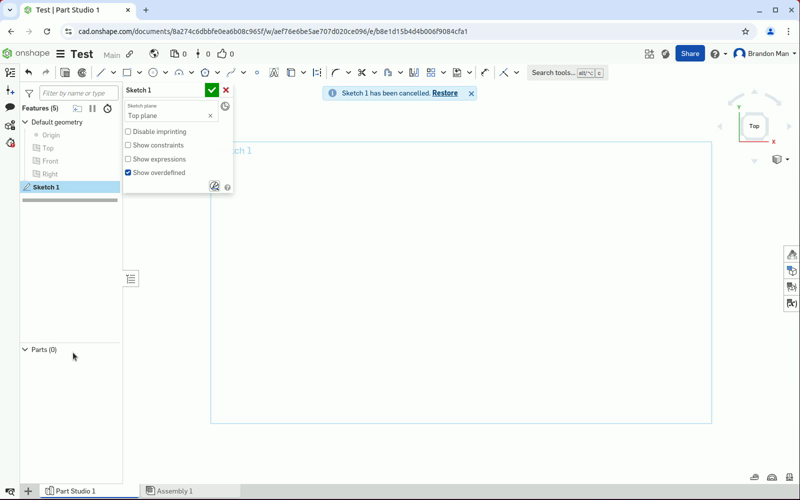
key(y)
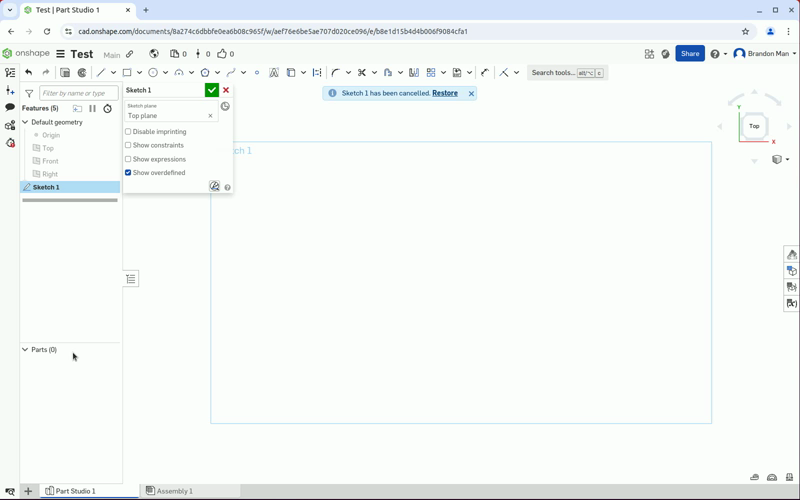
key(l)
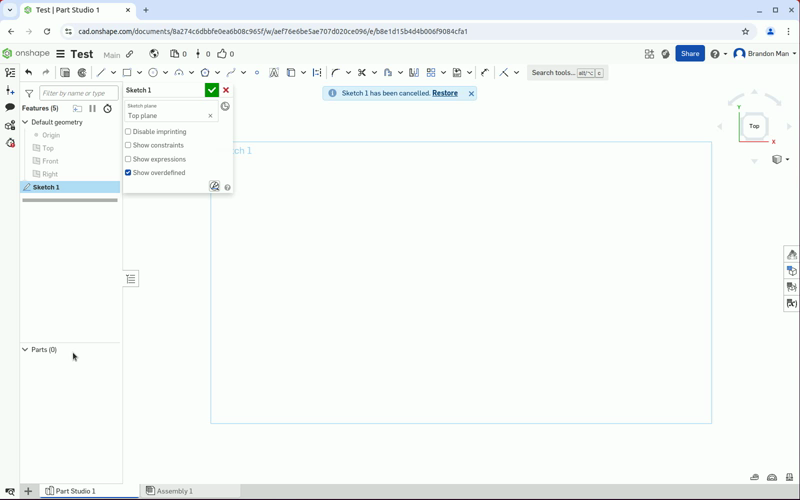
key_down(shift)
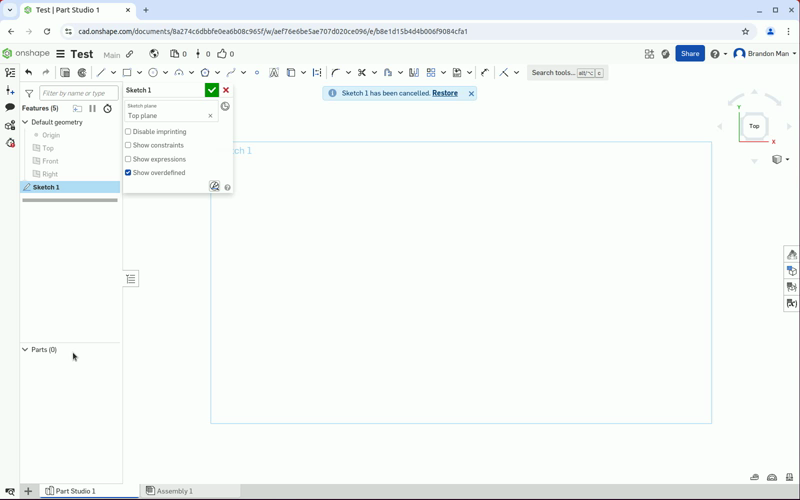
mouse_move(361, 395)
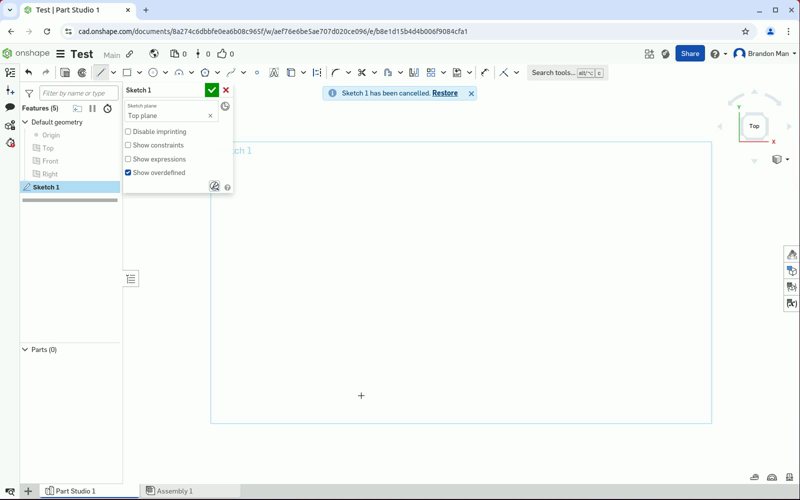
click(361, 395)
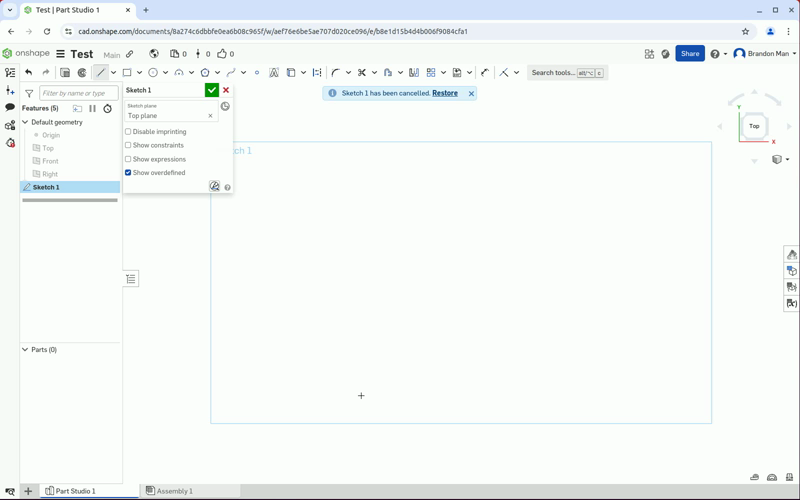
key_up(shift)
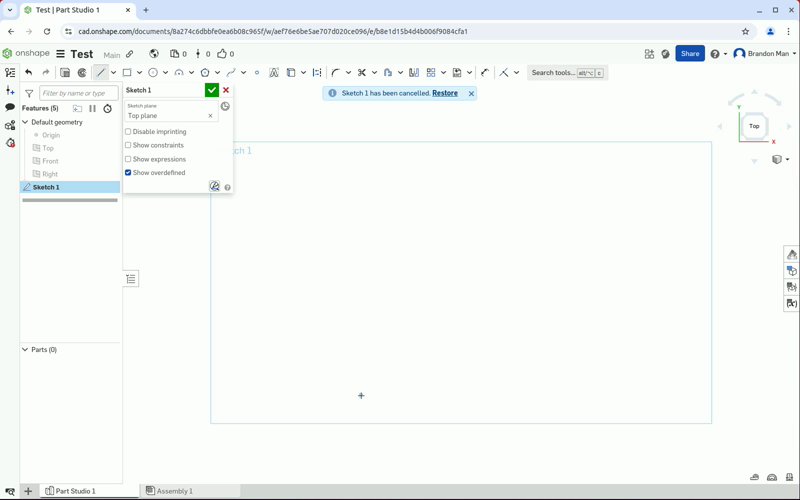
key_down(shift)
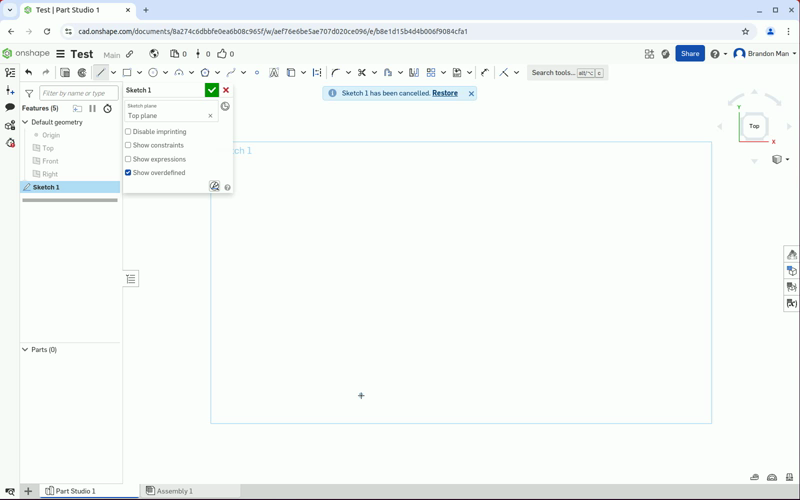
mouse_move(559, 395)
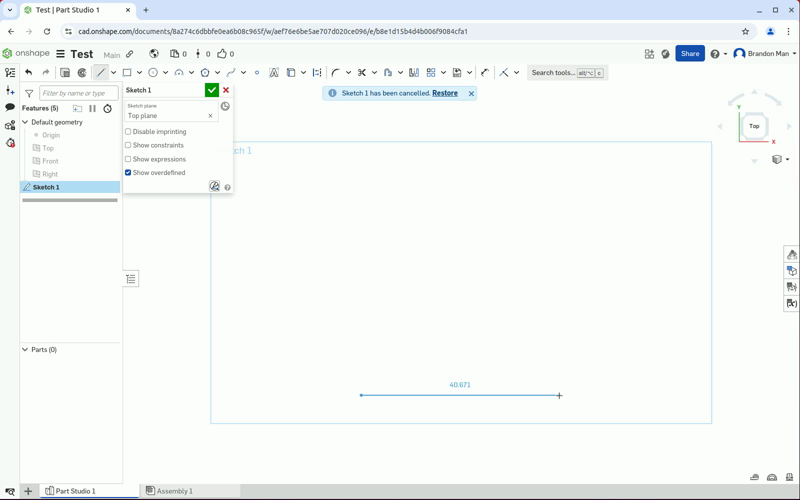
click(559, 395)
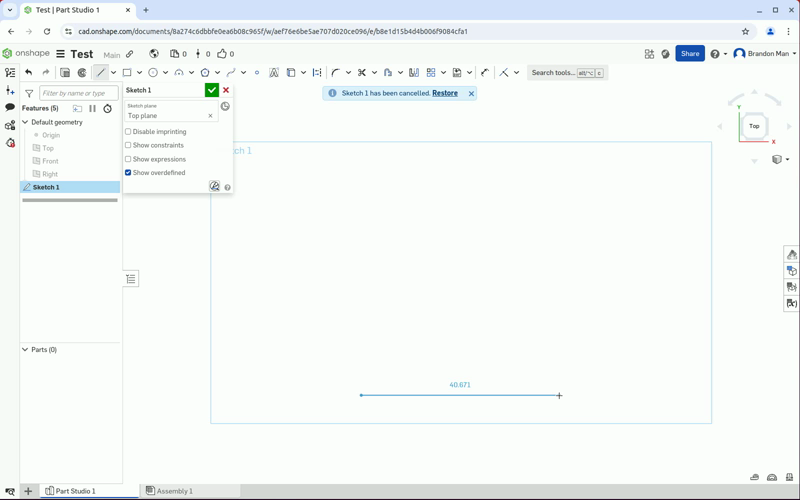
key_up(shift)
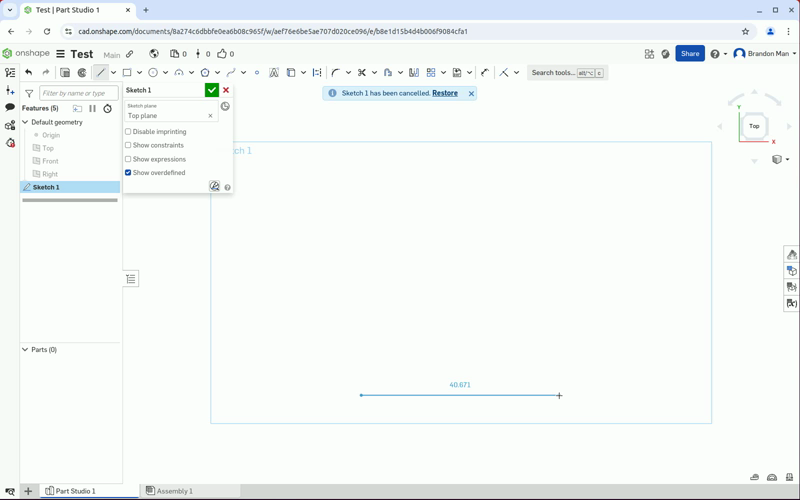
key_down(shift)
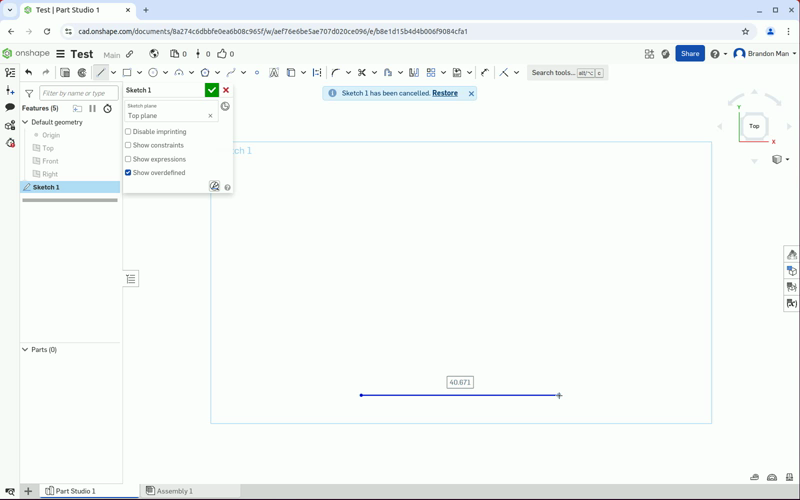
mouse_move(559, 171)
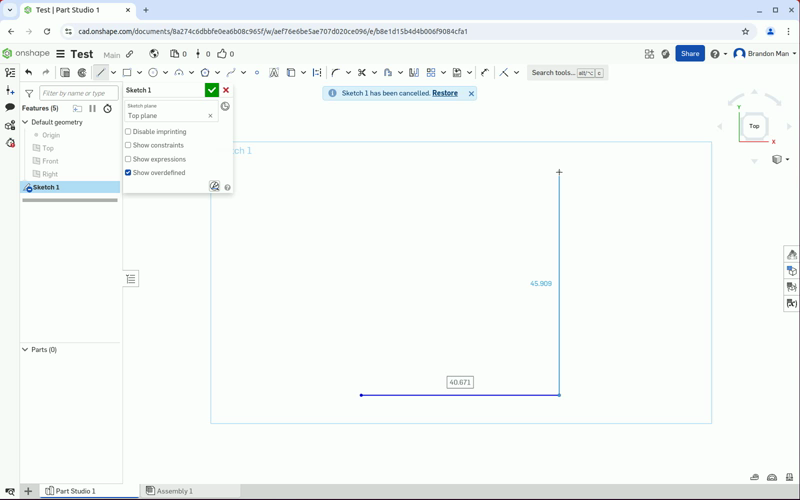
click(559, 171)
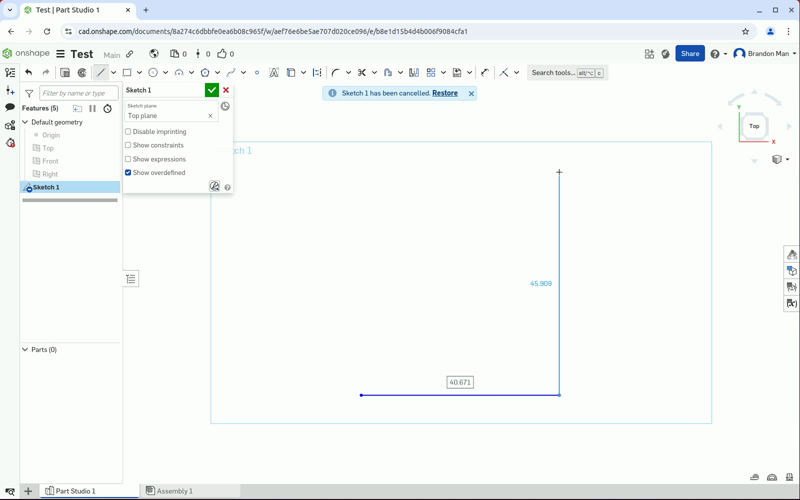
key_up(shift)
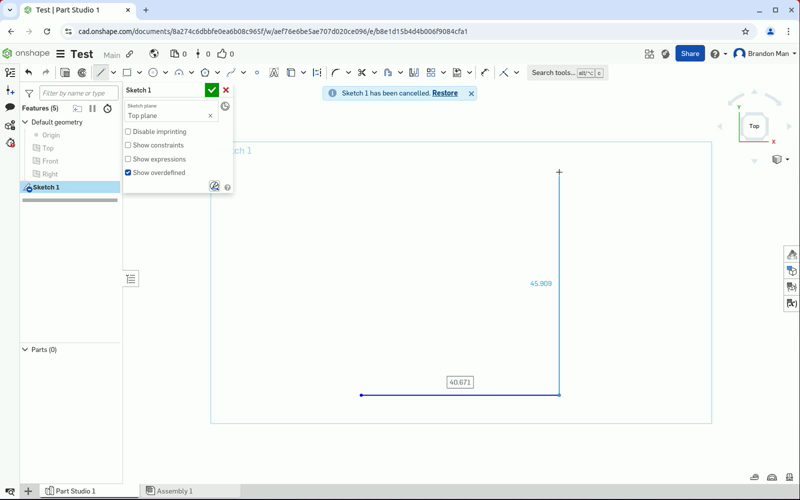
key_down(shift)
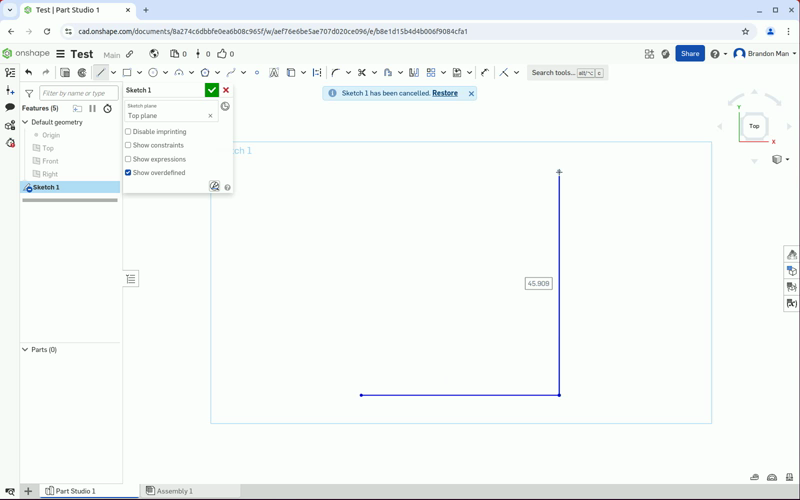
mouse_move(361, 171)
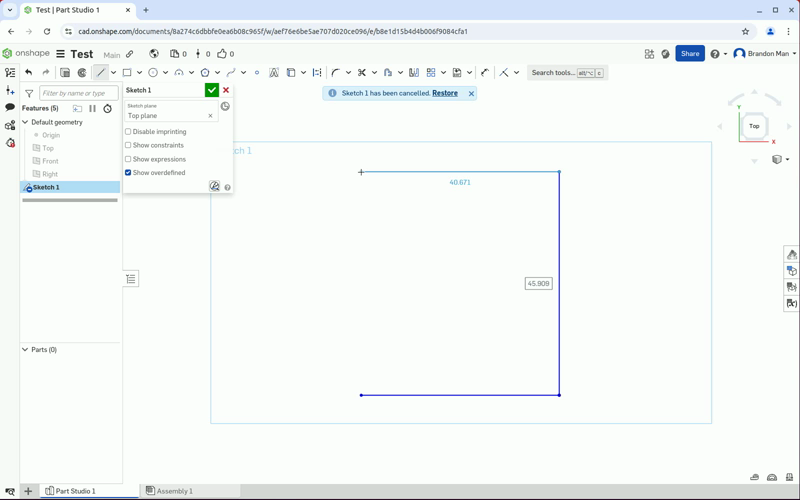
click(361, 171)
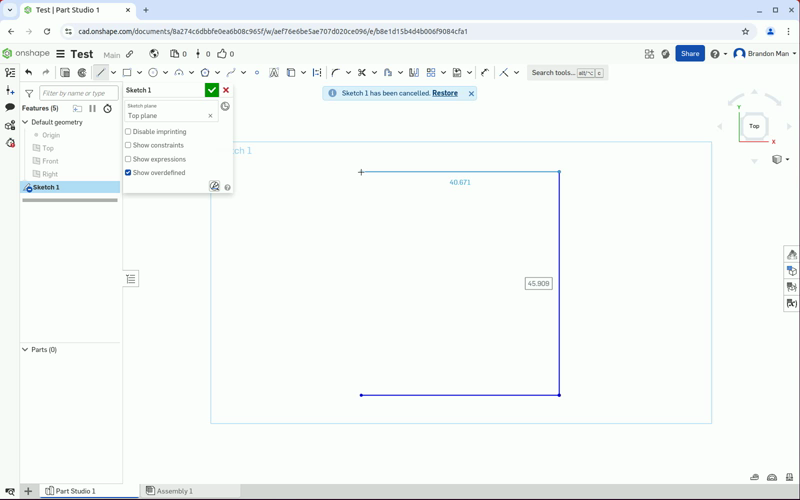
key_up(shift)
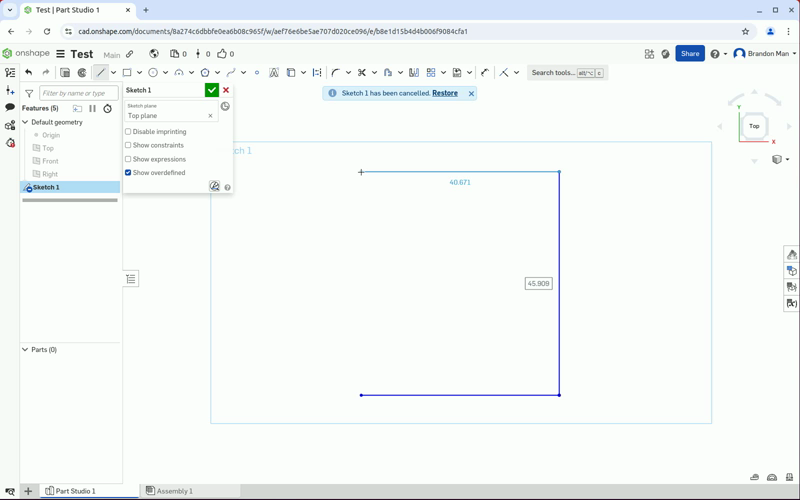
key_down(shift)
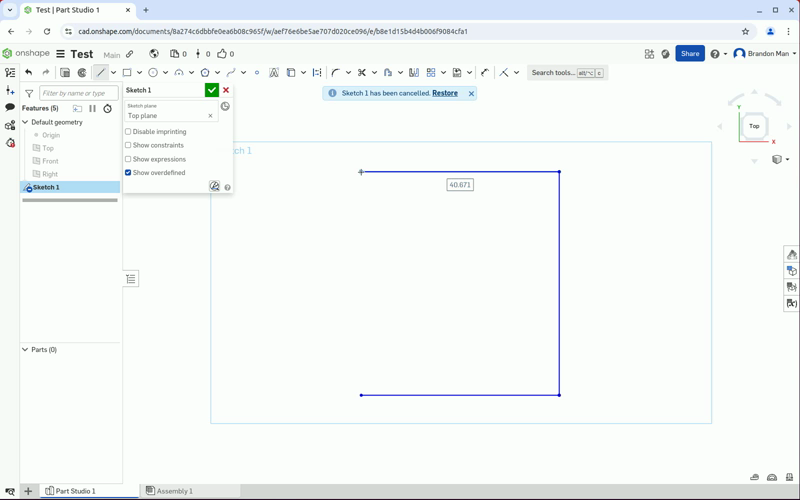
mouse_move(361, 395)
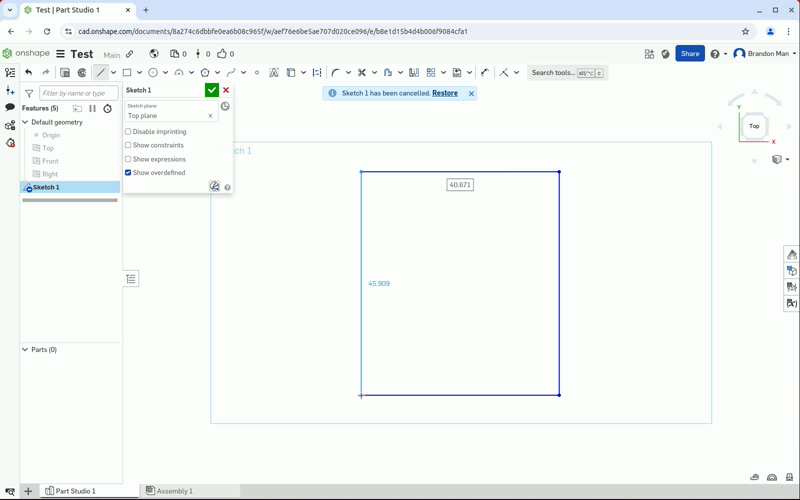
key_up(shift)
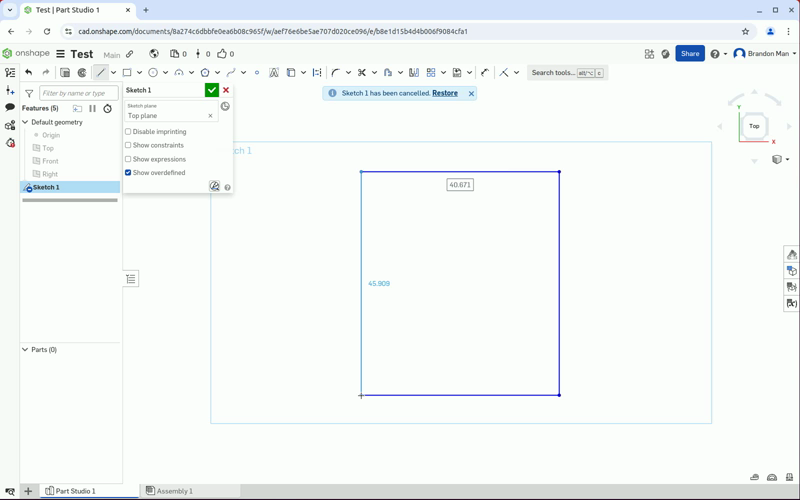
click(361, 395)
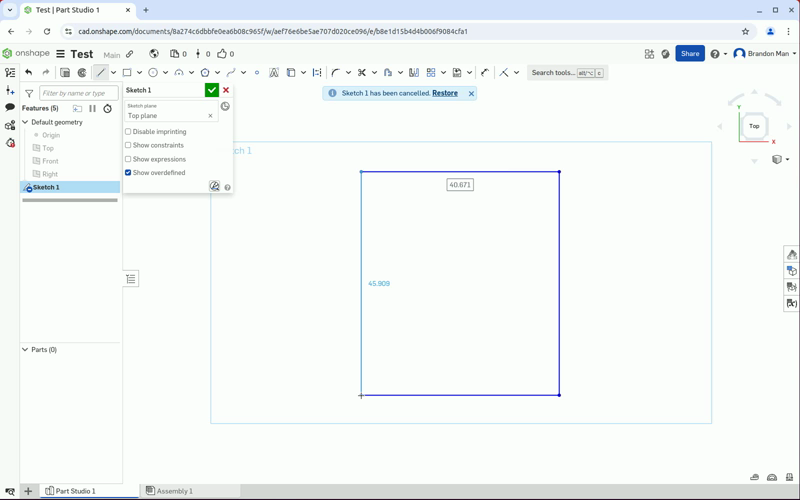
key(esc)
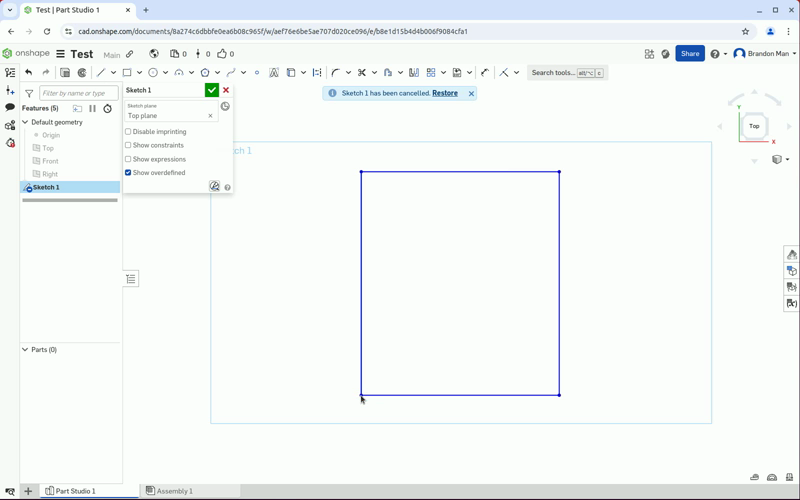
mouse_move(527, 348)
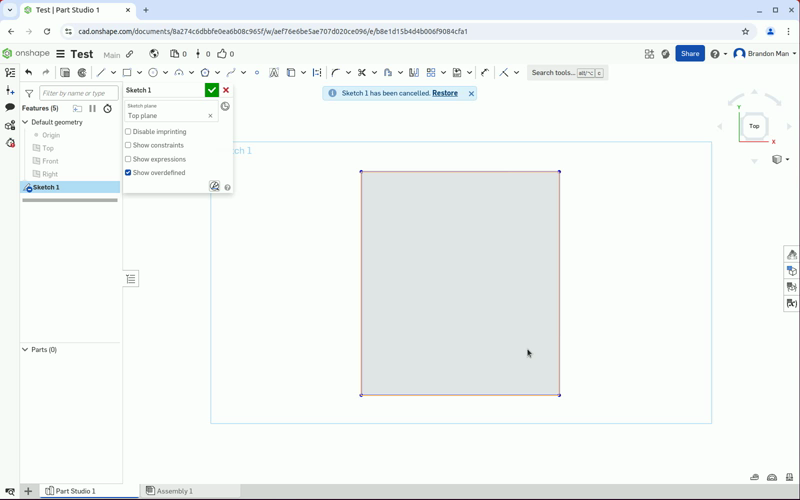
click(527, 348)
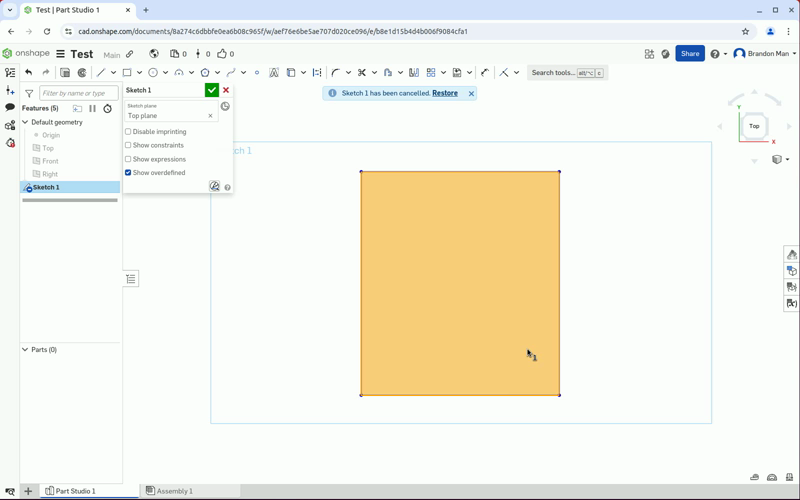
mouse_move(73, 352)
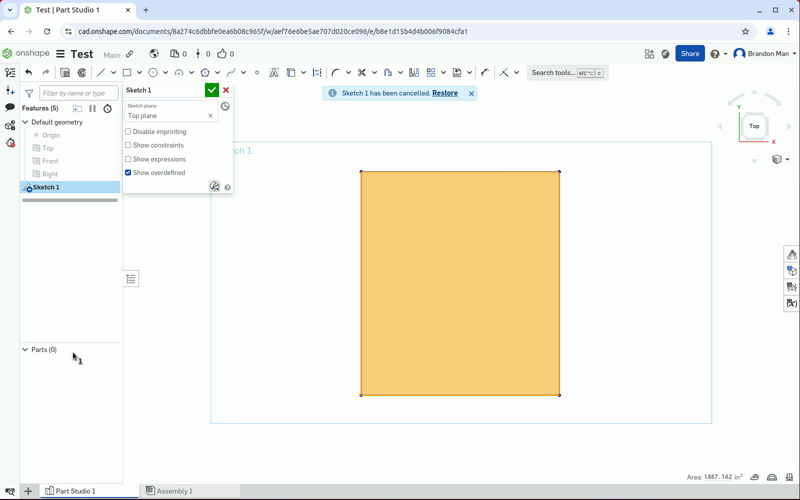
key(shift+y)
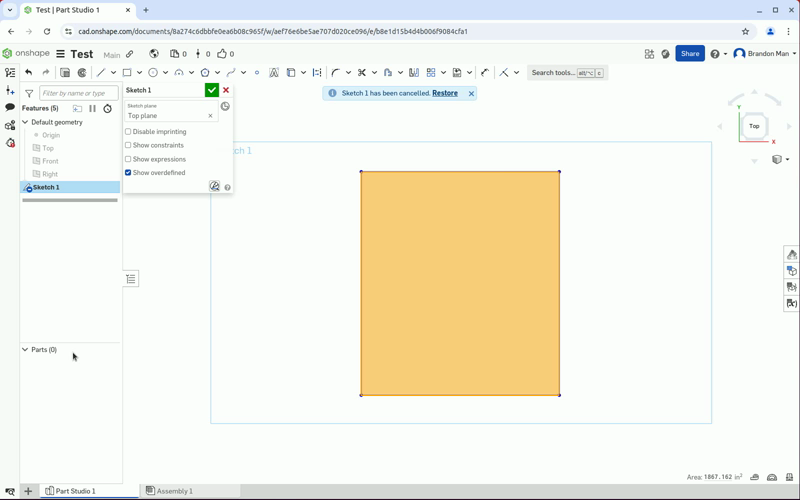
key(shift+e)
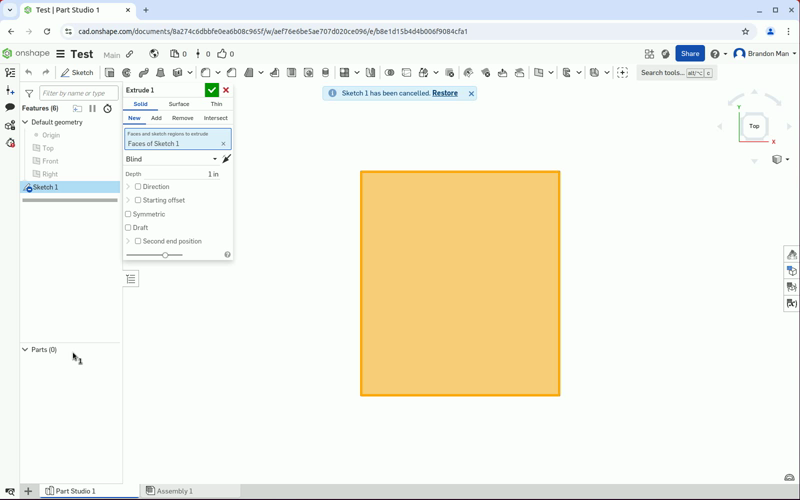
mouse_move(143, 106)
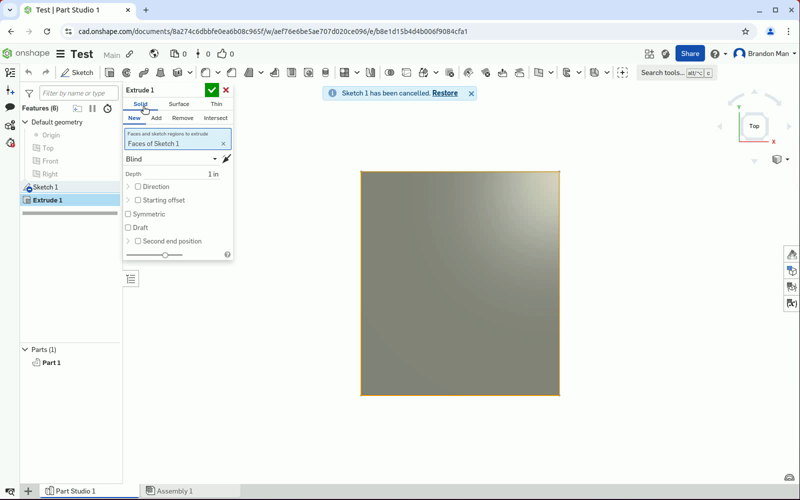
click(143, 106)
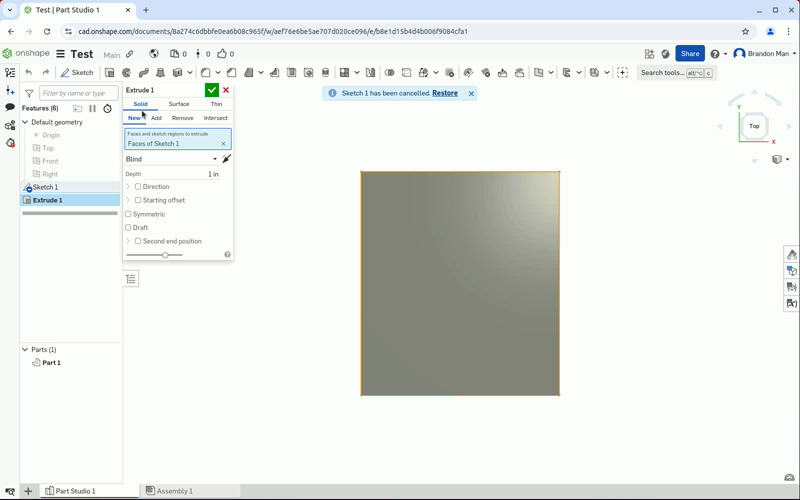
mouse_move(137, 120)
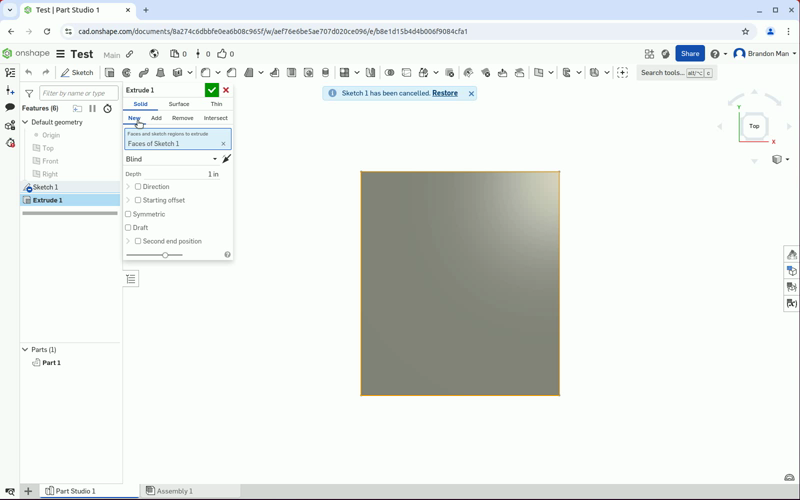
click(137, 120)
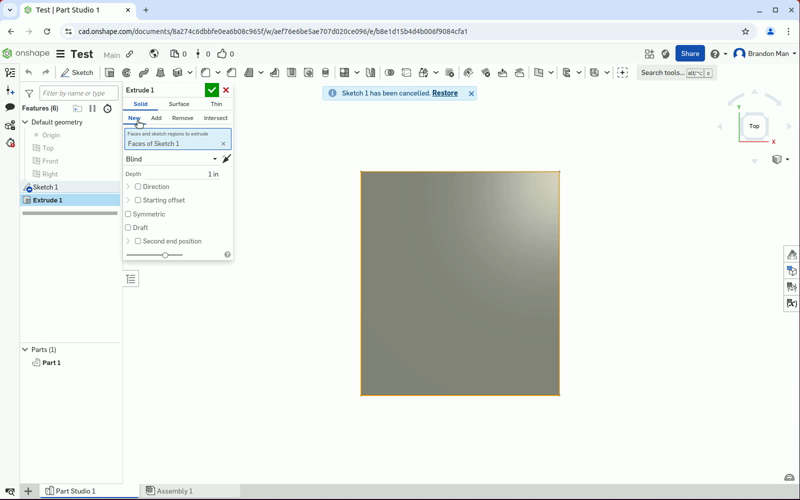
key(tab, 4)
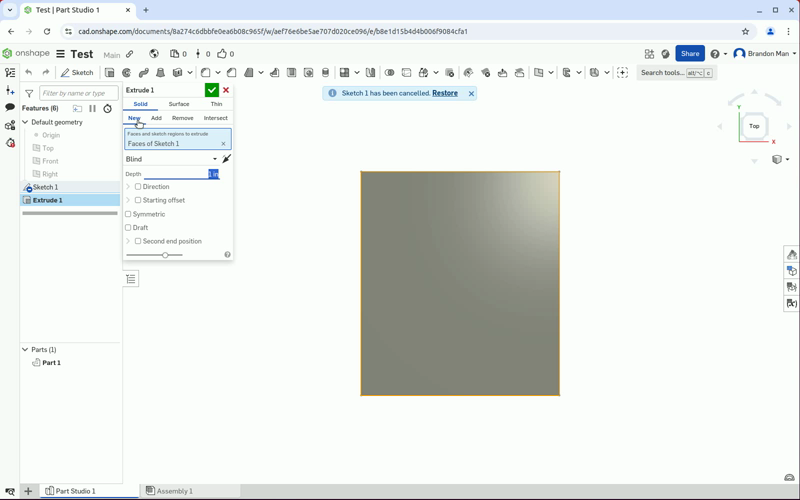
text(10.351)
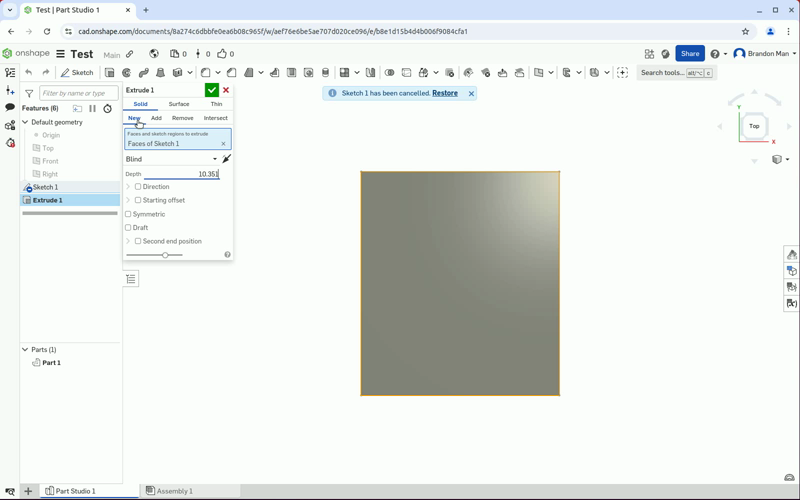
key(enter)
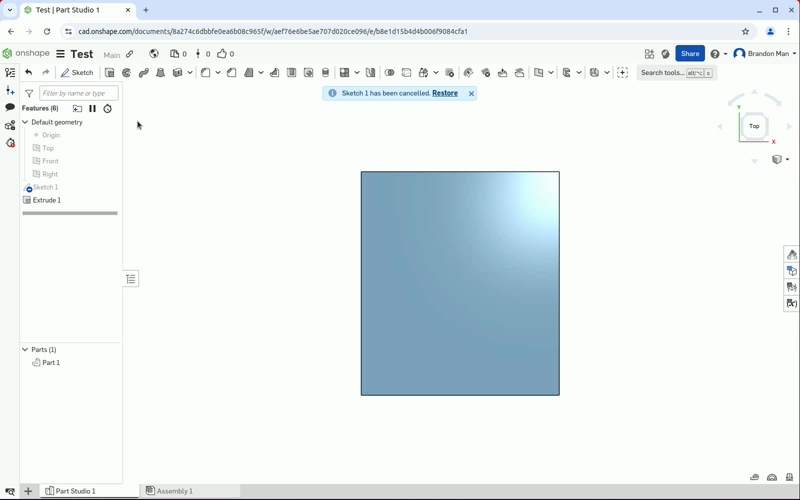
key(shift+h)
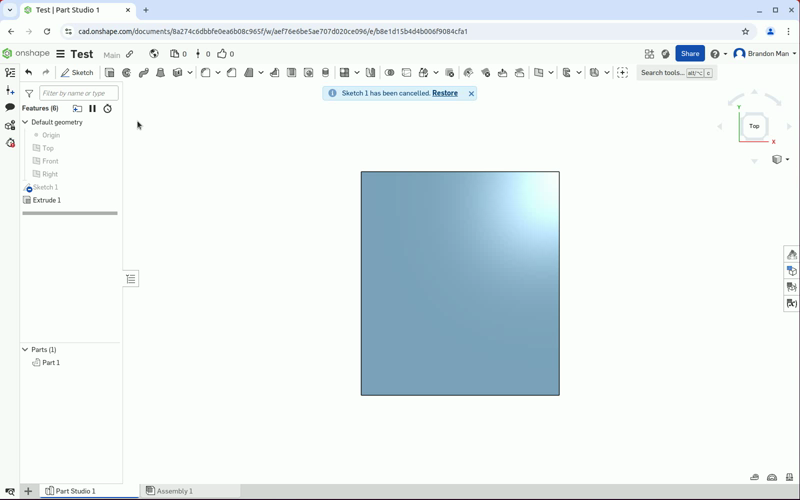
key(shift+h)
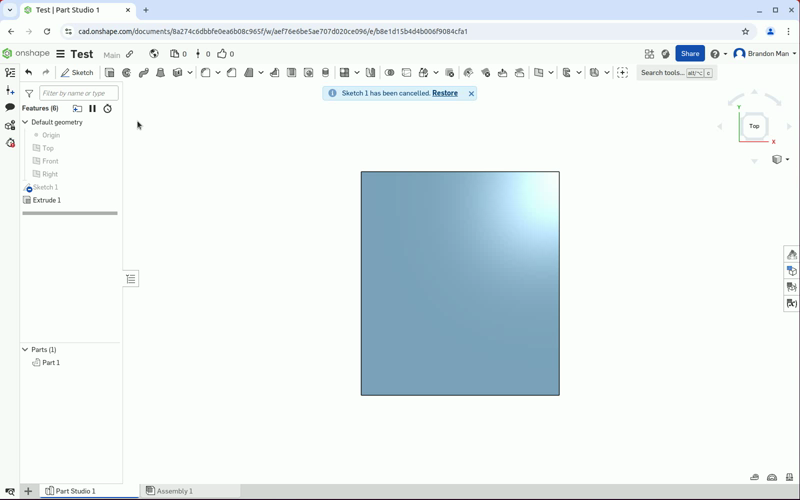
mouse_move(73, 189)
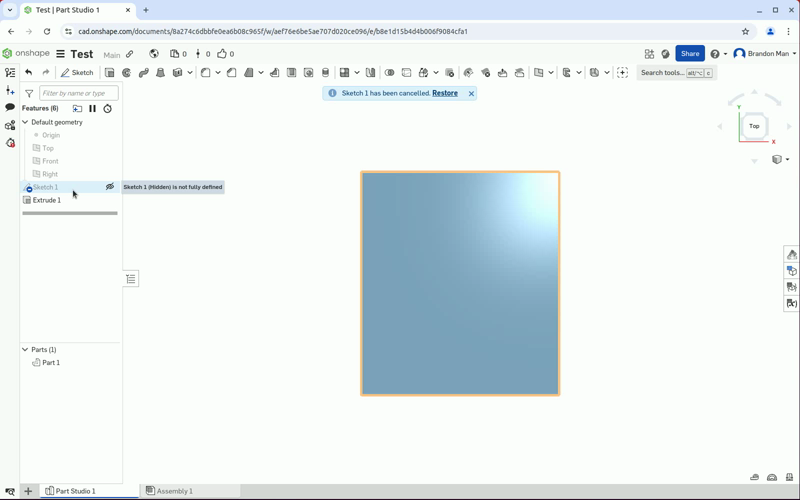
click(73, 189)
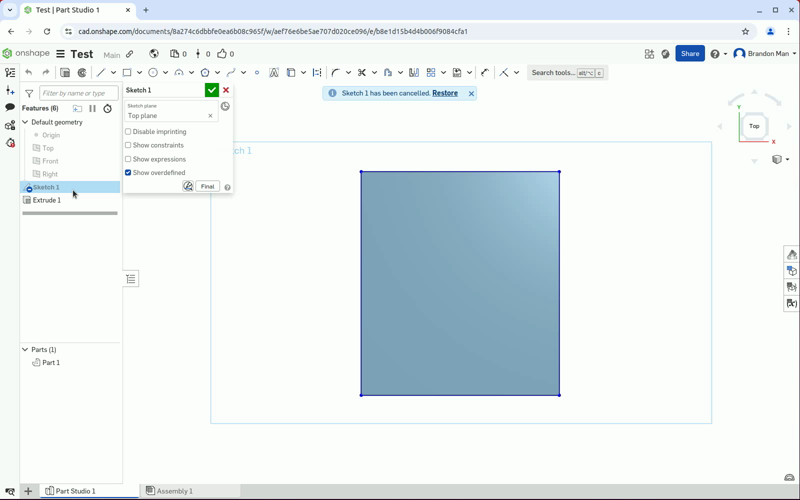
mouse_move(229, 92)
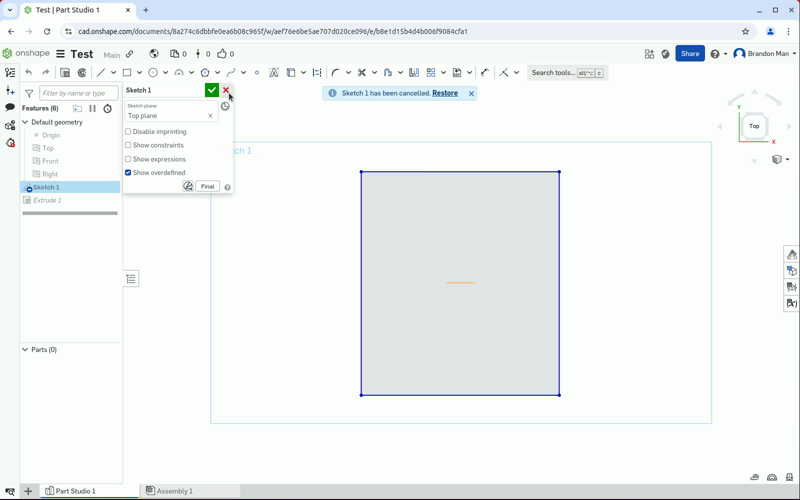
click(229, 92)
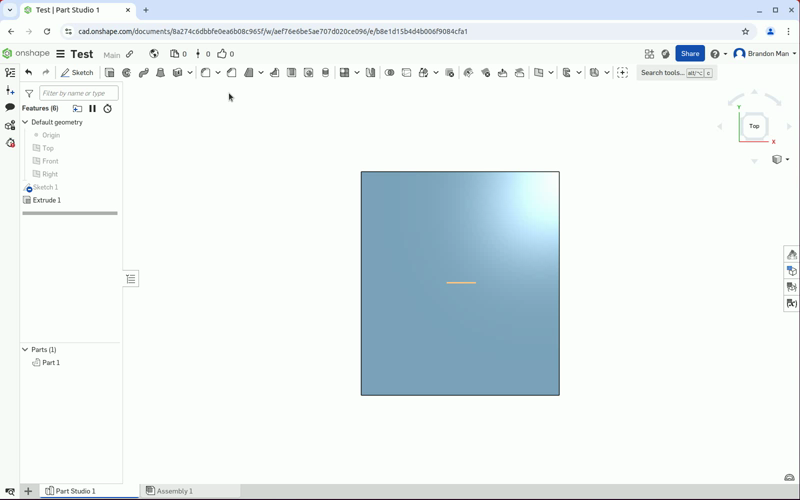
mouse_move(541, 75)
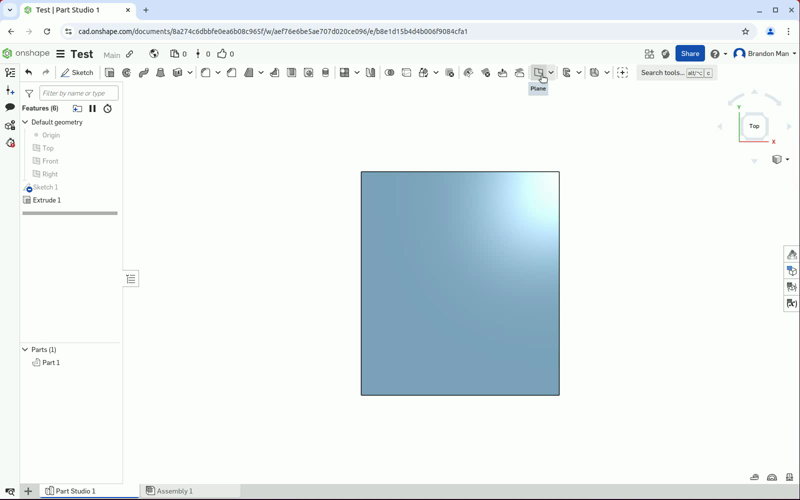
click(541, 75)
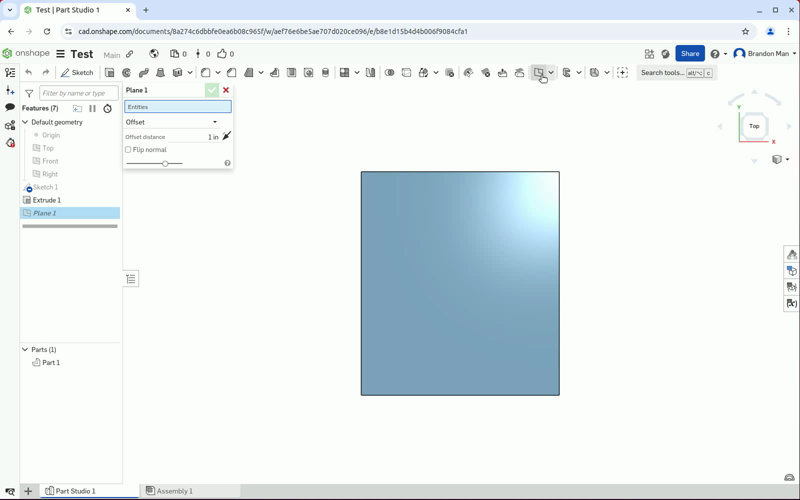
mouse_move(73, 150)
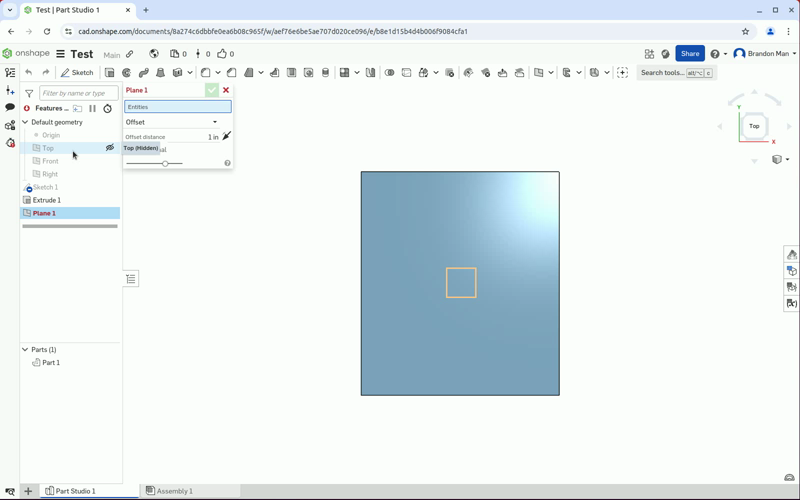
click(73, 150)
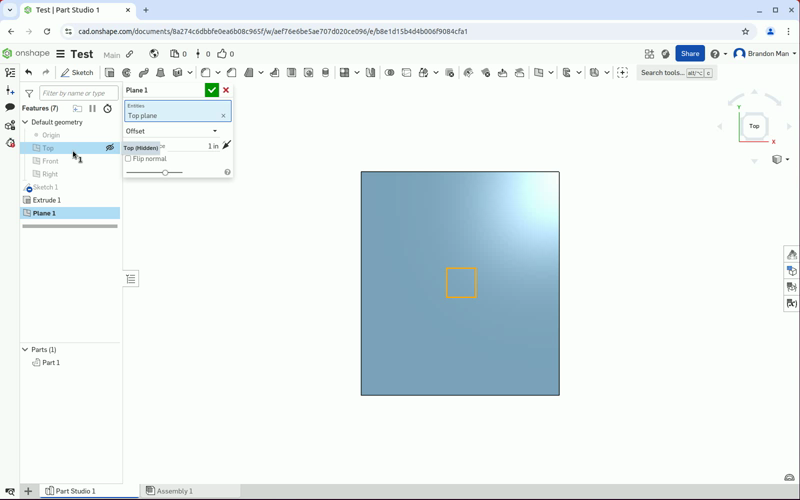
key(tab, 2)
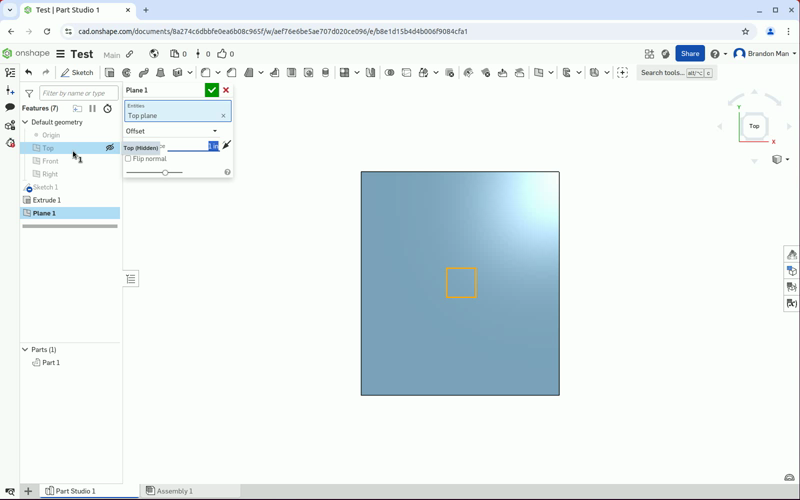
text(10.352)
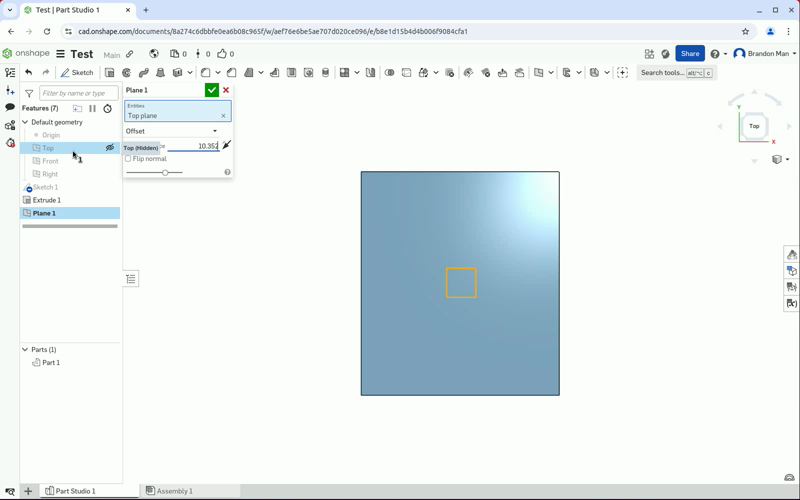
key(enter, 2)
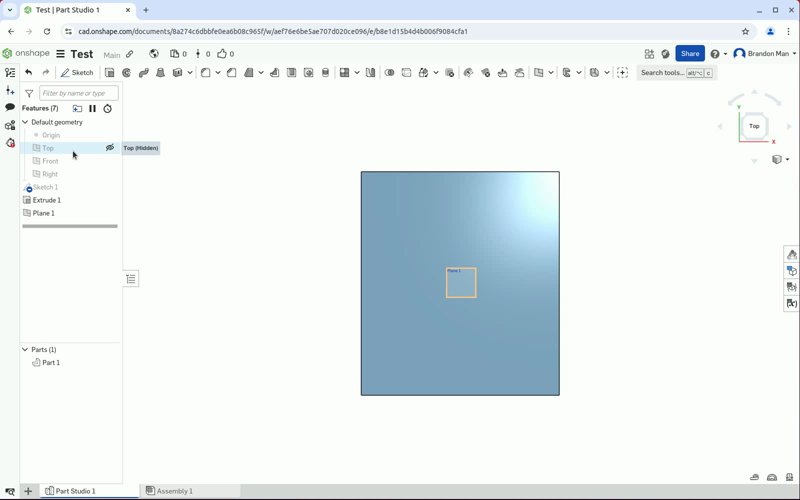
key(shift+s)
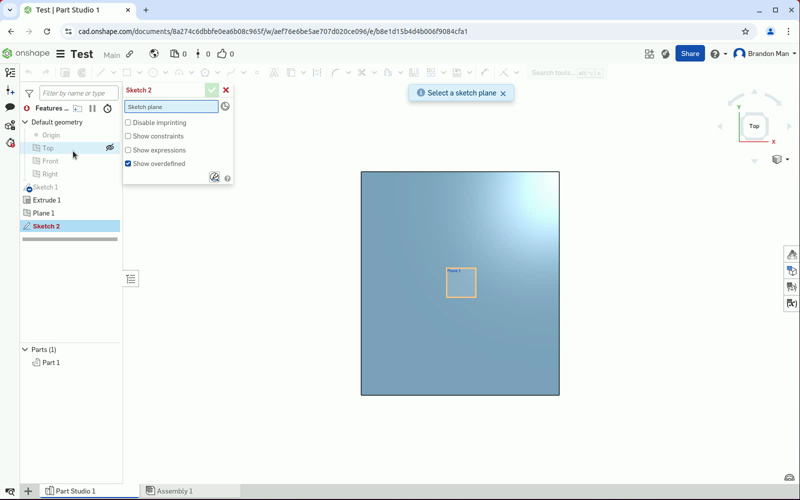
mouse_move(73, 215)
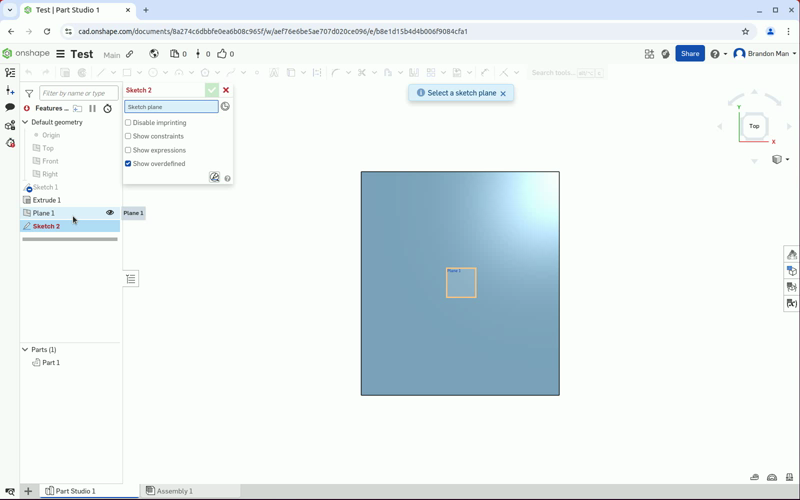
click(73, 215)
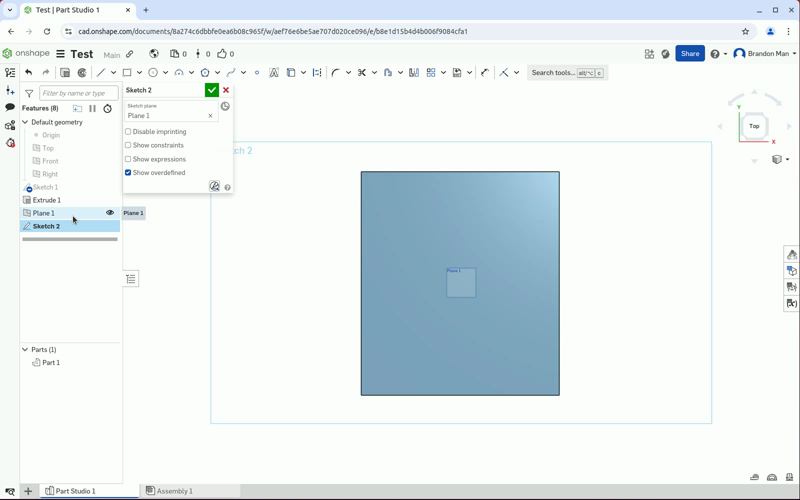
mouse_move(73, 352)
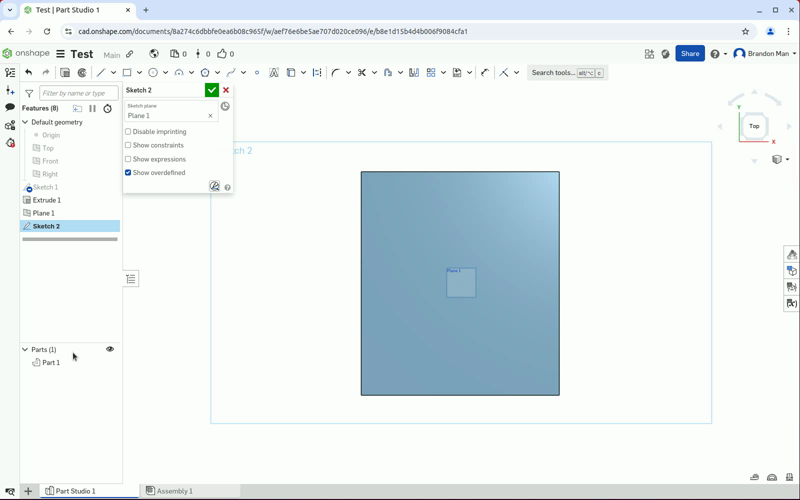
key(y)
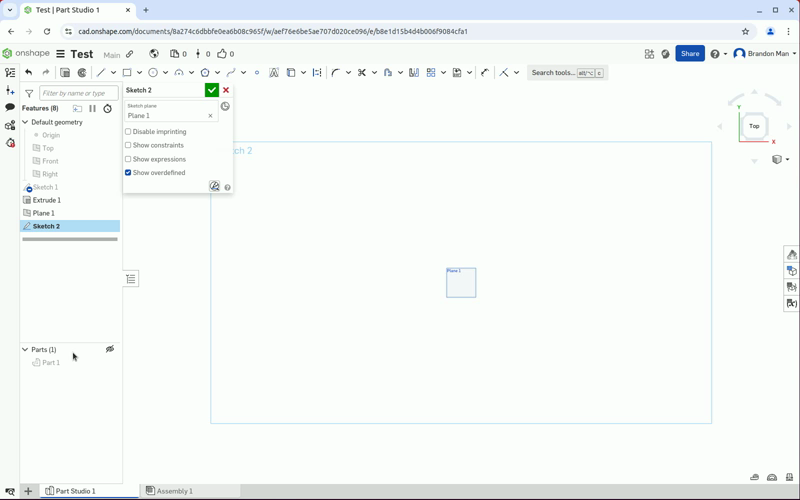
key(c)
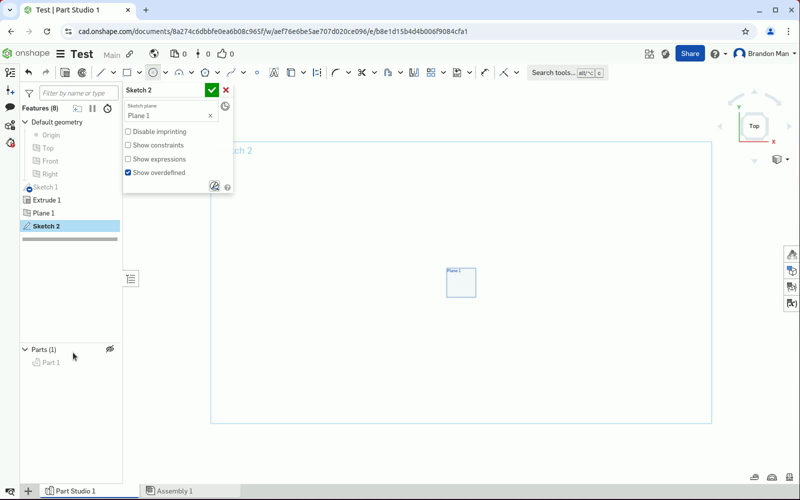
key_down(shift)
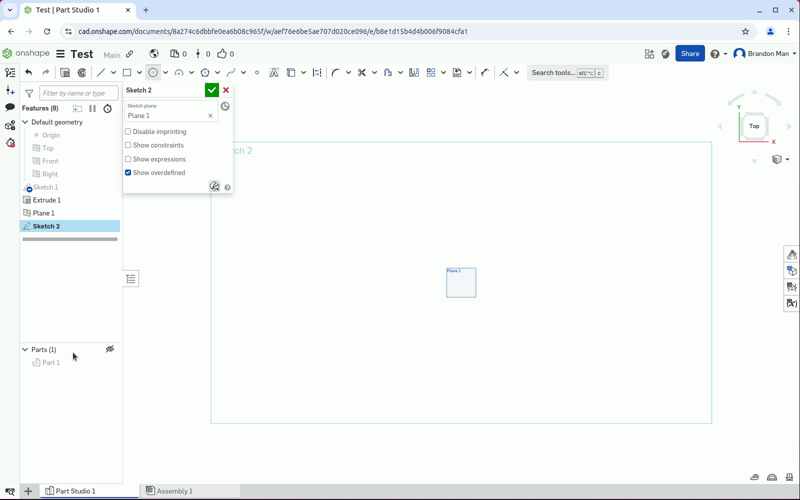
mouse_move(461, 200)
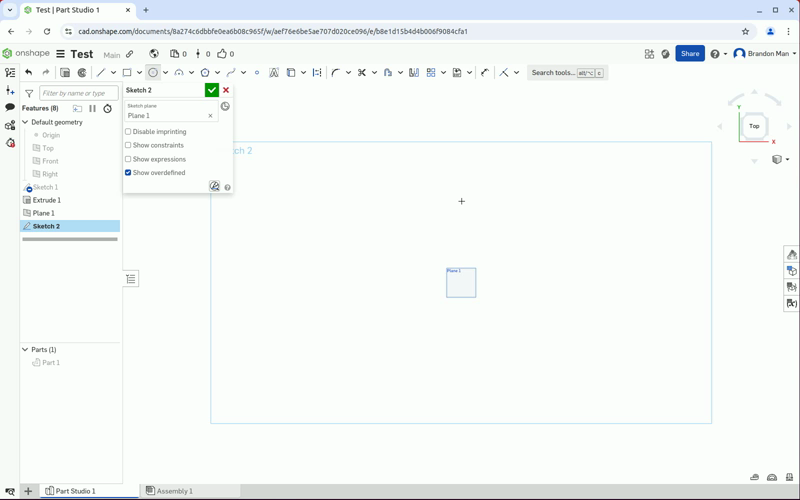
click(461, 200)
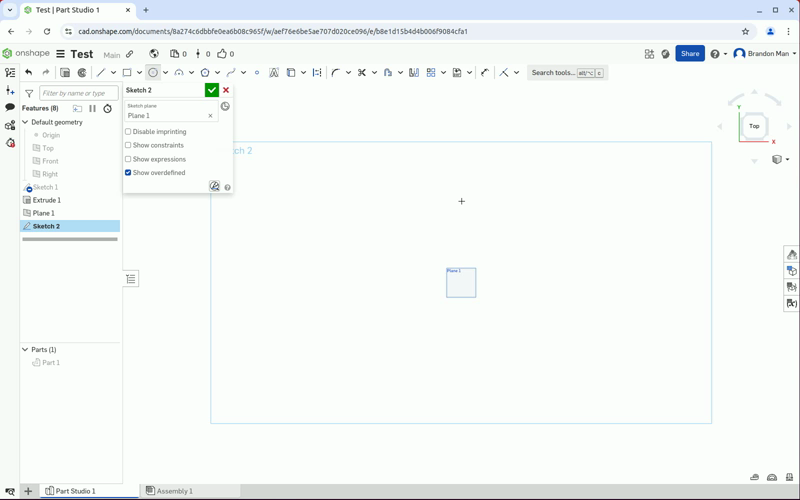
key_up(shift)
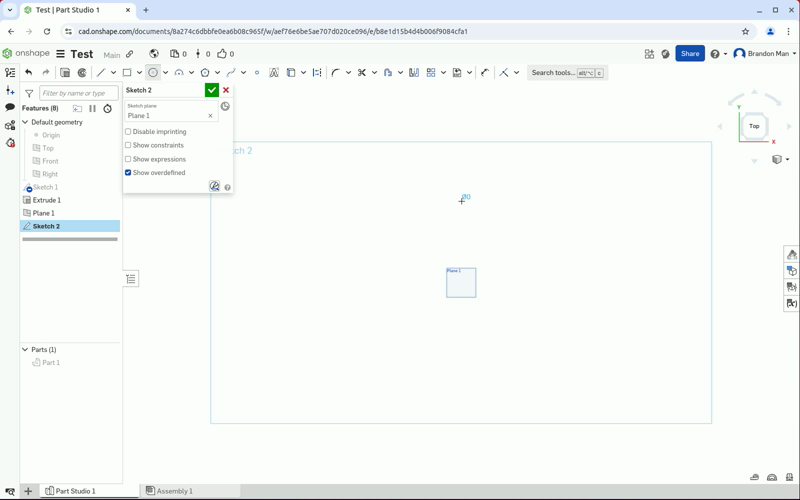
mouse_move(470, 200)
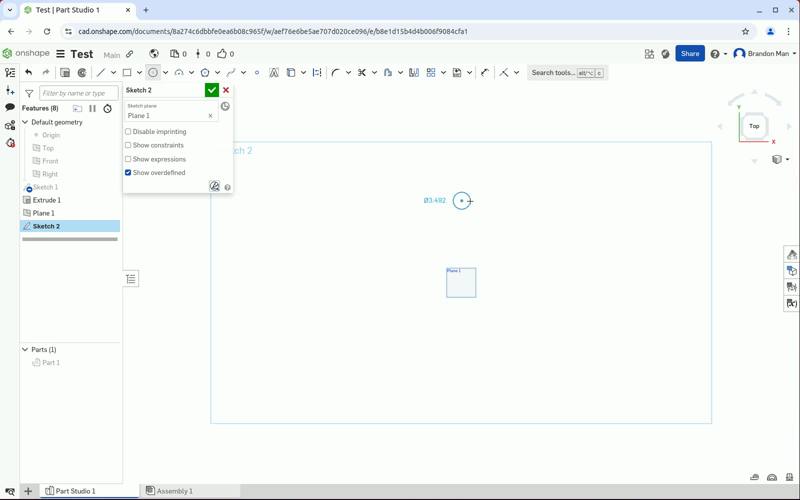
click(470, 200)
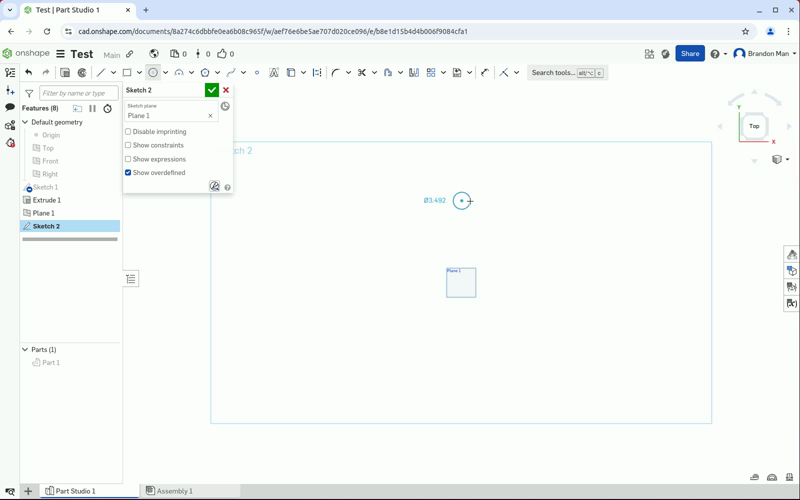
key(esc)
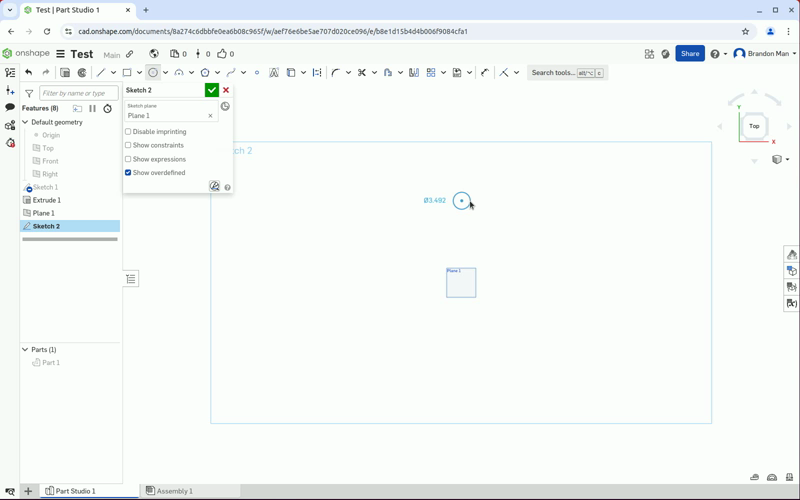
mouse_move(459, 208)
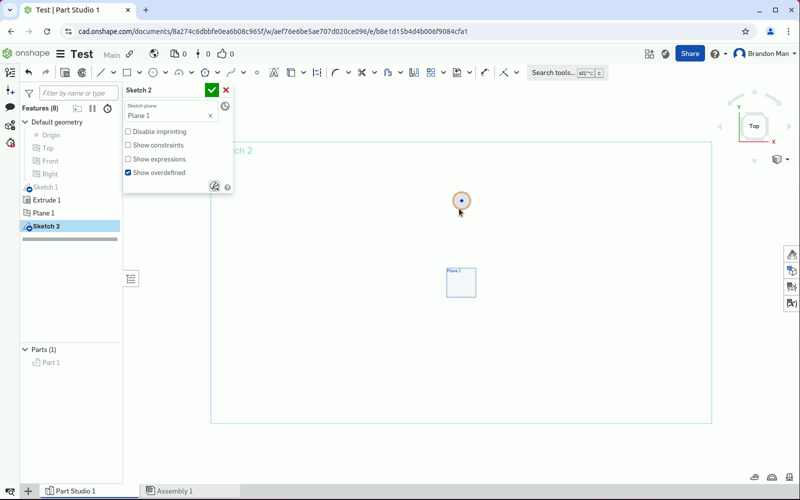
scroll(6)
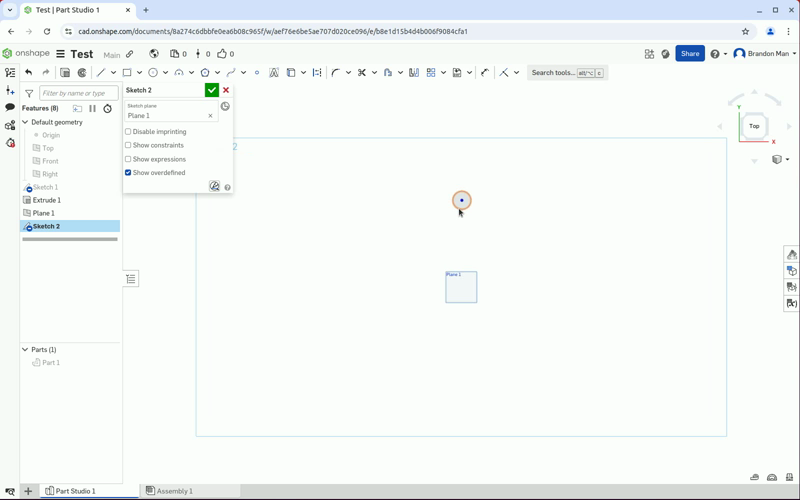
scroll(6)
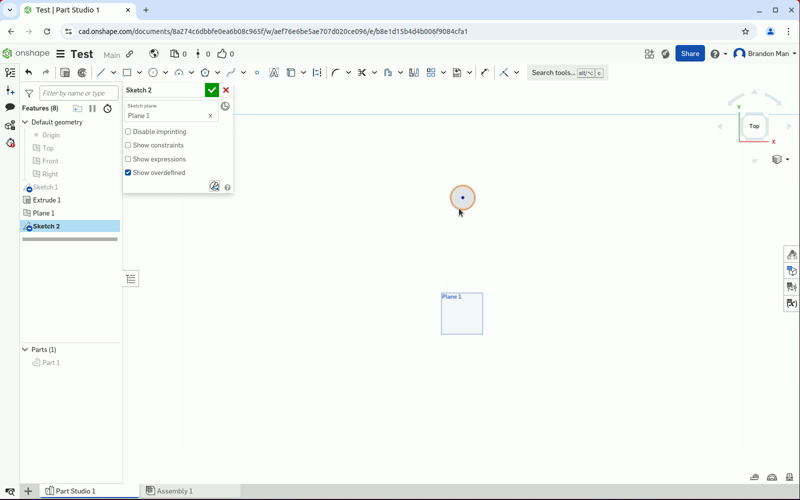
scroll(6)
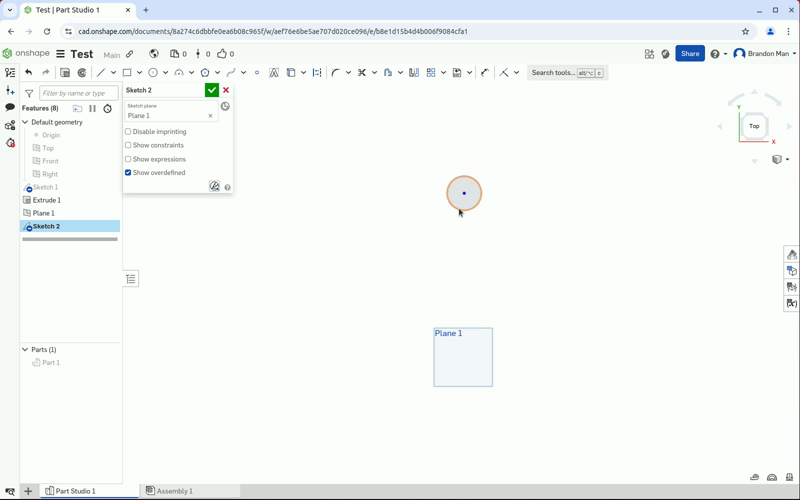
scroll(6)
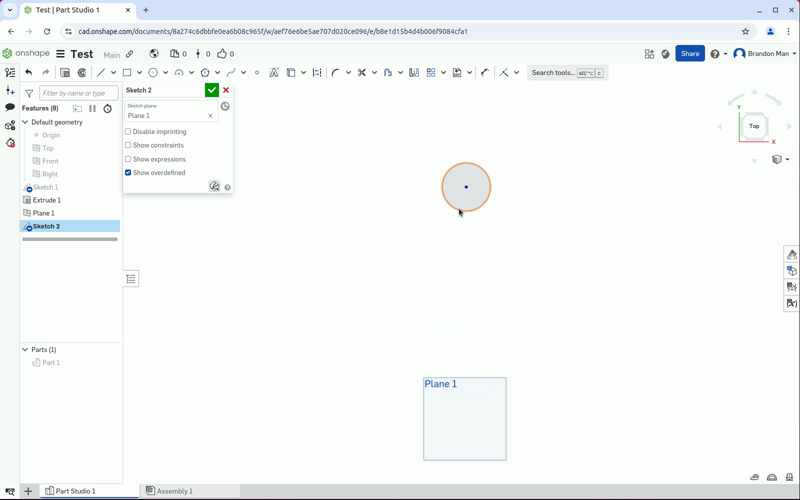
scroll(6)
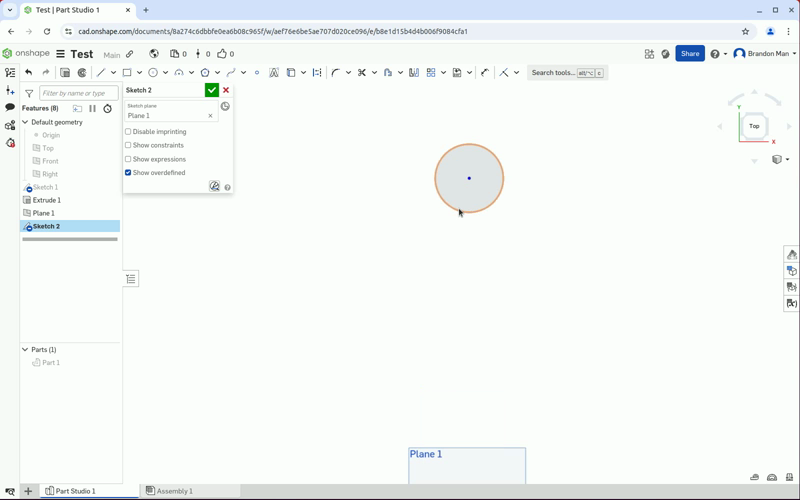
scroll(6)
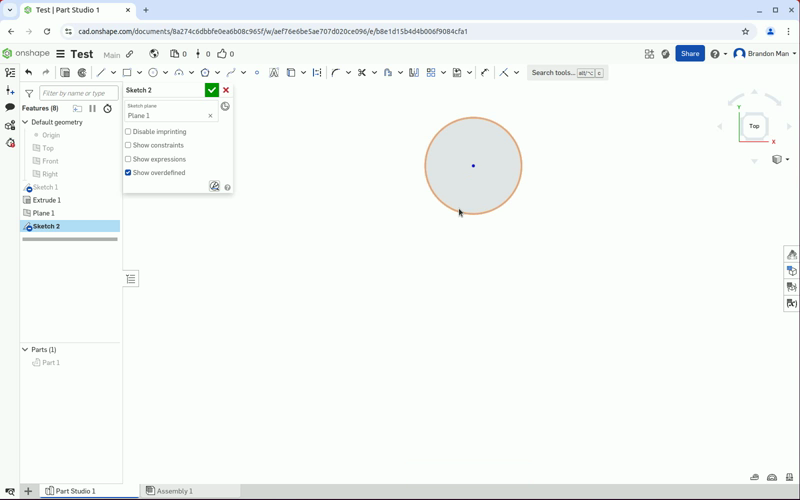
scroll(6)
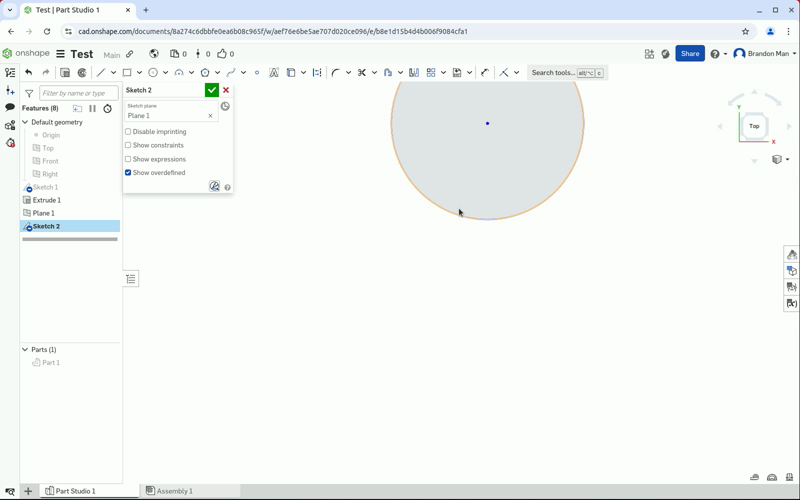
click(459, 208)
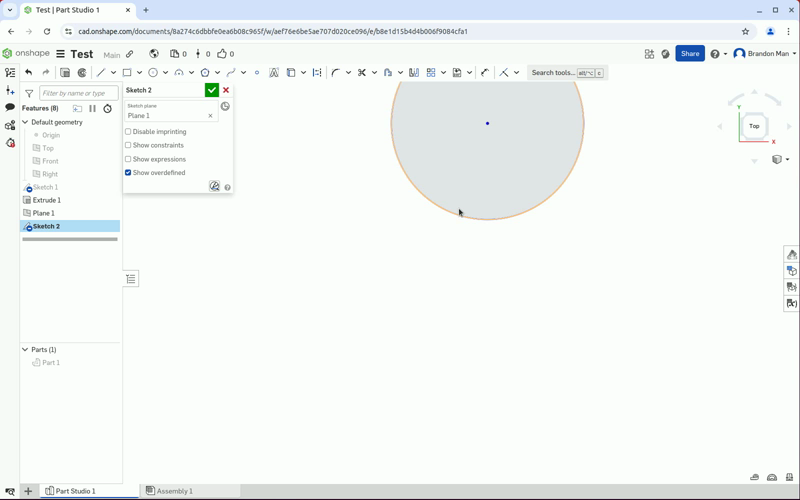
scroll(-6)
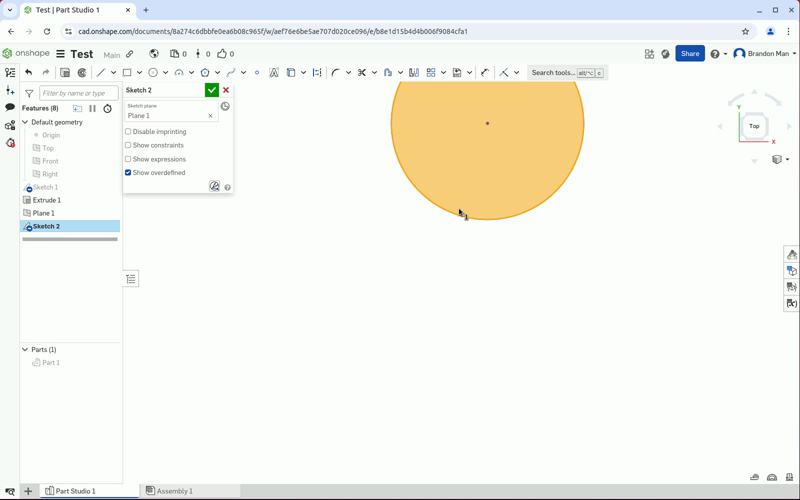
scroll(-6)
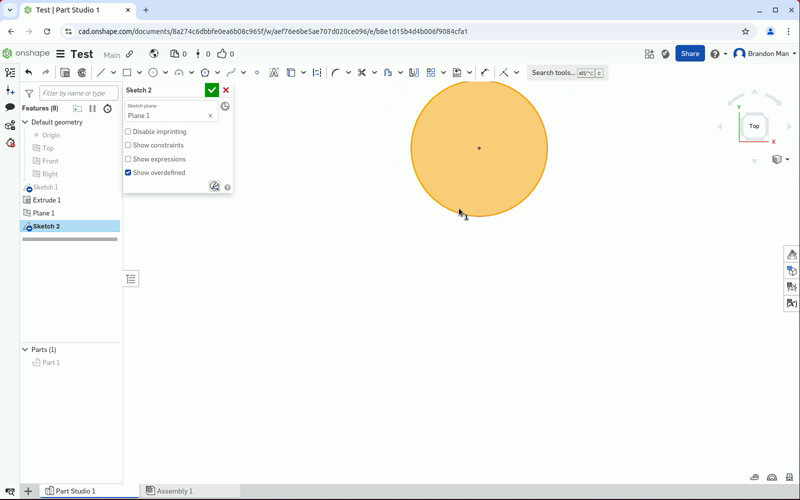
scroll(-6)
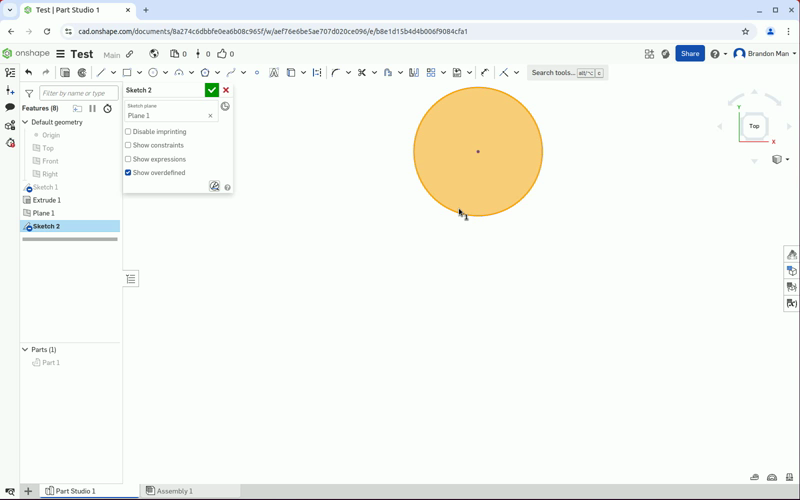
scroll(-6)
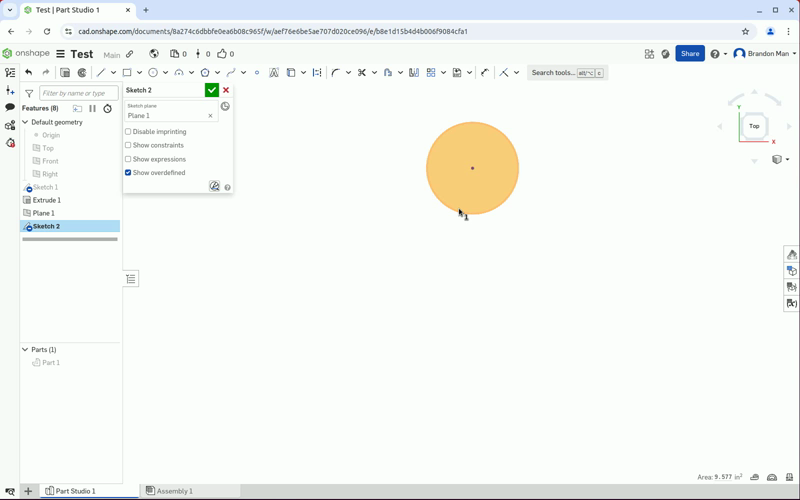
scroll(-6)
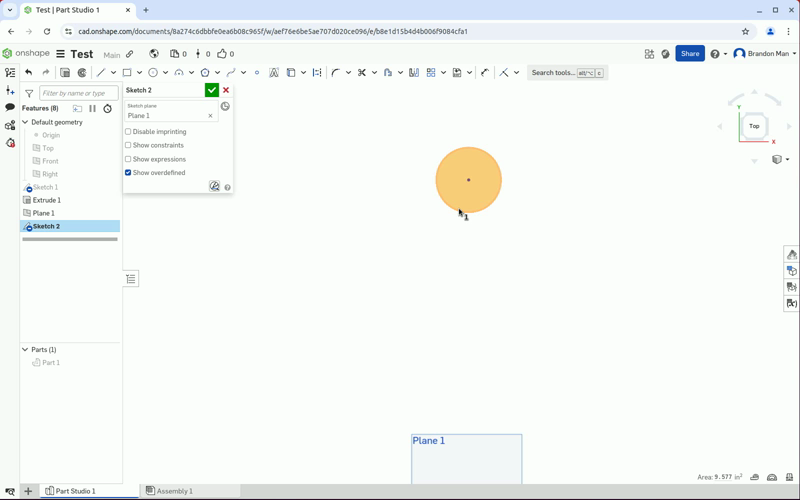
scroll(-6)
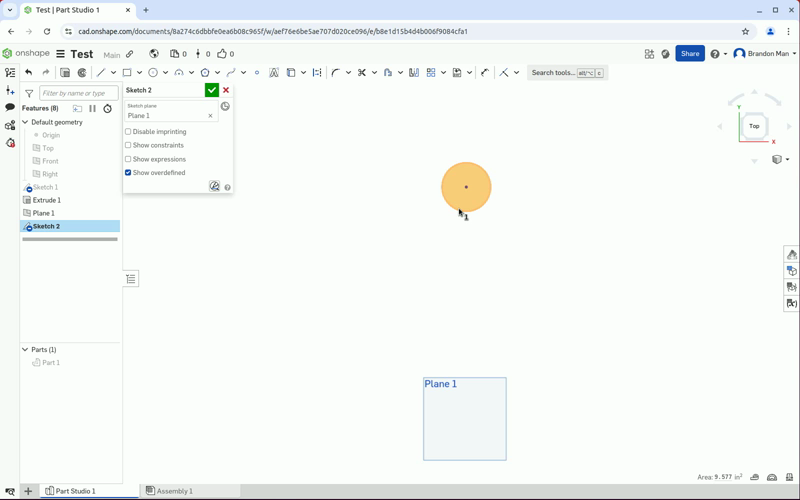
scroll(-6)
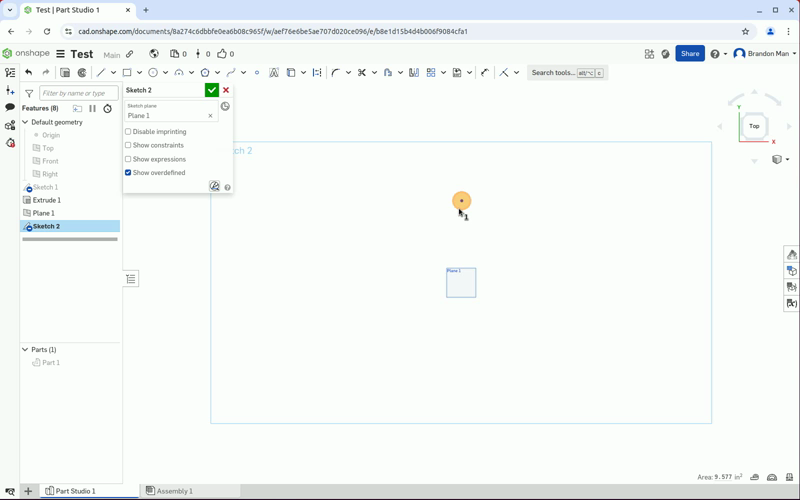
mouse_move(73, 352)
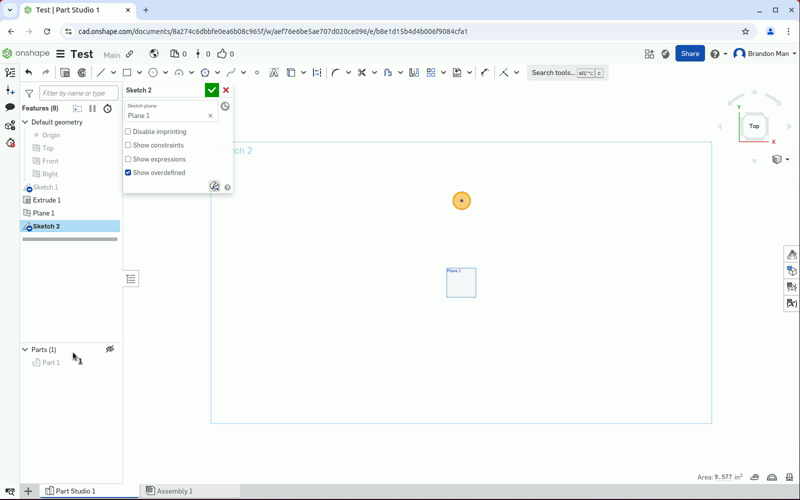
key(shift+y)
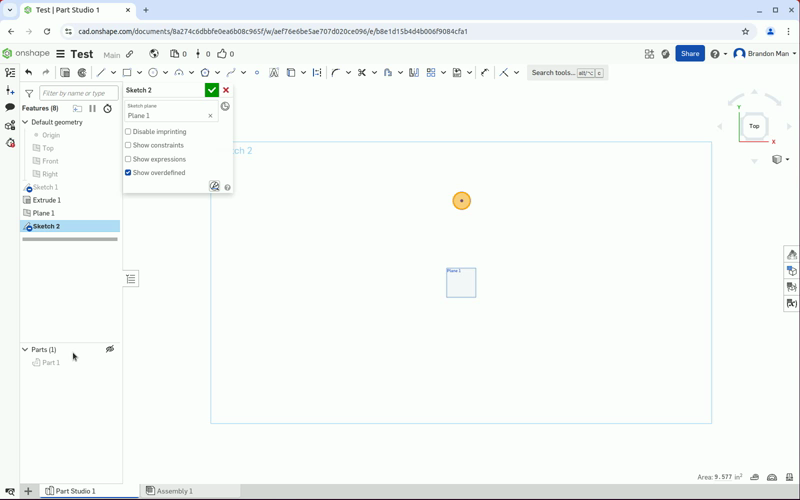
key(shift+e)
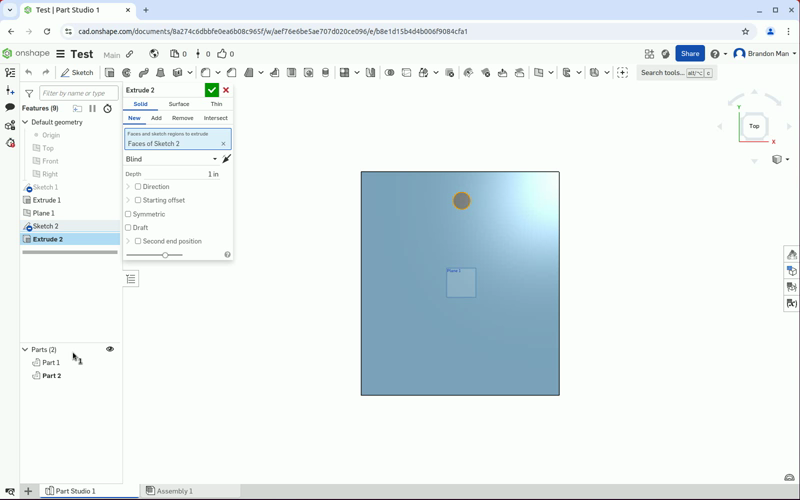
mouse_move(143, 106)
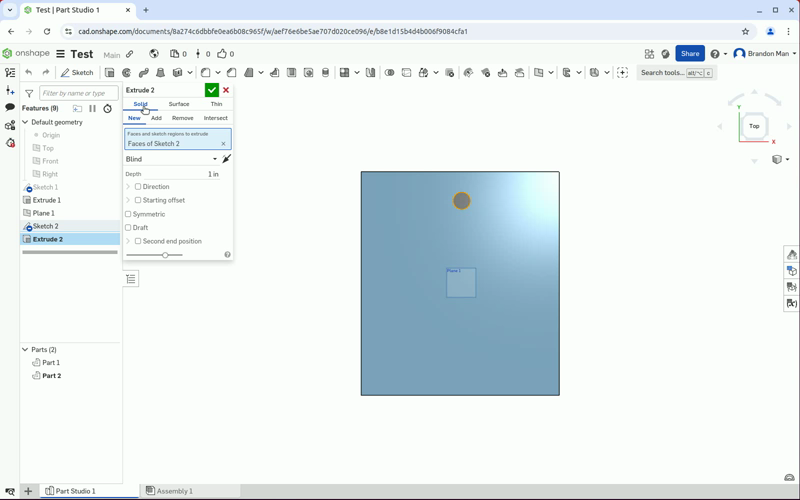
click(143, 106)
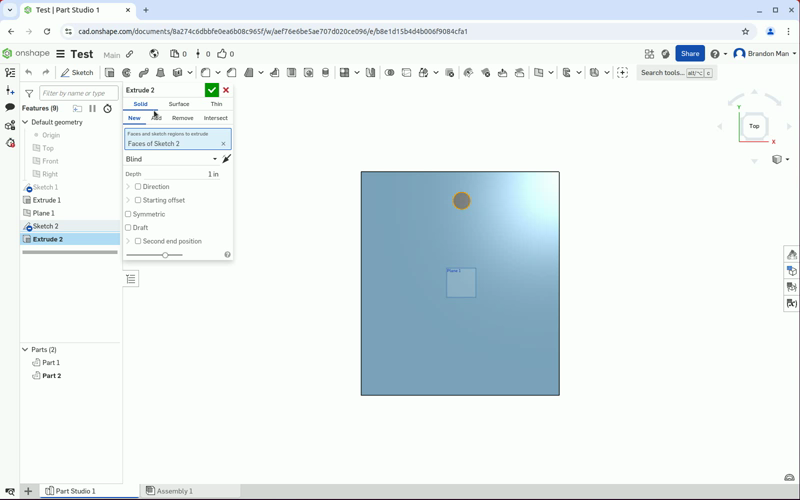
mouse_move(186, 120)
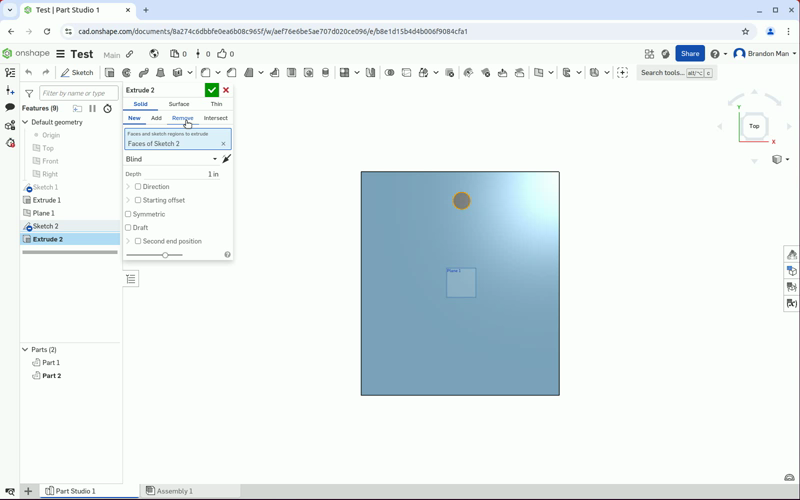
click(186, 120)
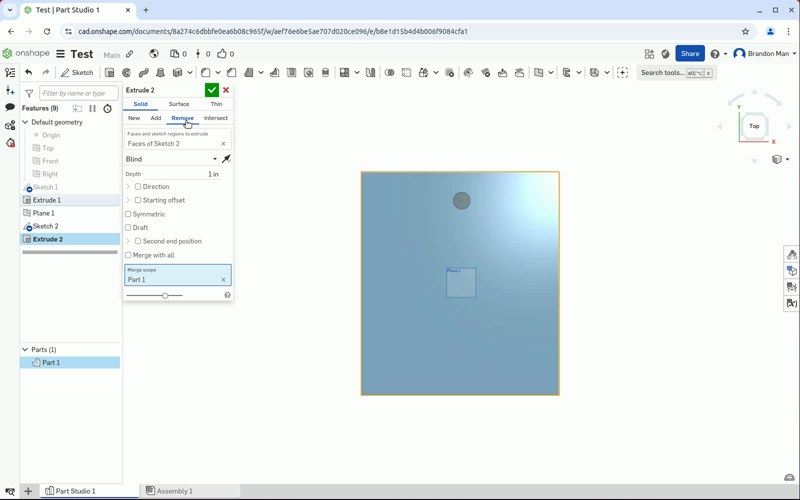
key(tab, 4)
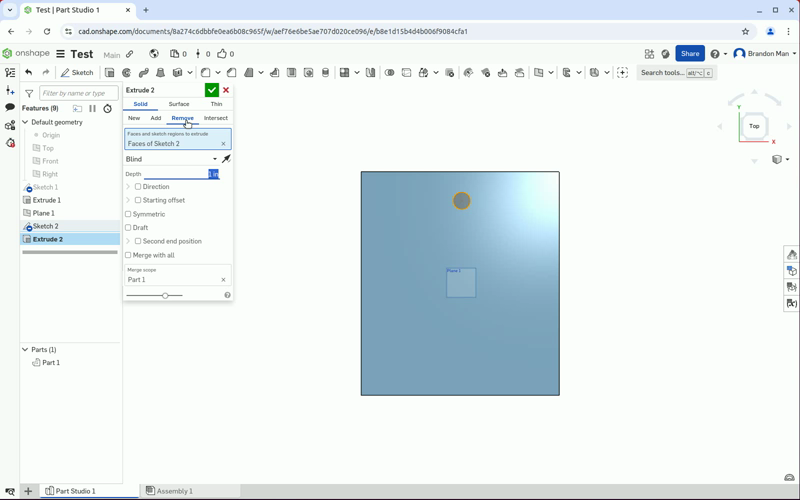
text(25.756)
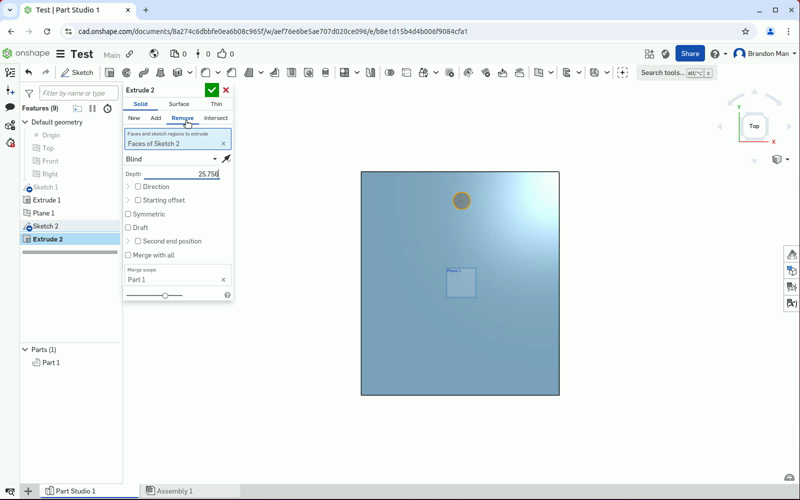
key(tab, 6)
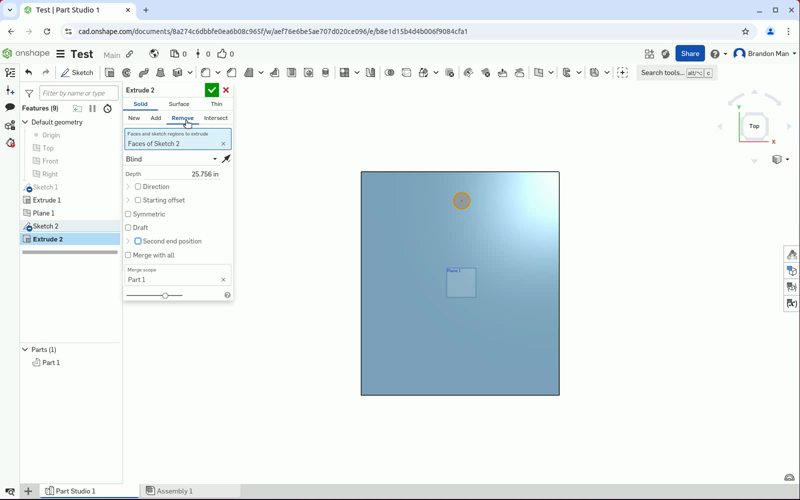
key(space)
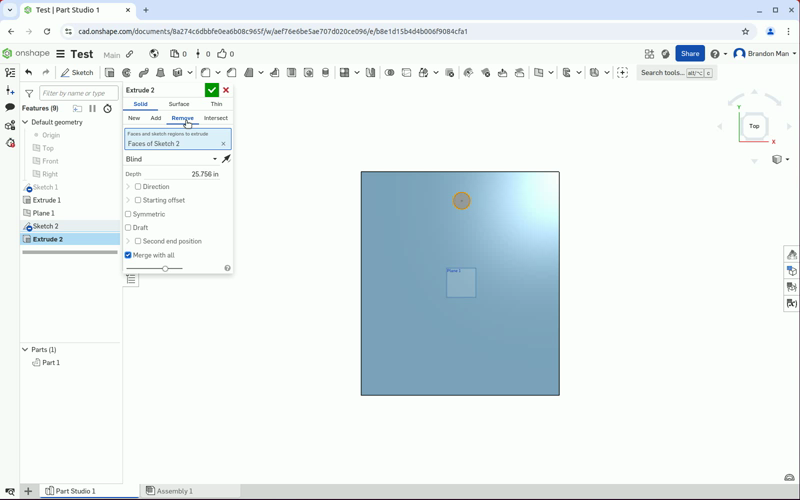
key(enter)
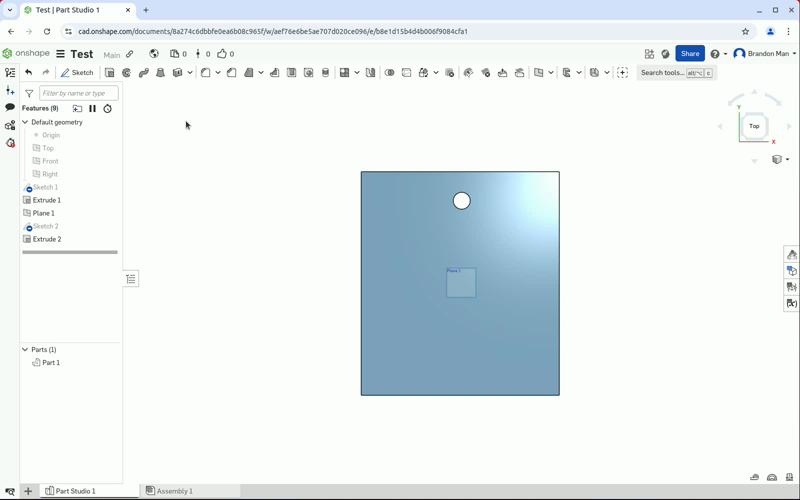
key(shift+h)
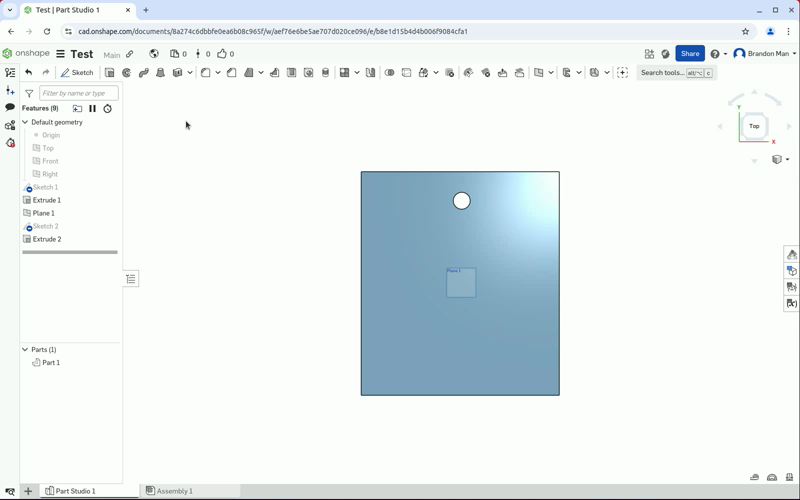
key(shift+h)
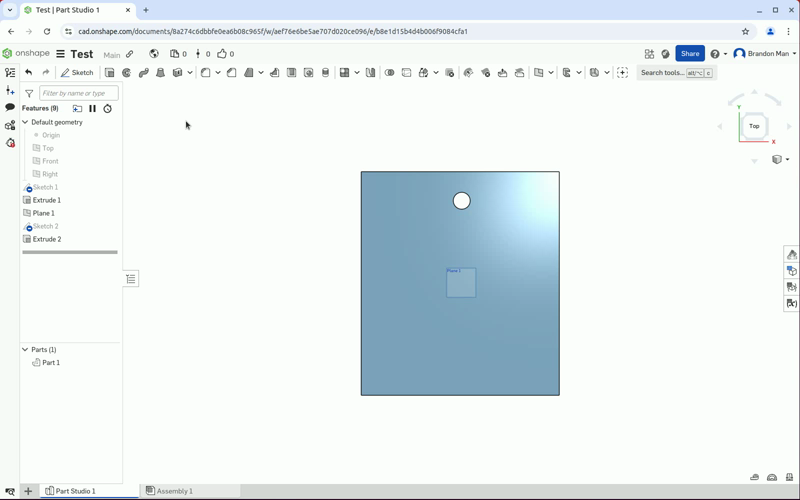
mouse_move(73, 189)
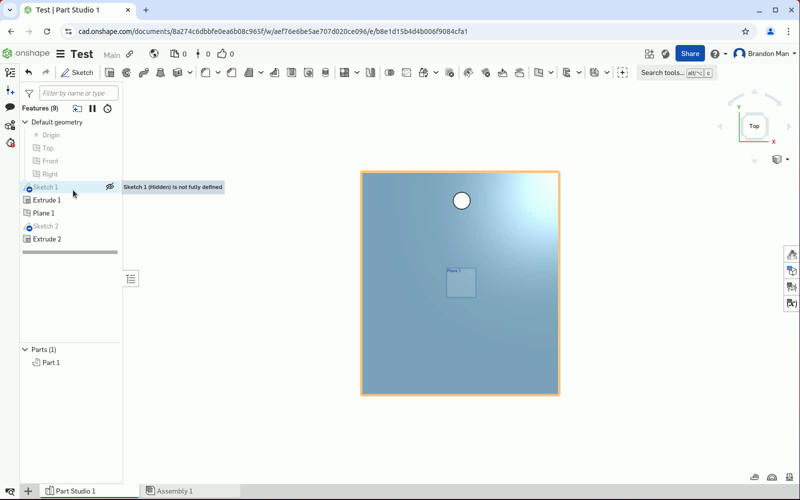
click(73, 189)
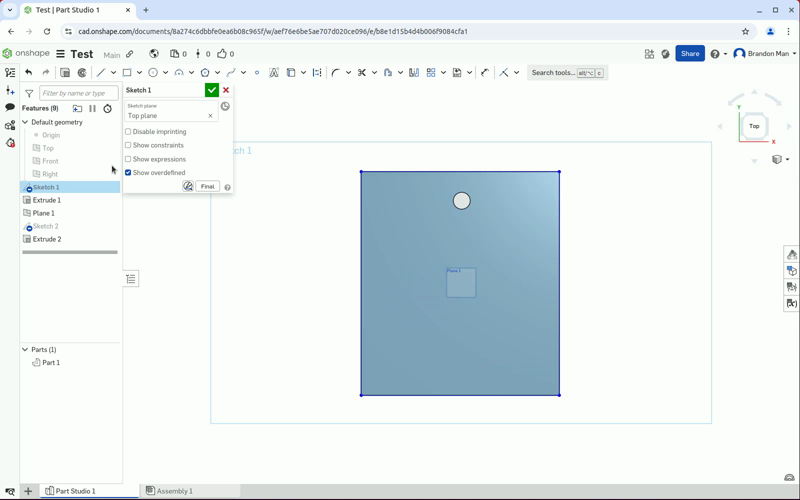
mouse_move(229, 92)
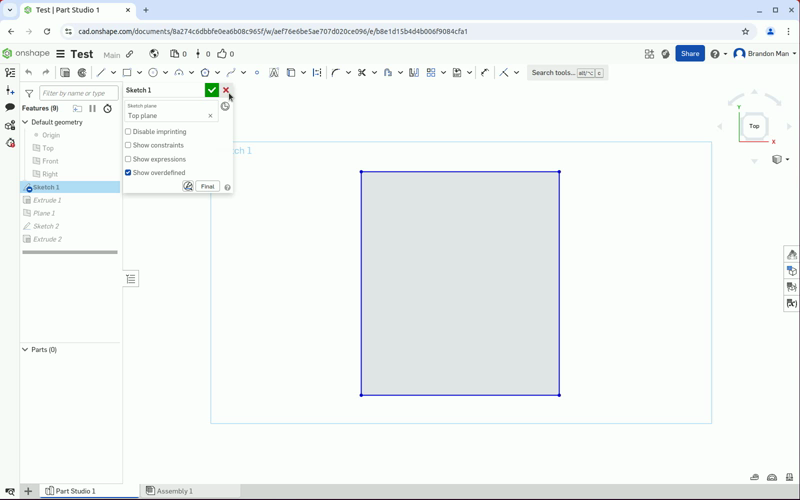
click(229, 92)
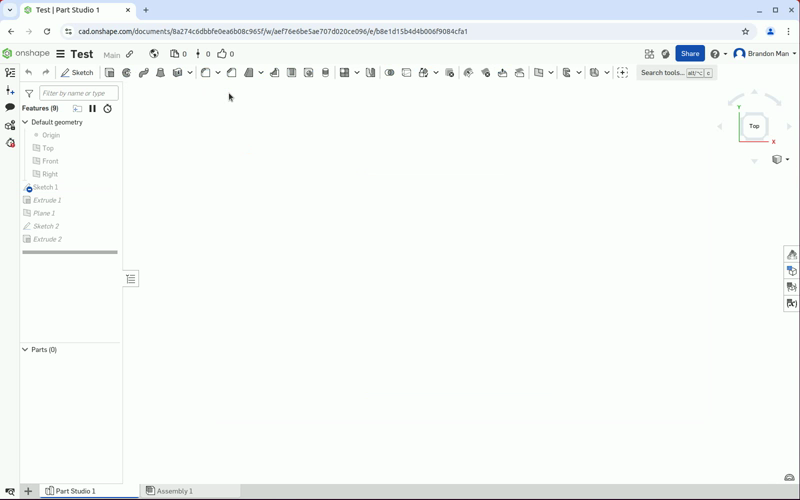
key(shift+s)
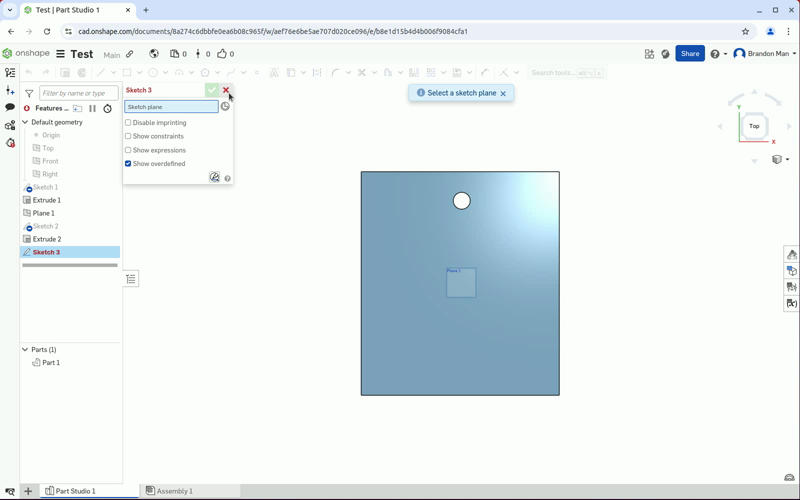
mouse_move(73, 215)
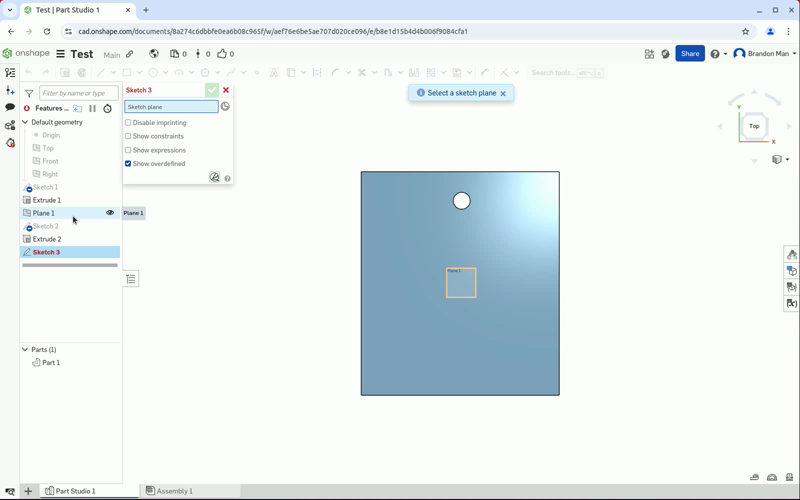
click(73, 215)
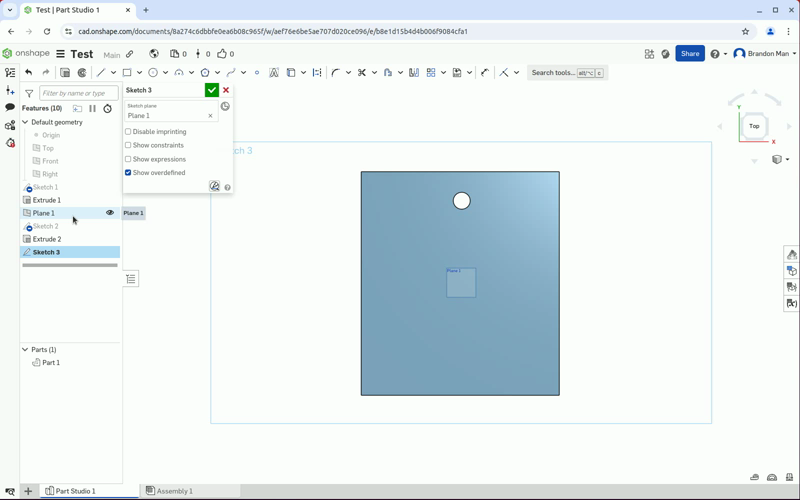
mouse_move(73, 352)
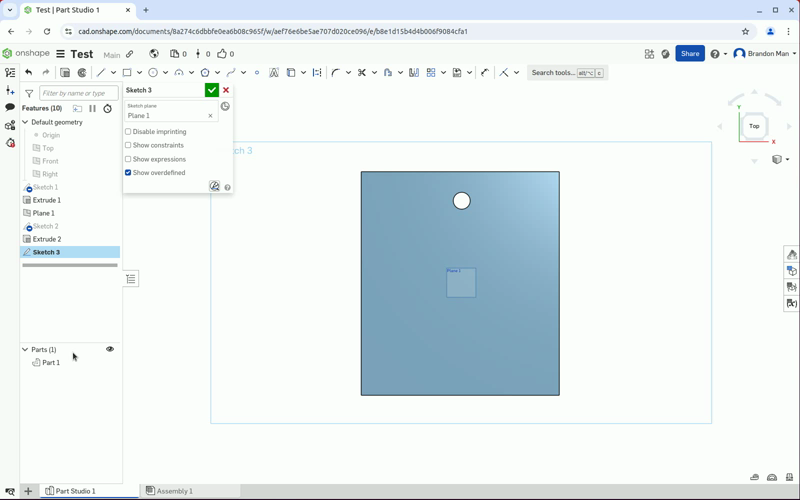
key(y)
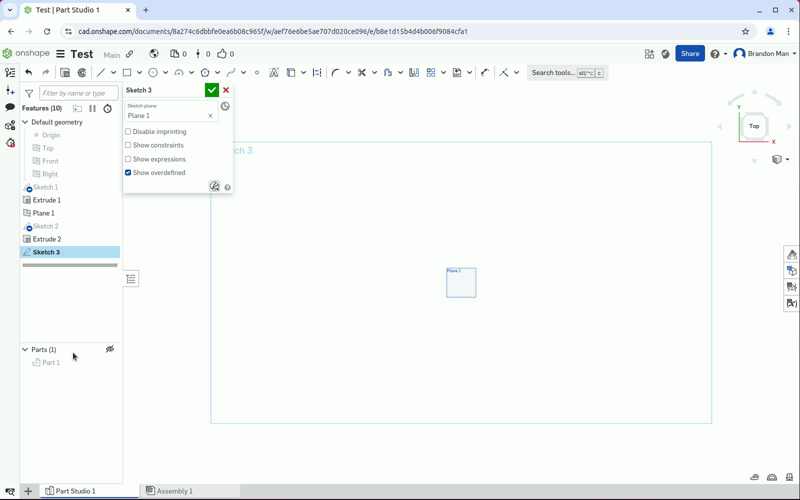
key(c)
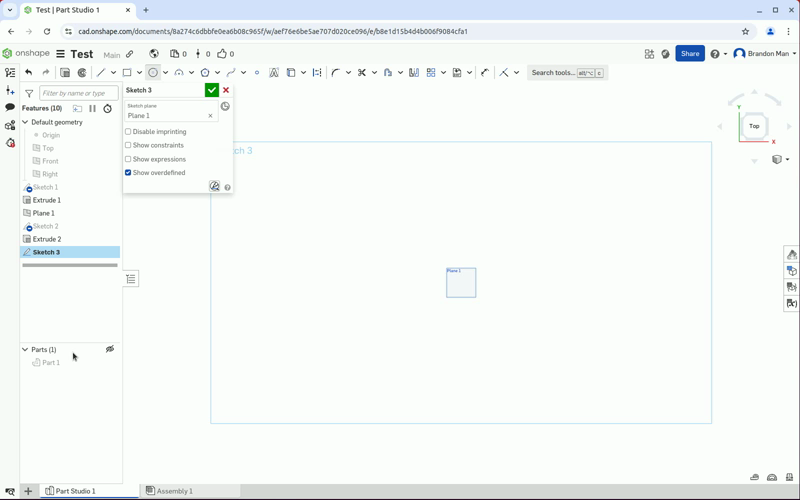
key_down(shift)
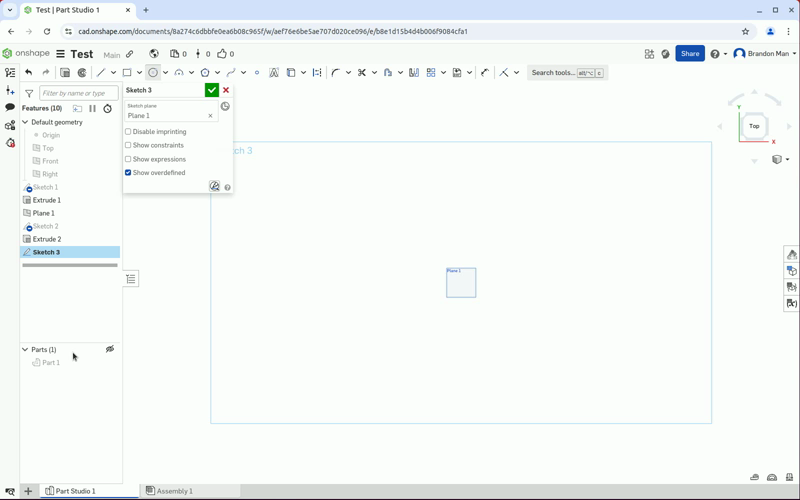
mouse_move(541, 345)
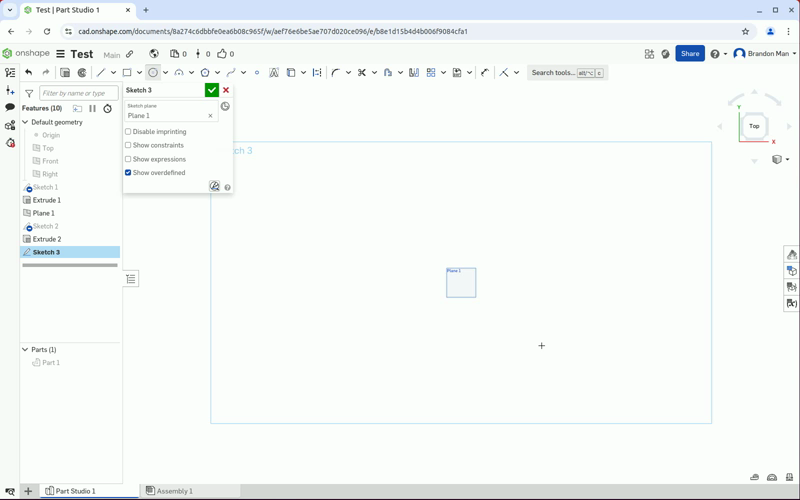
click(541, 345)
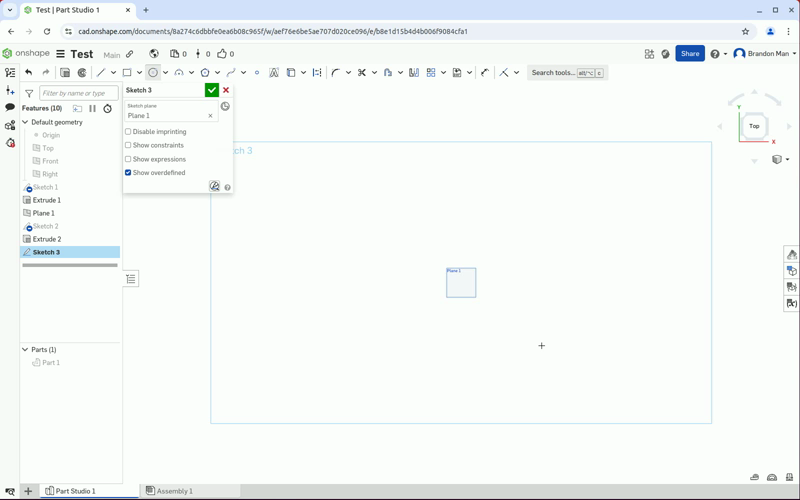
key_up(shift)
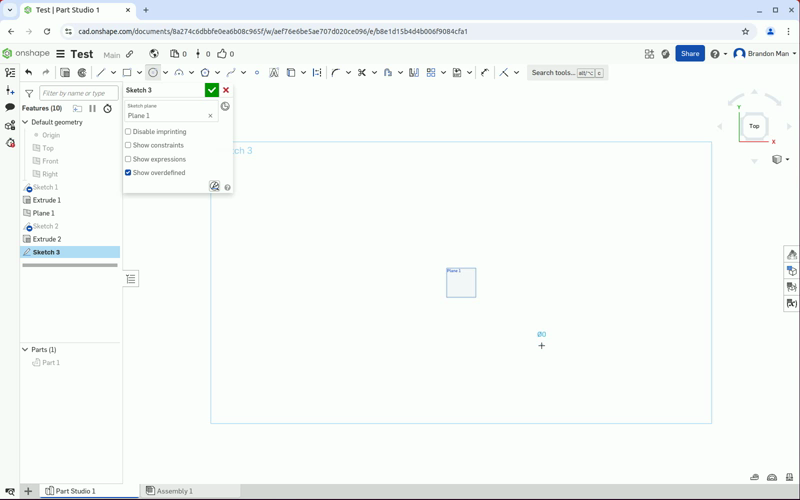
mouse_move(551, 345)
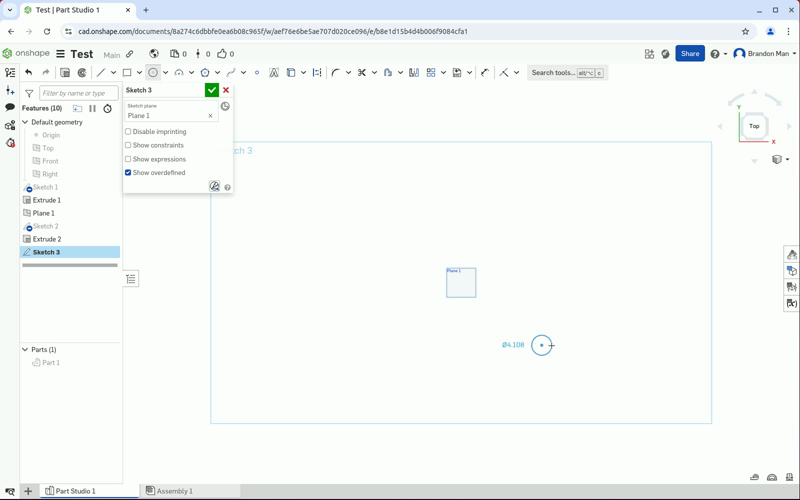
click(551, 345)
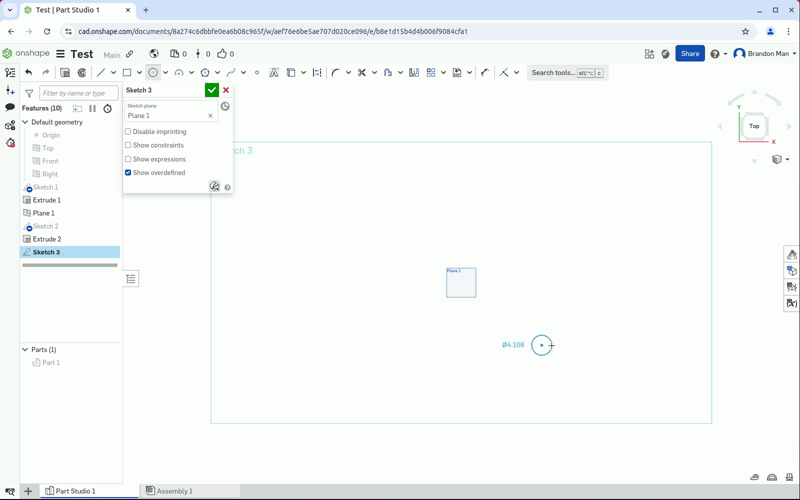
key(esc)
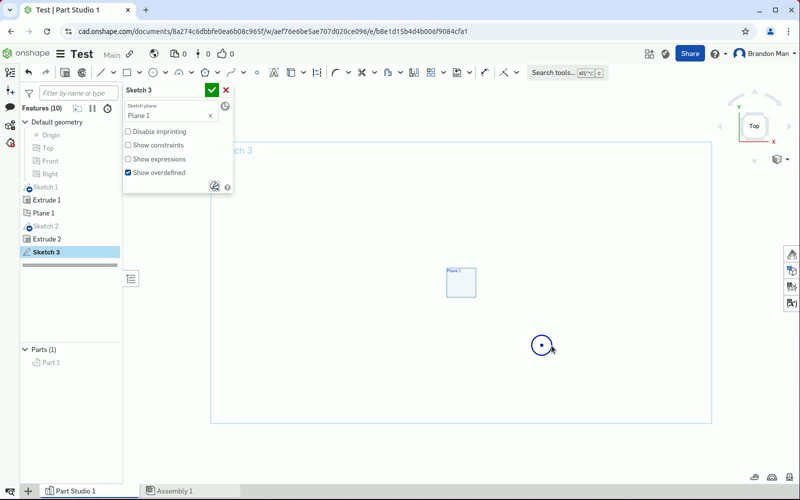
mouse_move(544, 352)
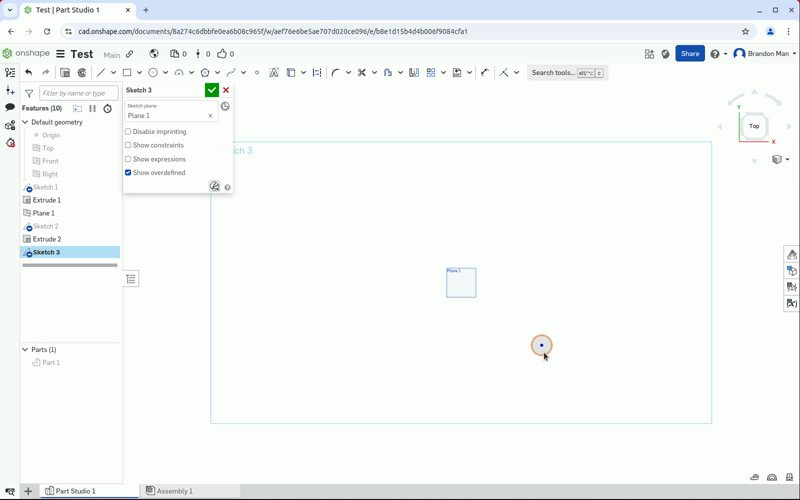
scroll(6)
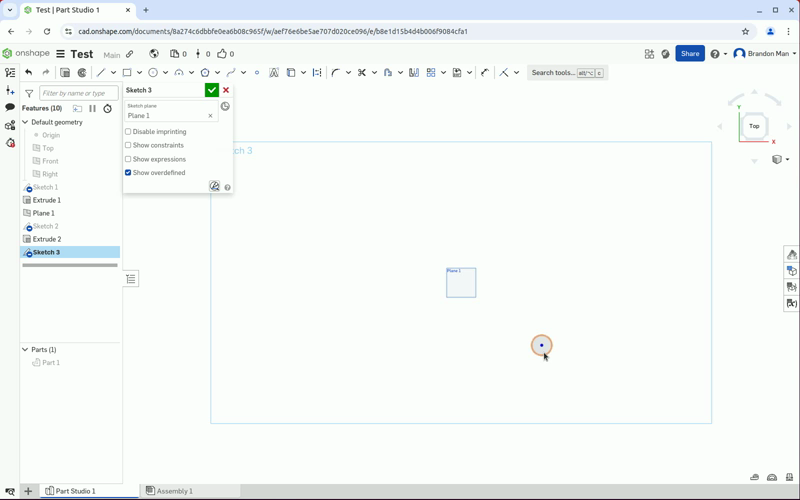
scroll(6)
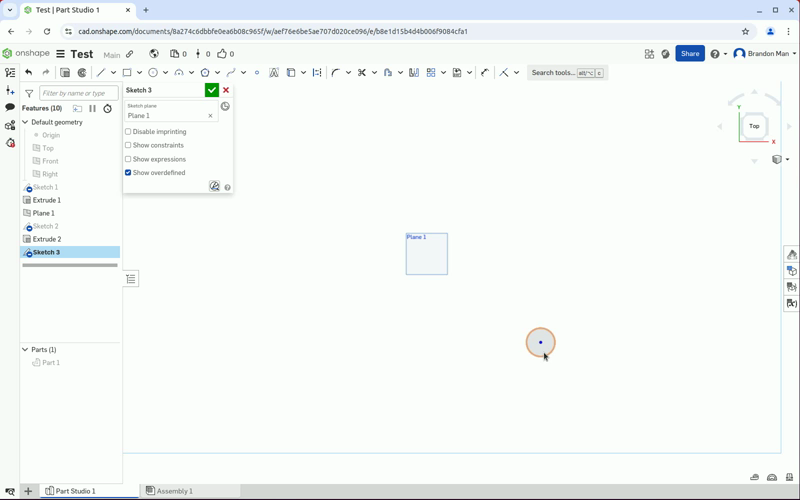
scroll(6)
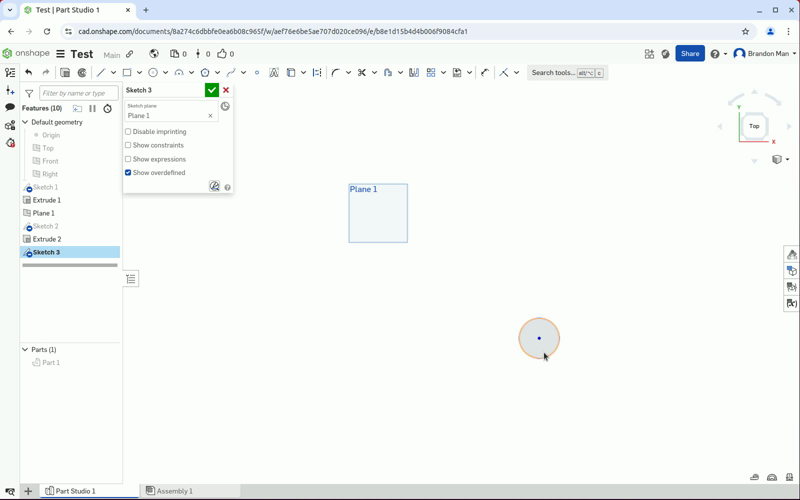
scroll(6)
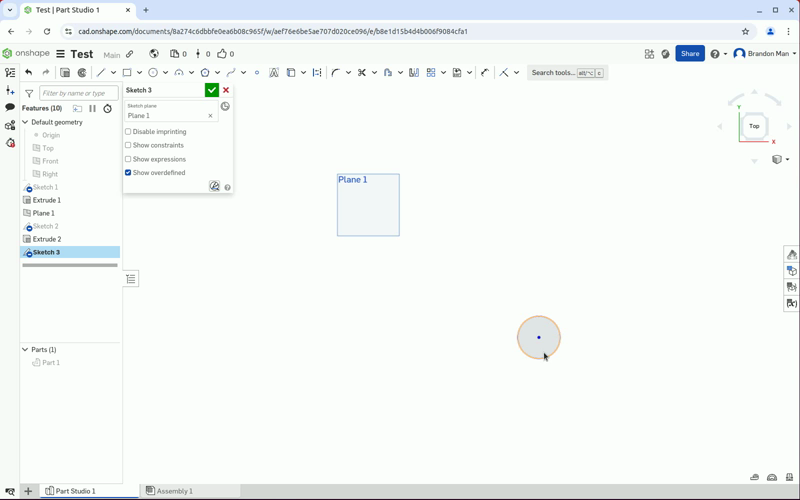
scroll(6)
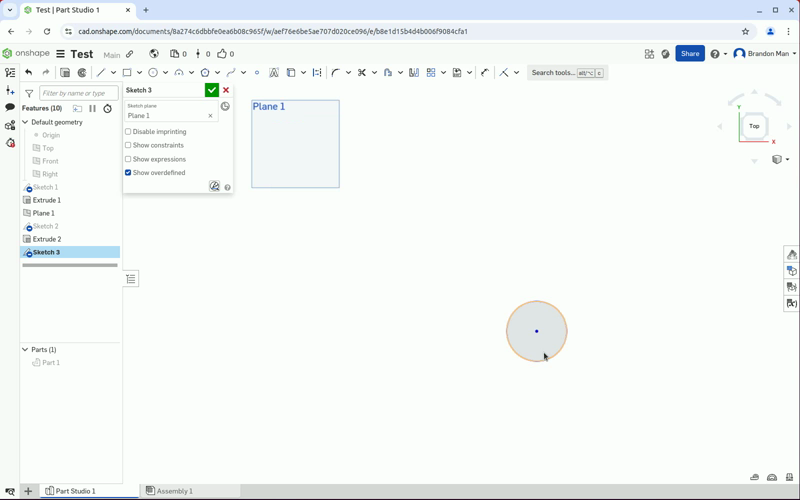
scroll(6)
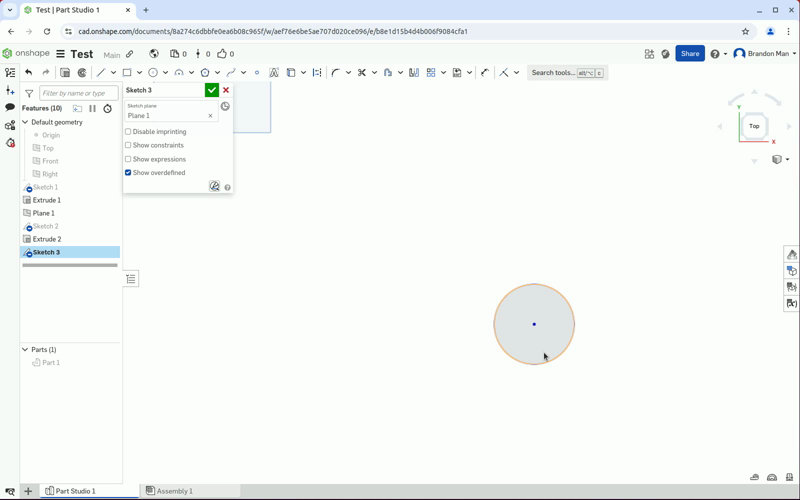
scroll(6)
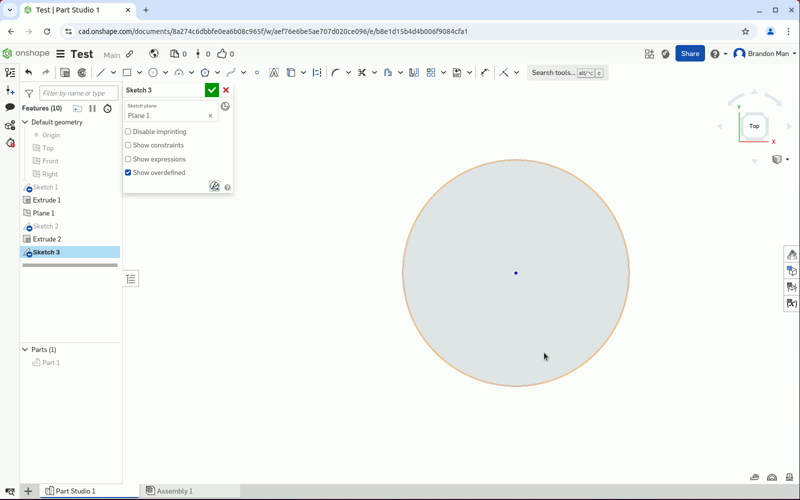
click(544, 352)
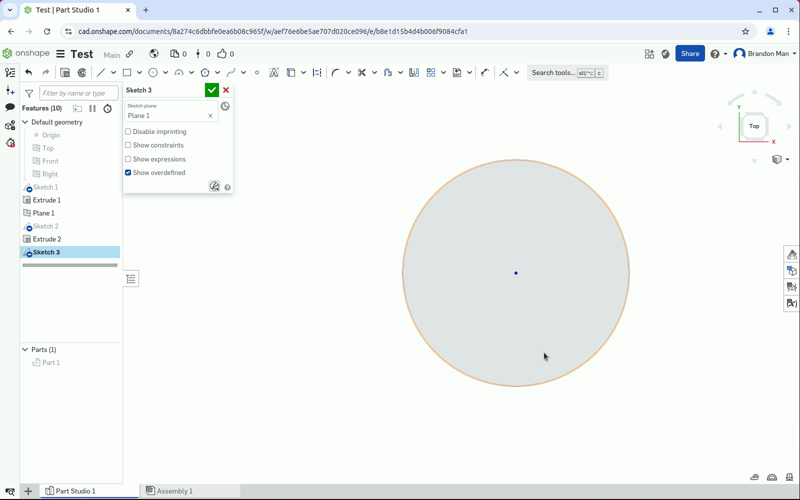
scroll(-6)
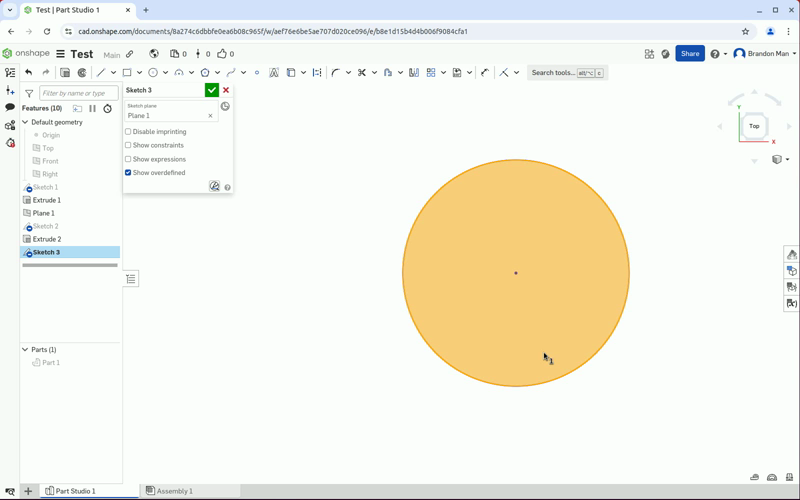
scroll(-6)
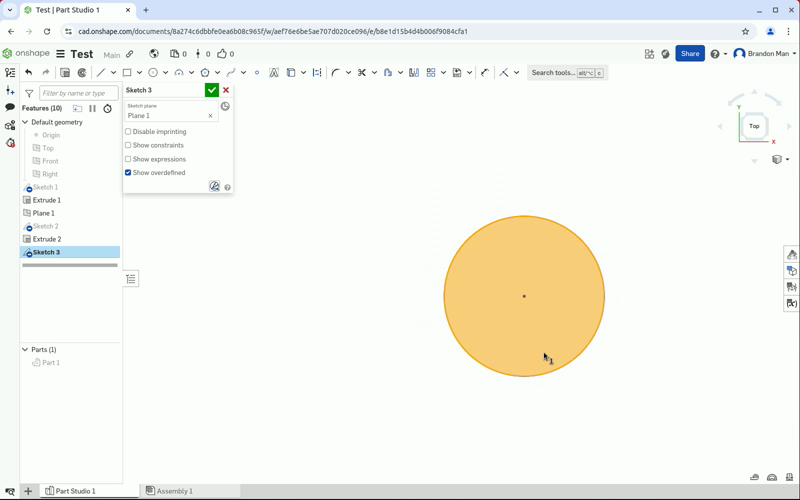
scroll(-6)
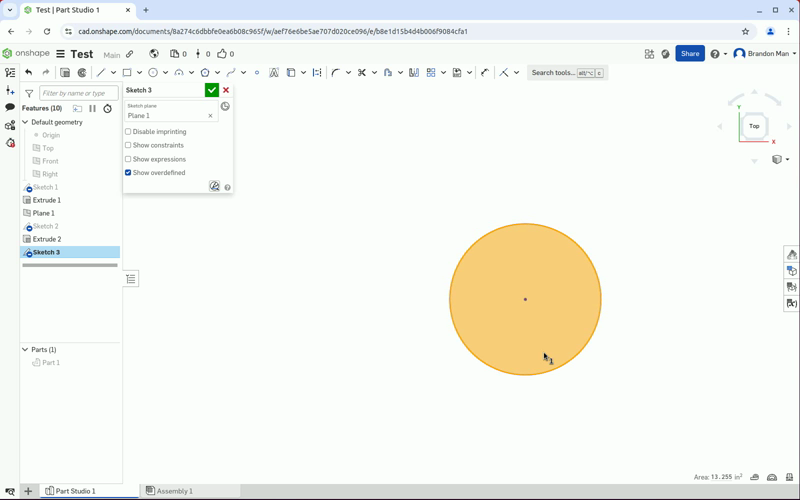
scroll(-6)
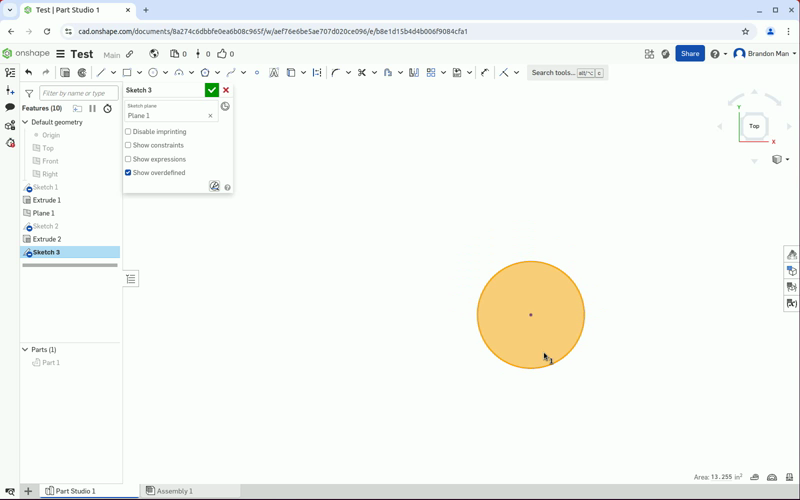
scroll(-6)
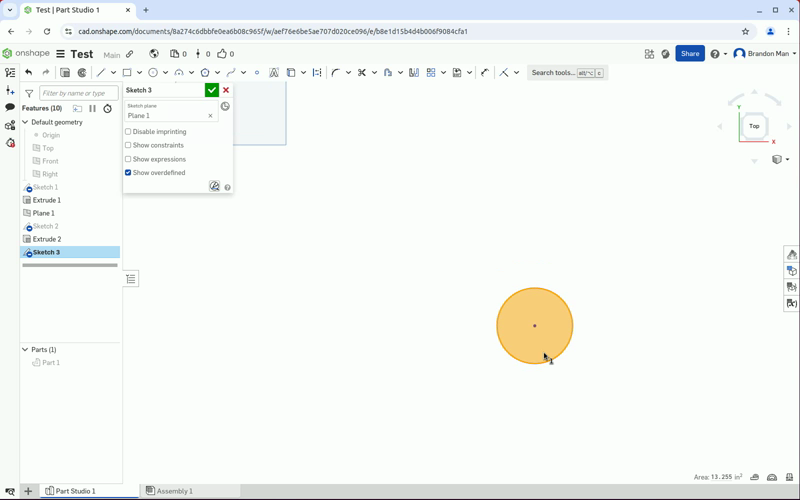
scroll(-6)
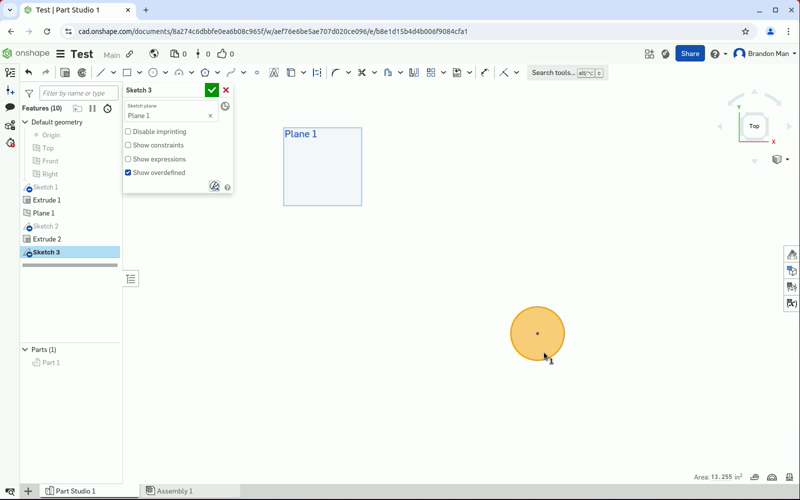
scroll(-6)
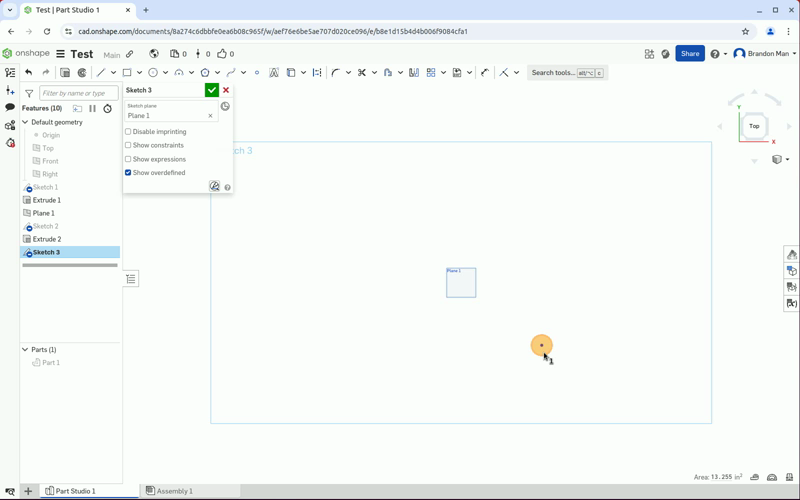
mouse_move(73, 352)
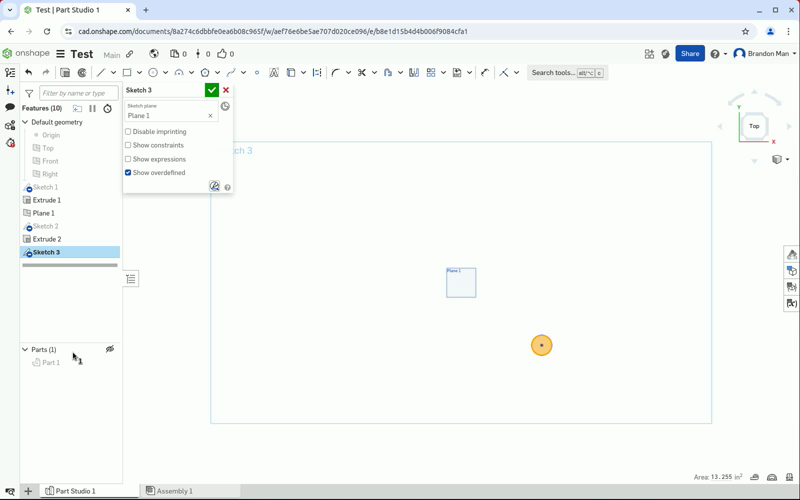
key(shift+y)
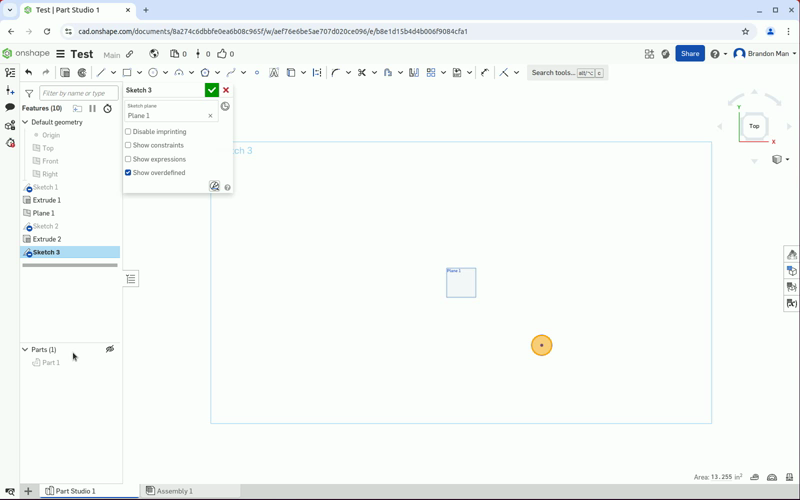
key(shift+e)
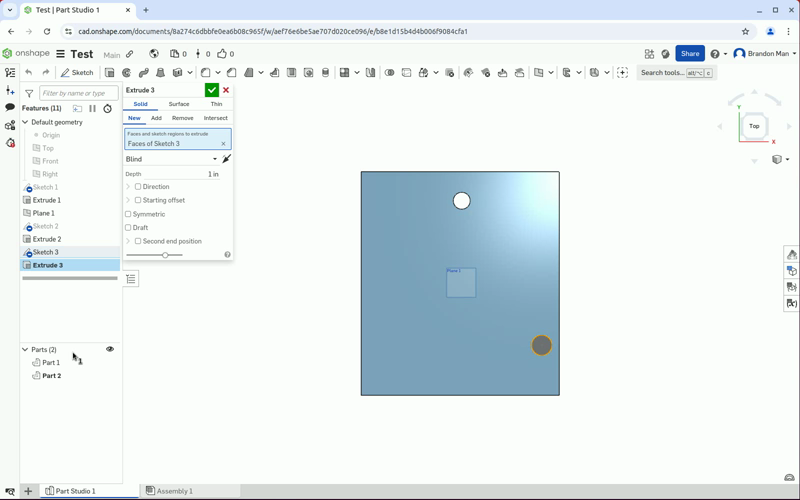
mouse_move(143, 106)
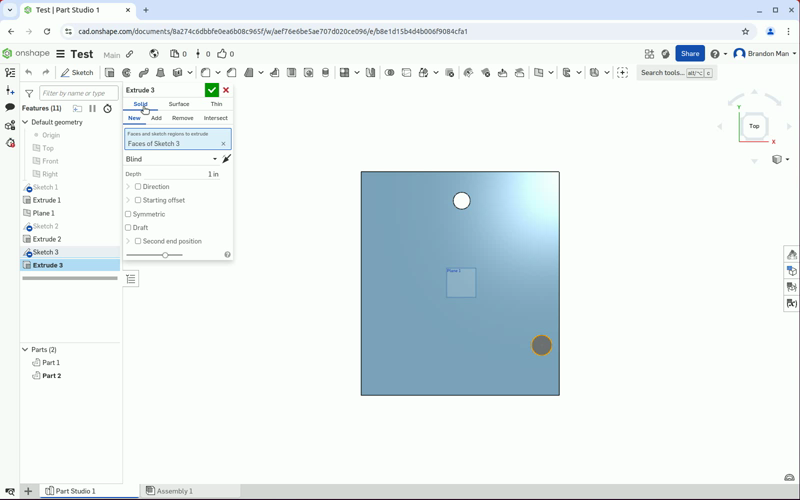
click(143, 106)
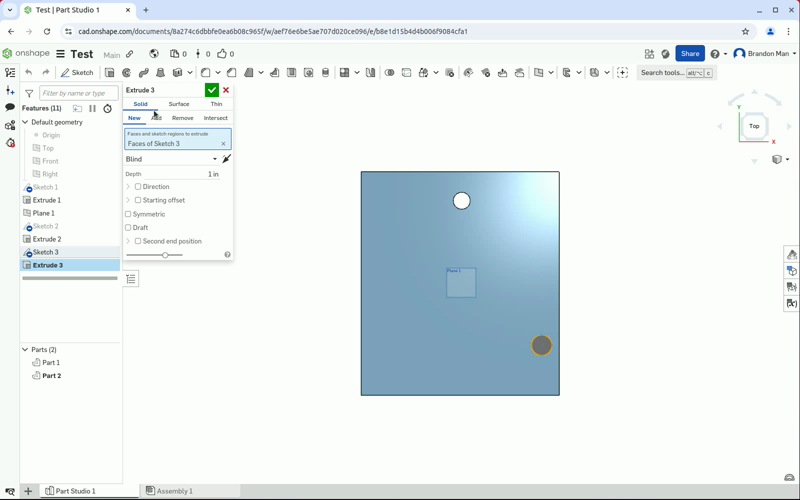
mouse_move(186, 120)
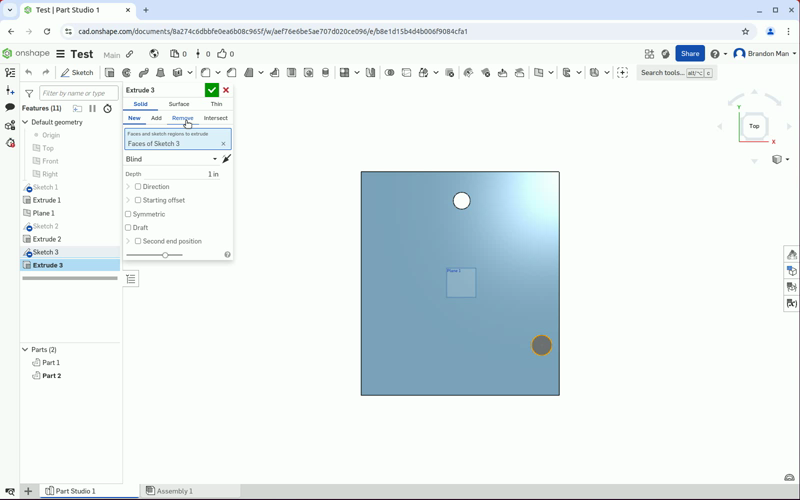
click(186, 120)
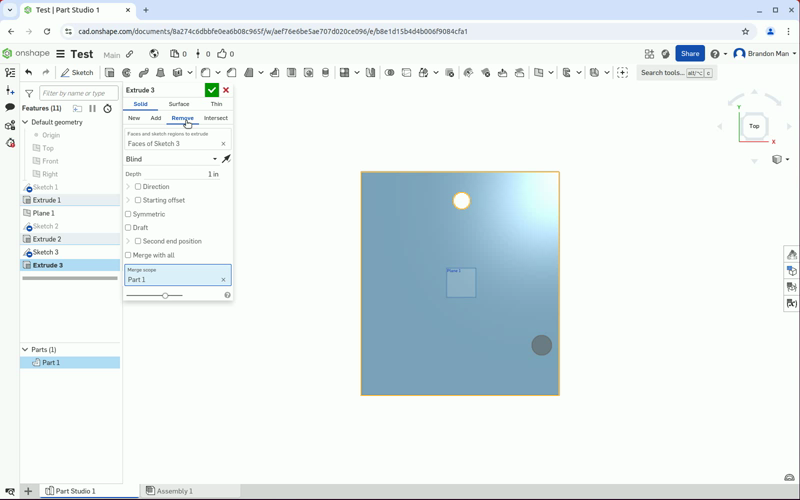
key(tab, 4)
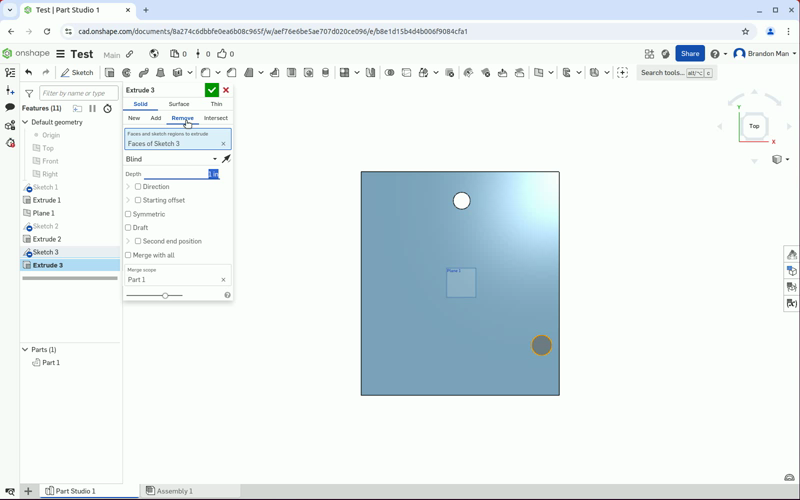
text(25.756)
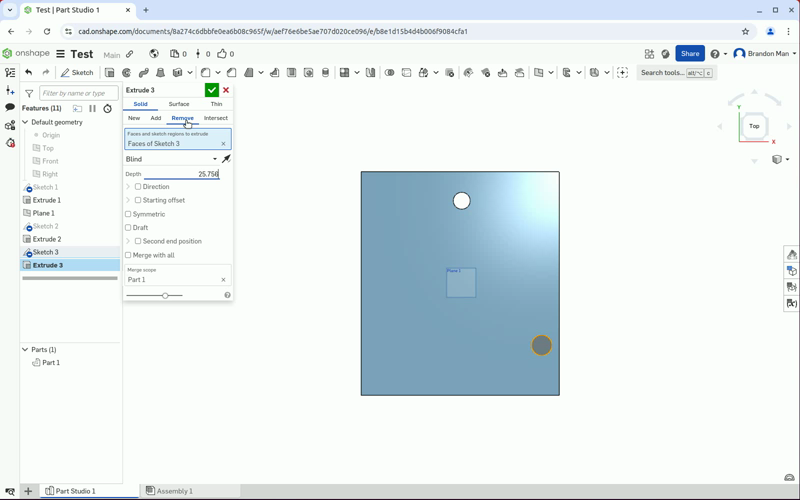
key(tab, 6)
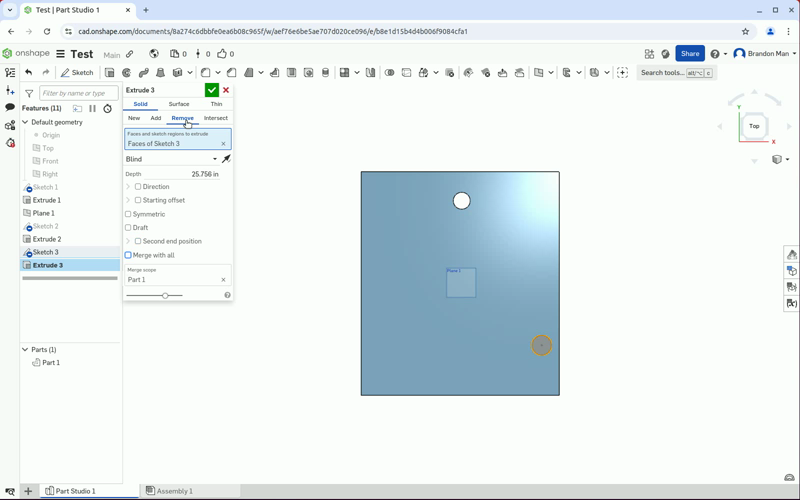
key(space)
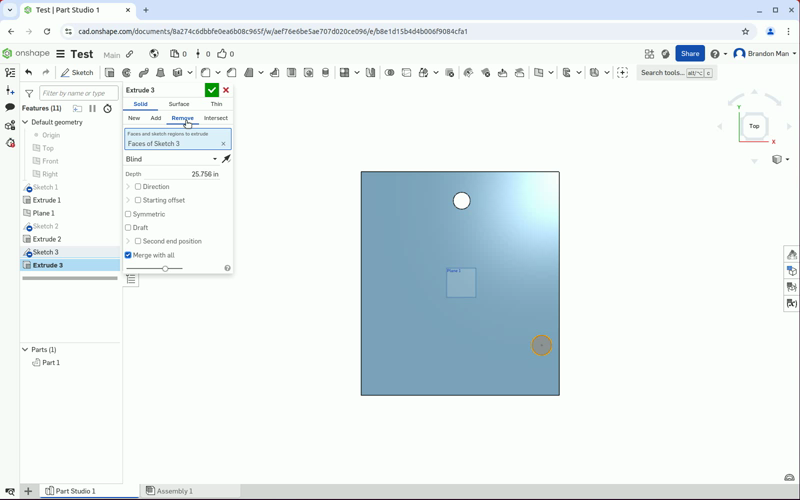
key(enter)
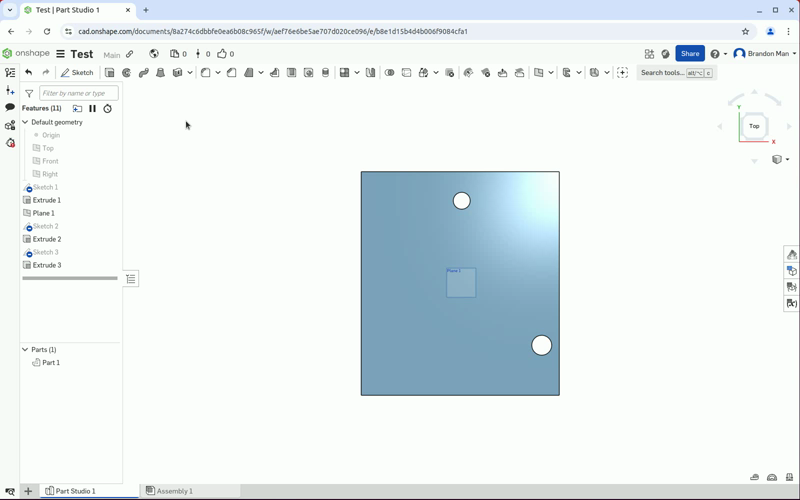
key(shift+h)
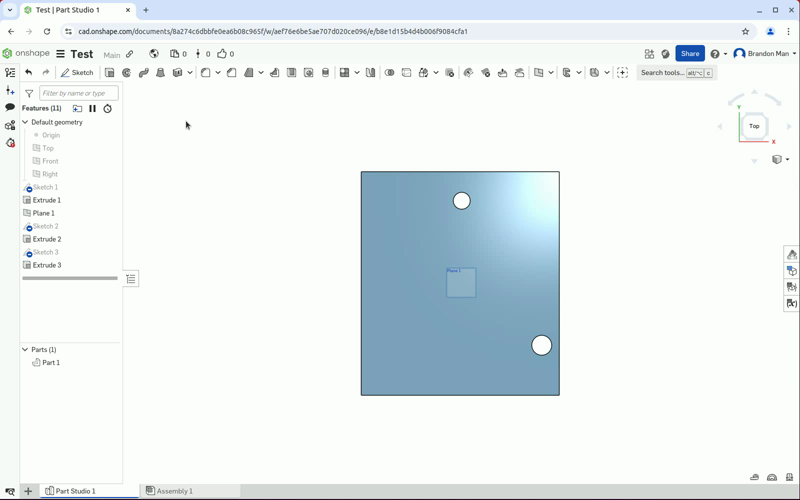
key(shift+h)
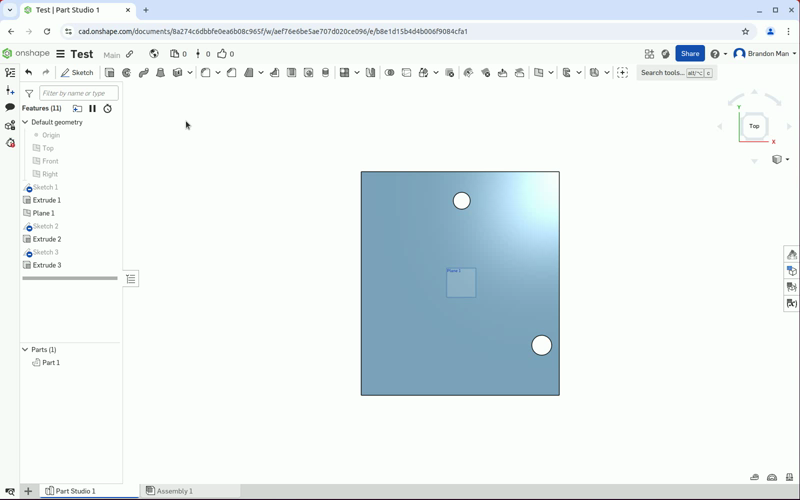
mouse_move(73, 189)
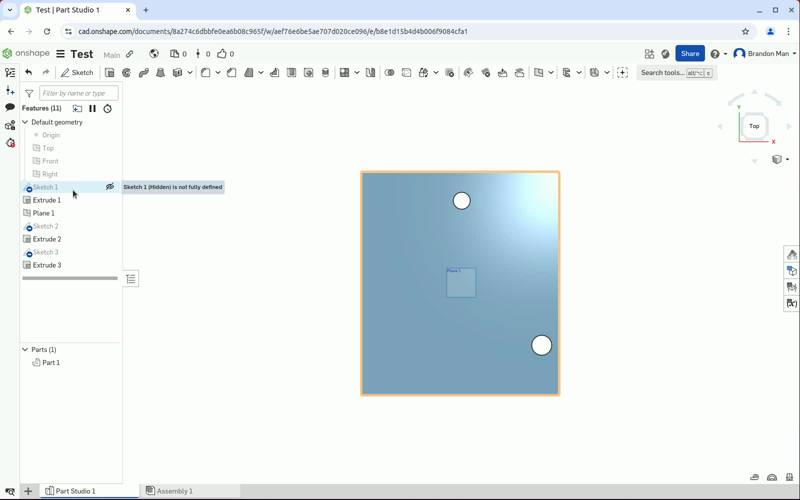
click(73, 189)
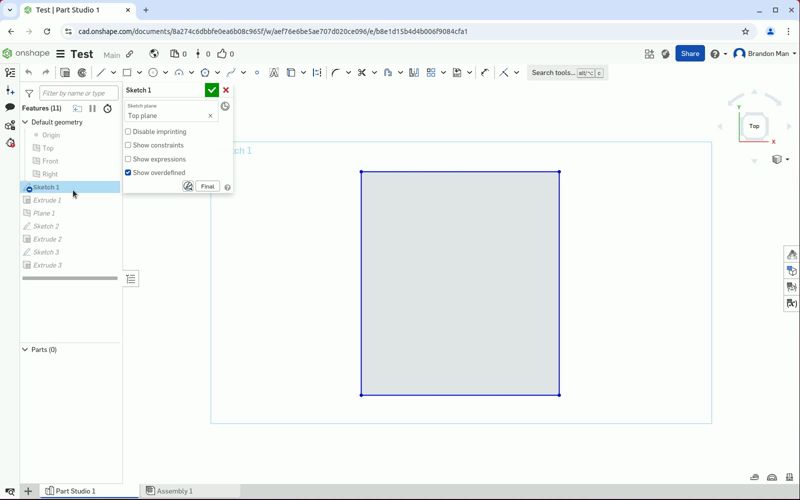
mouse_move(229, 92)
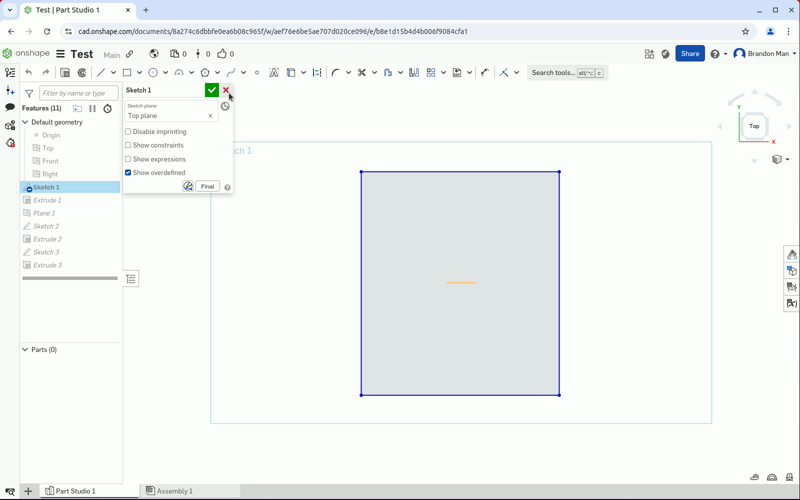
click(229, 92)
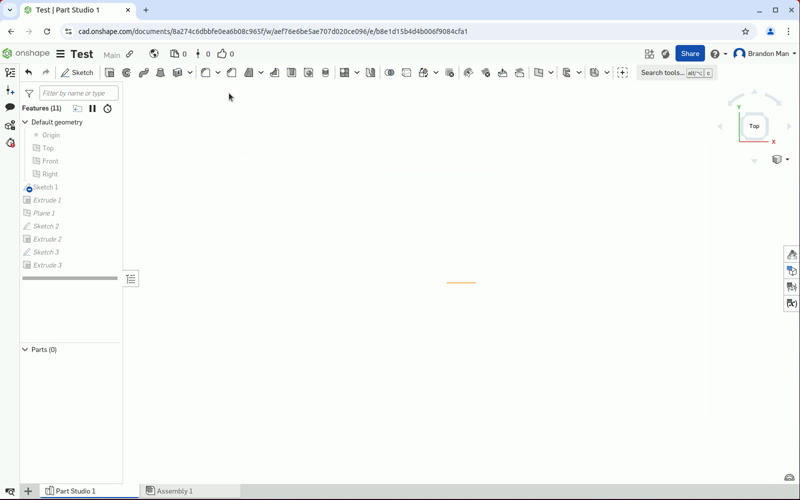
key(shift+s)
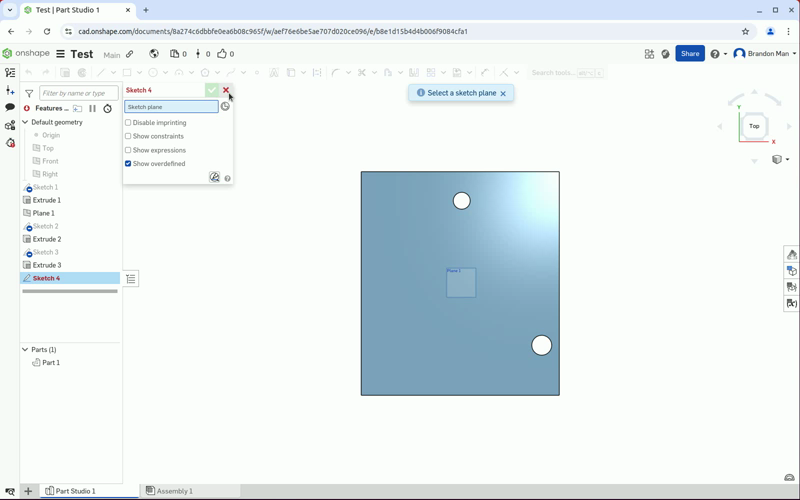
mouse_move(73, 215)
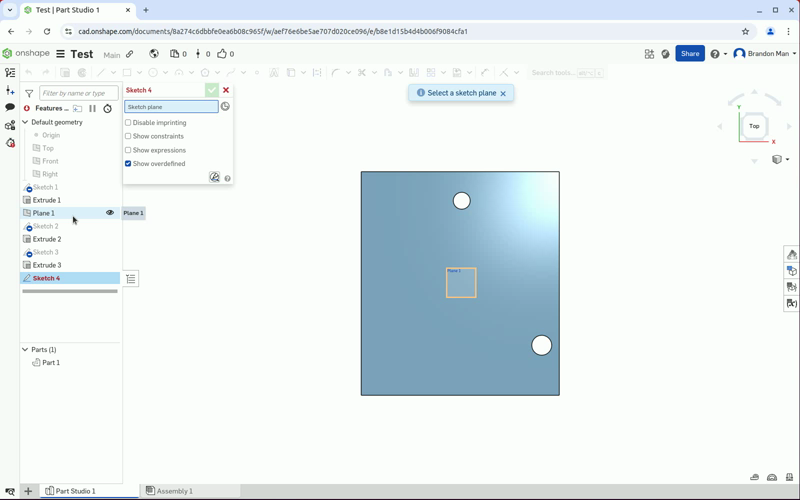
click(73, 215)
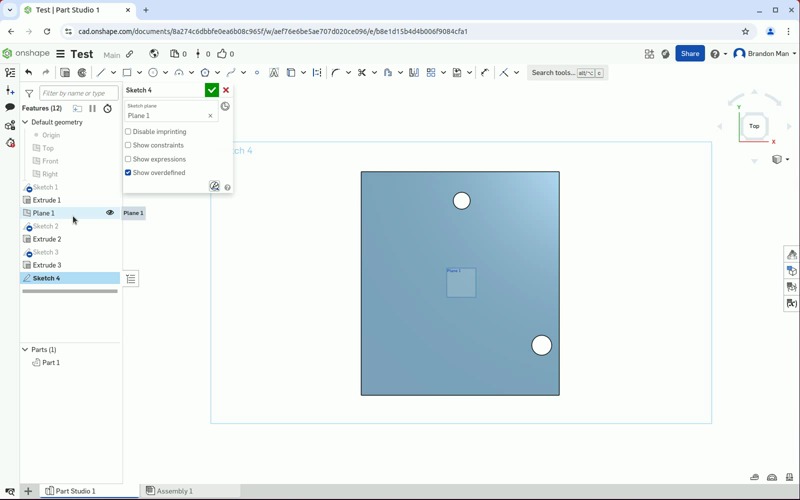
mouse_move(73, 352)
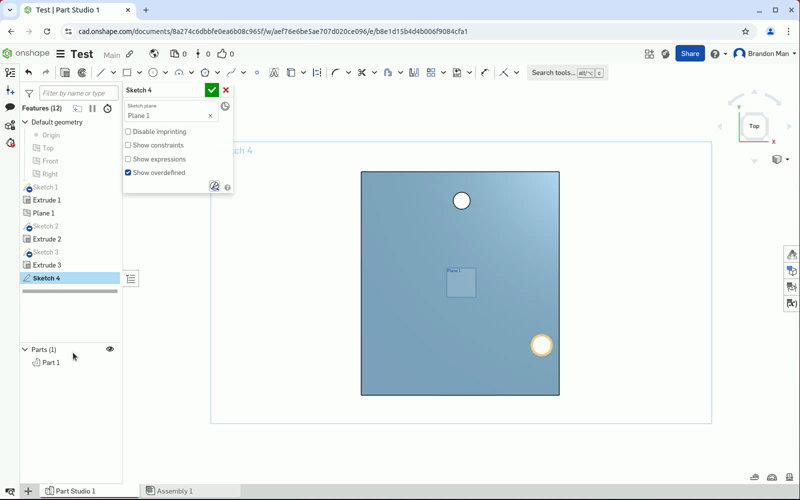
key(y)
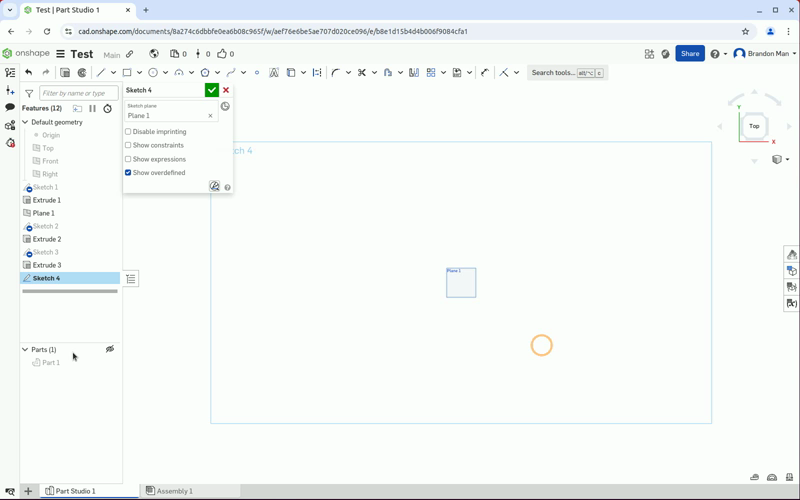
key(c)
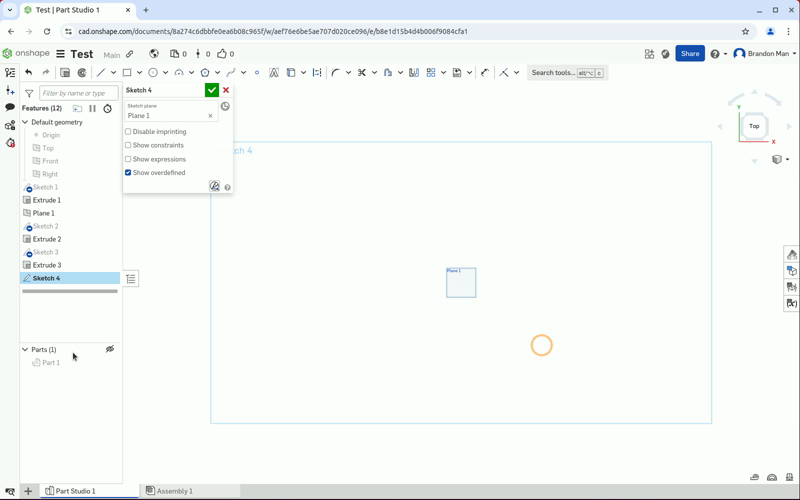
key_down(shift)
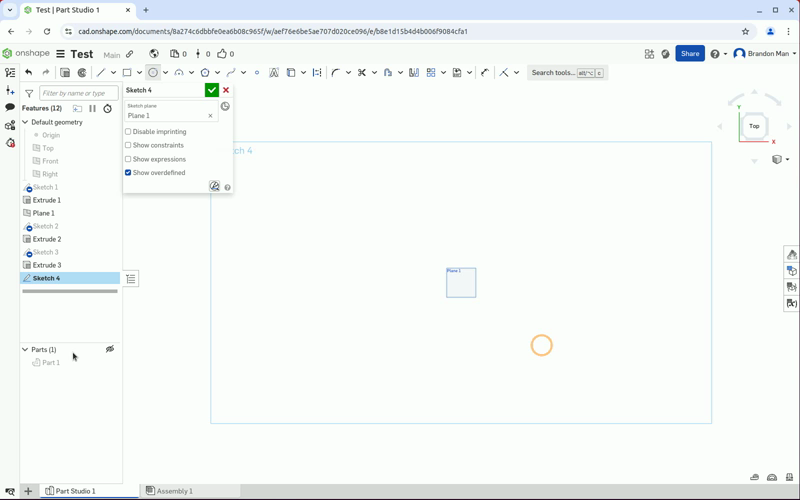
mouse_move(380, 345)
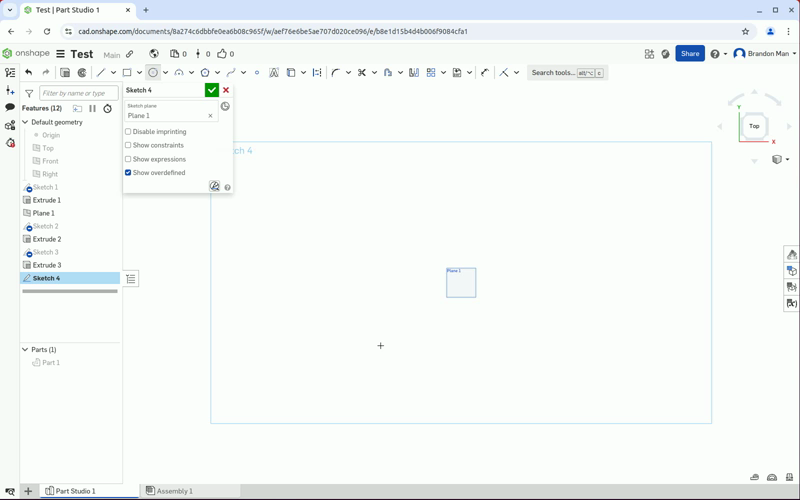
click(380, 345)
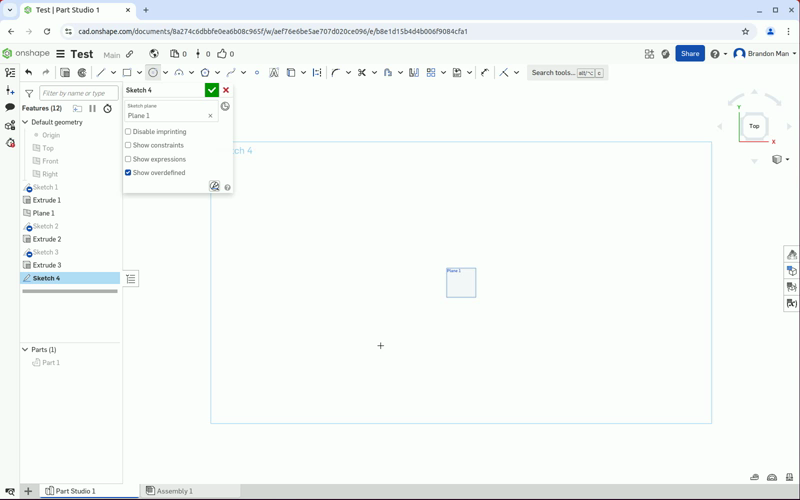
key_up(shift)
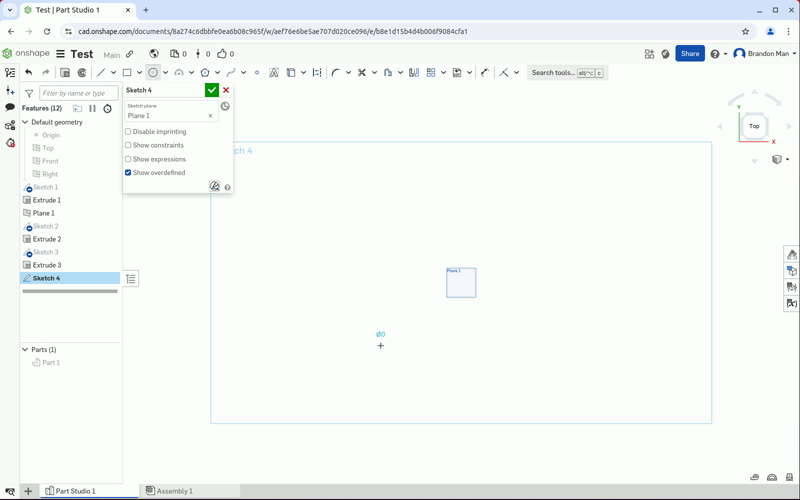
mouse_move(391, 345)
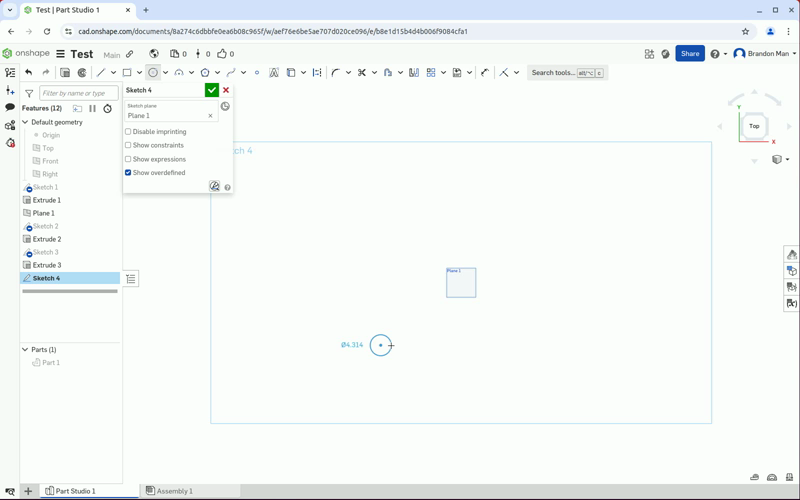
click(391, 345)
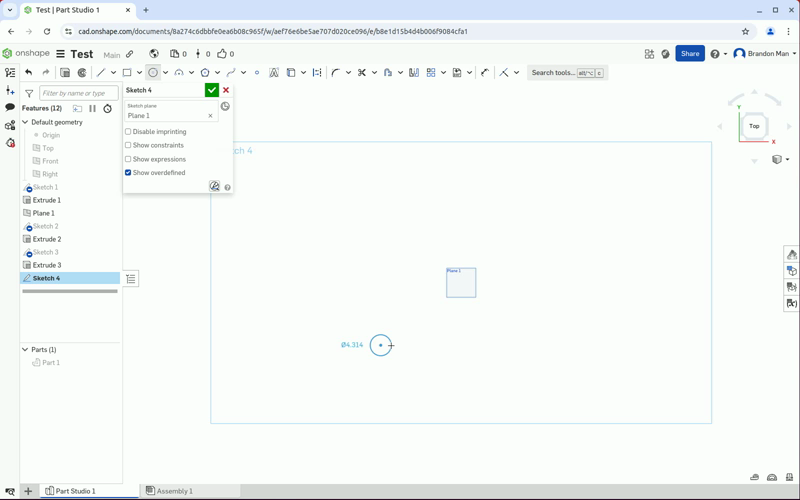
key(esc)
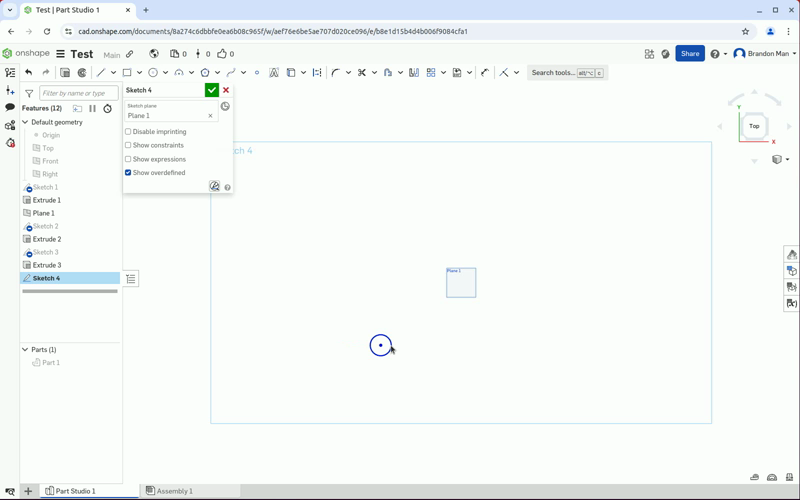
mouse_move(379, 349)
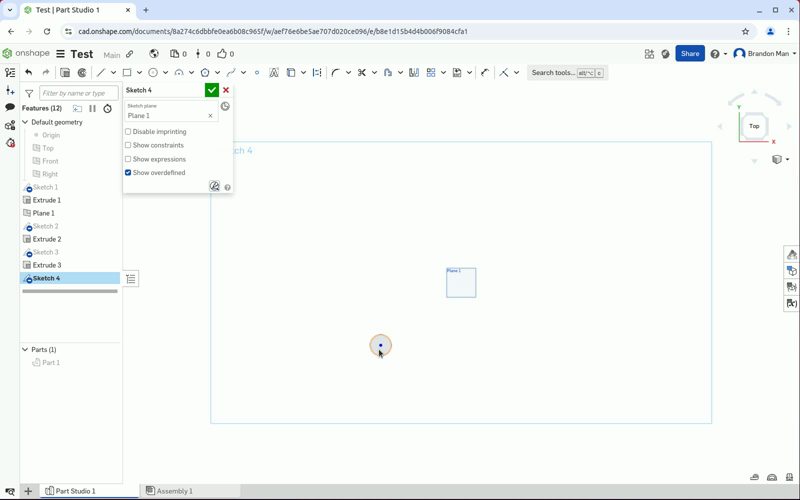
scroll(6)
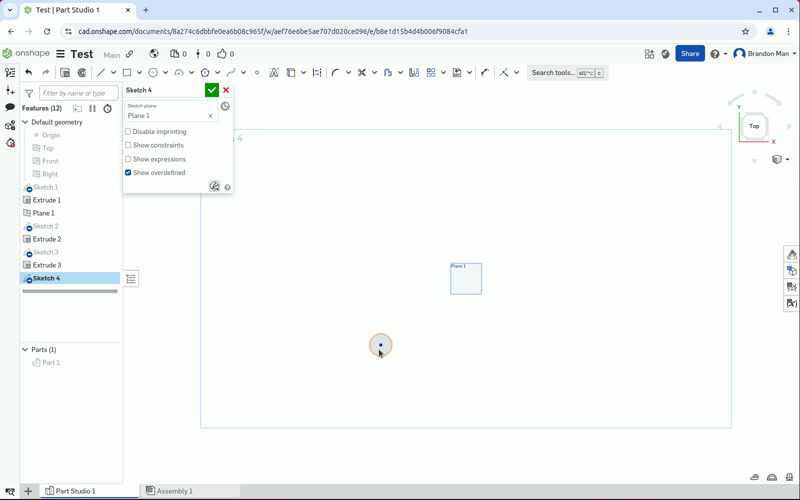
scroll(6)
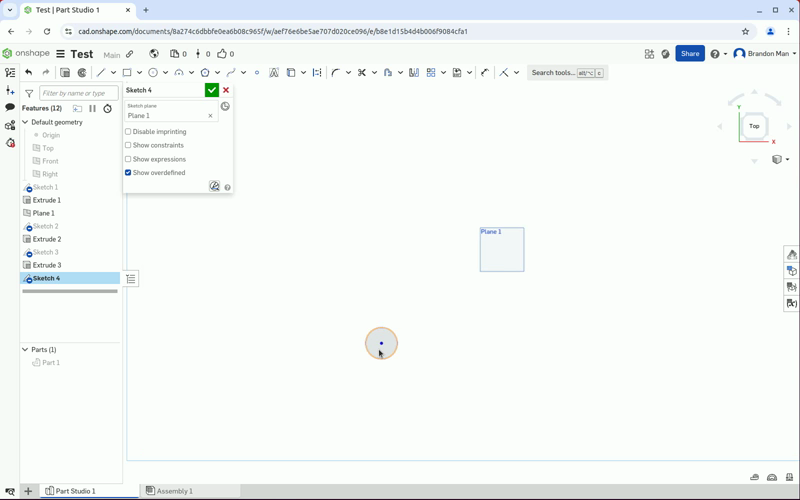
scroll(6)
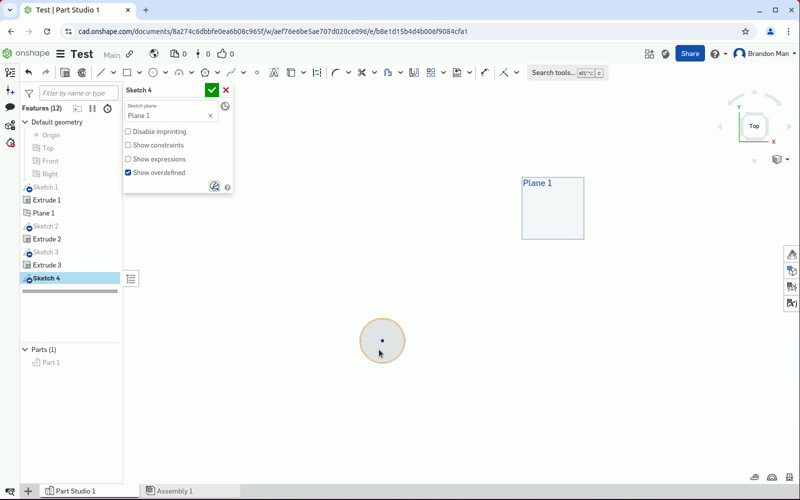
scroll(6)
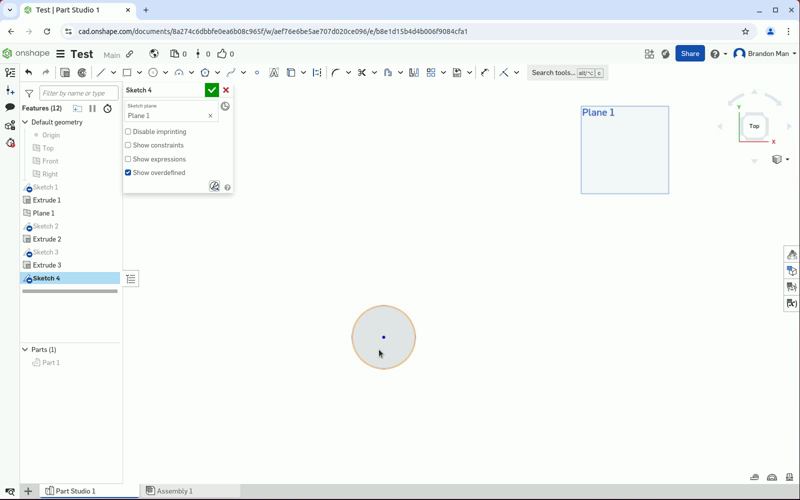
scroll(6)
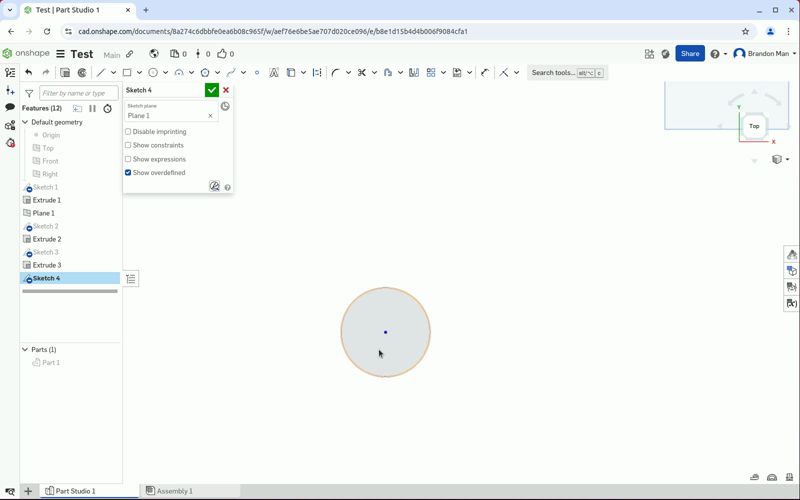
scroll(6)
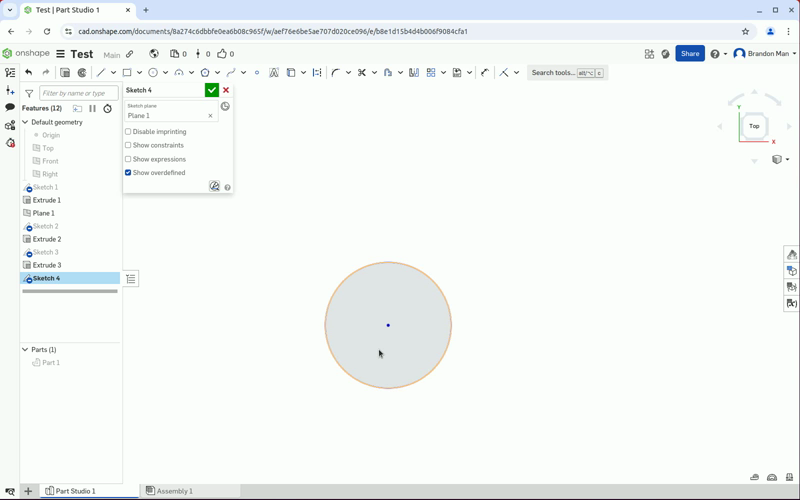
scroll(6)
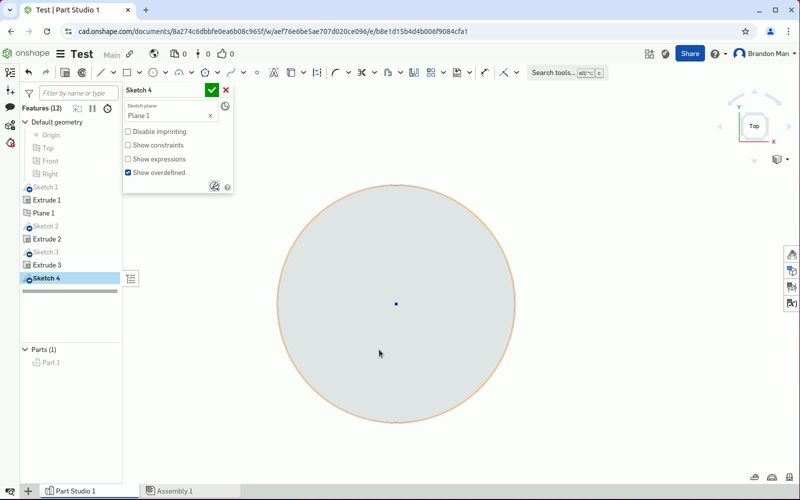
click(379, 349)
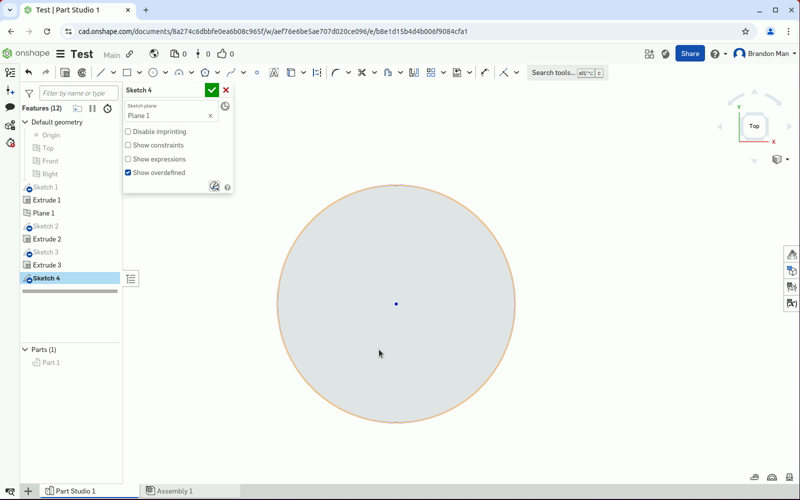
scroll(-6)
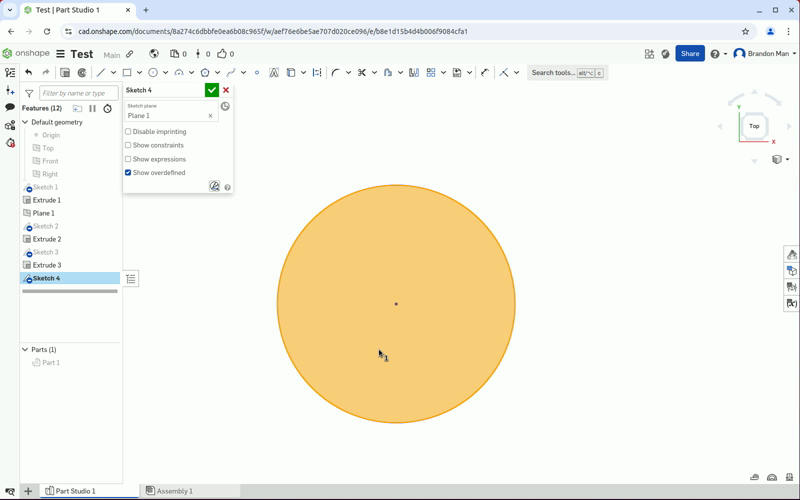
scroll(-6)
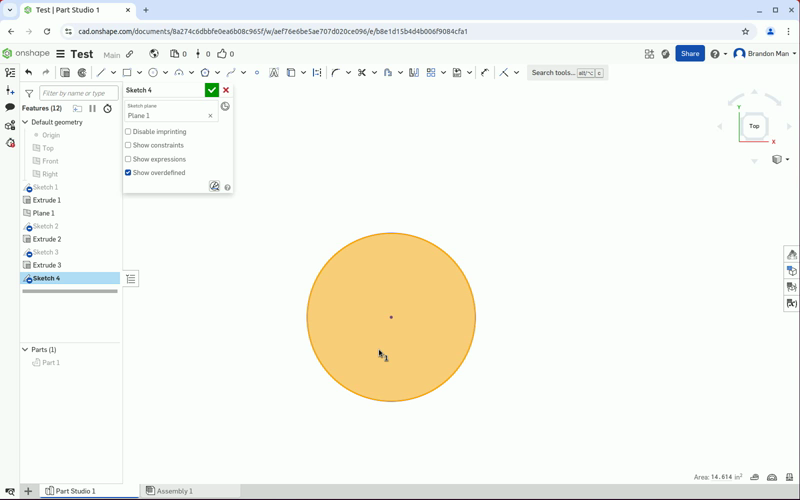
scroll(-6)
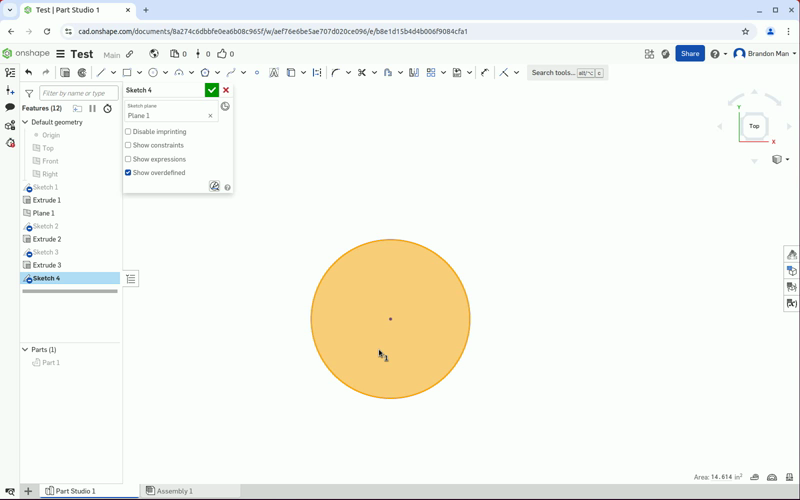
scroll(-6)
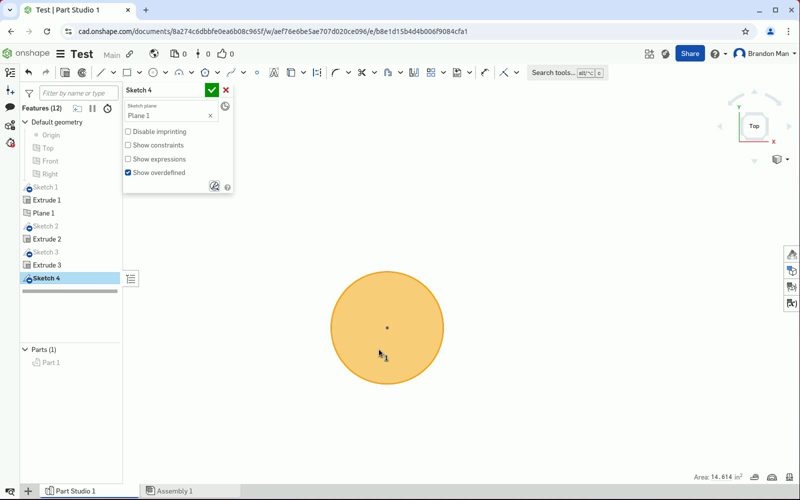
scroll(-6)
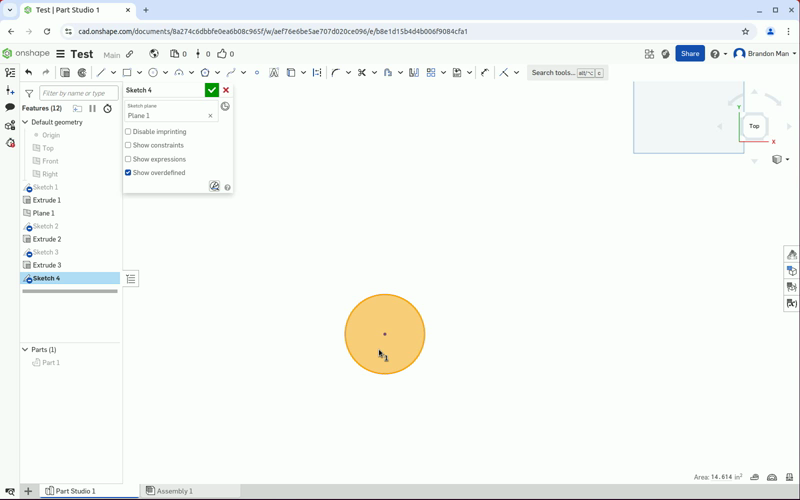
scroll(-6)
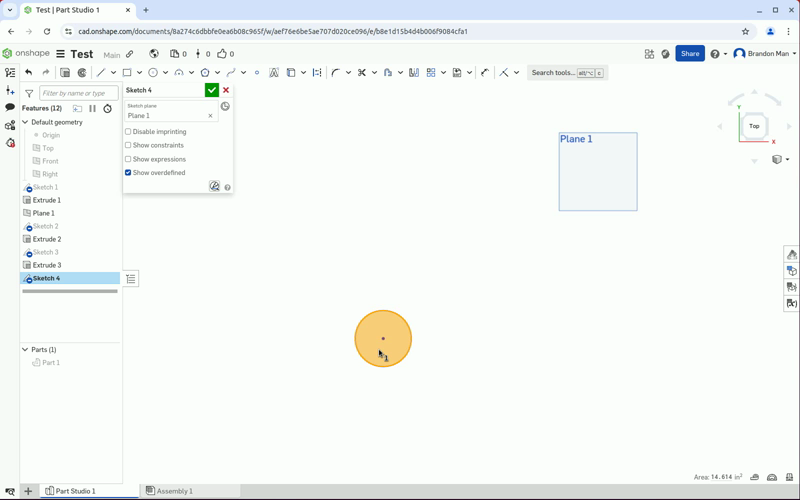
scroll(-6)
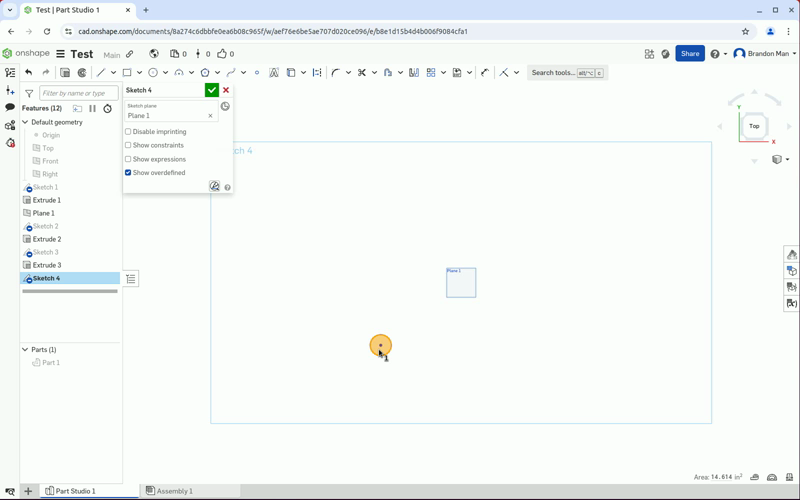
mouse_move(73, 352)
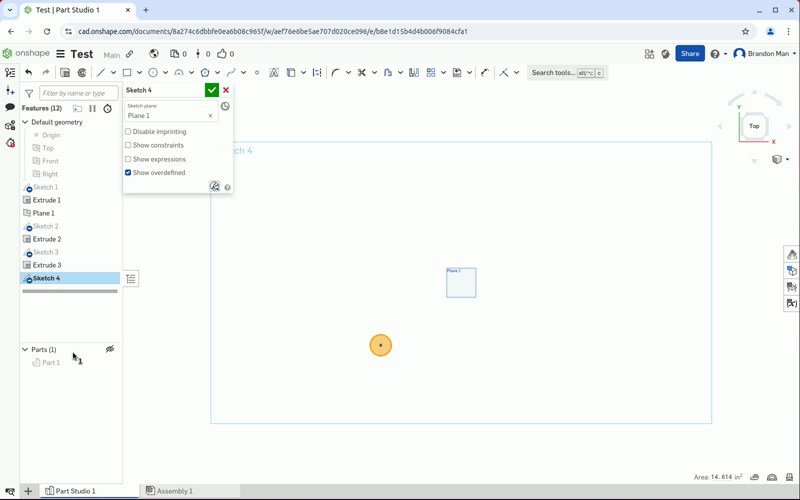
key(shift+y)
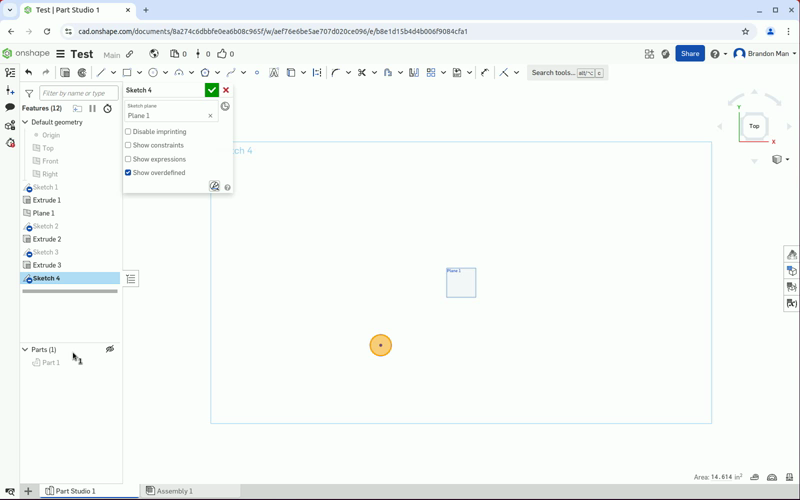
key(shift+e)
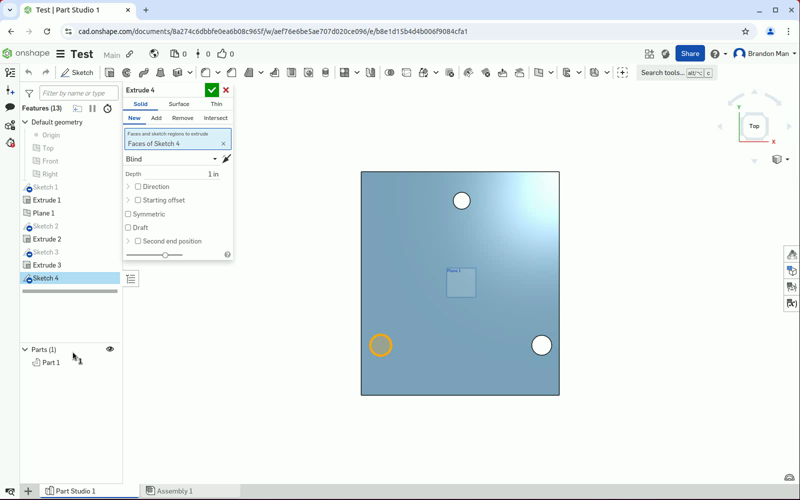
mouse_move(143, 106)
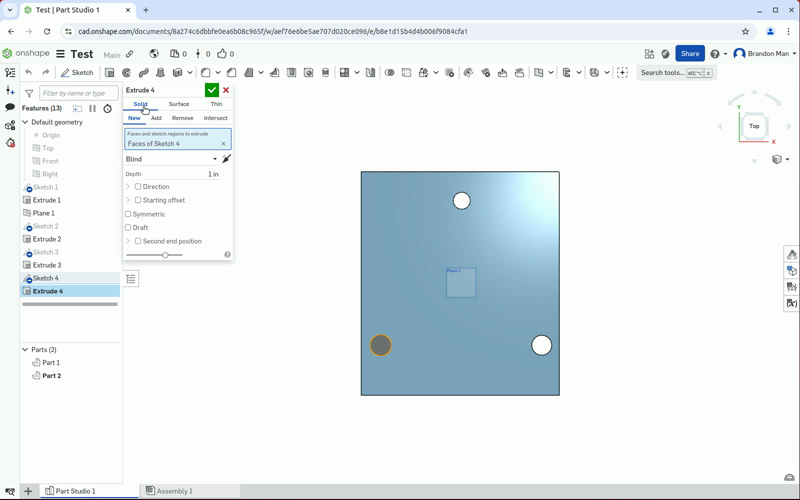
click(143, 106)
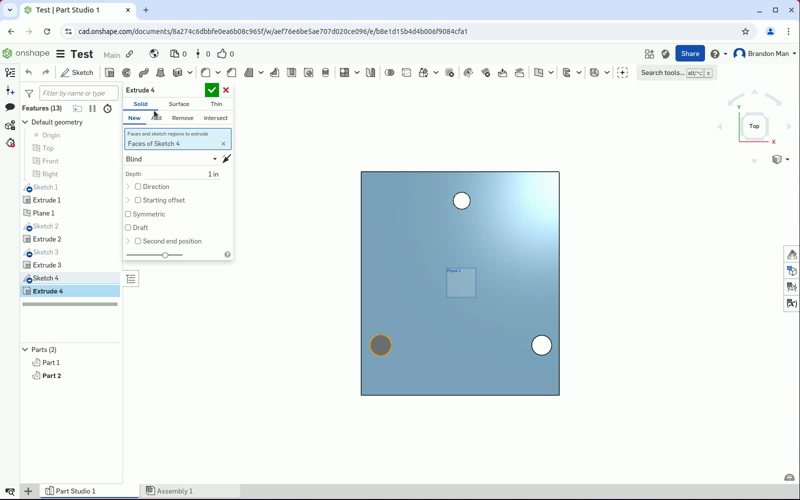
mouse_move(186, 120)
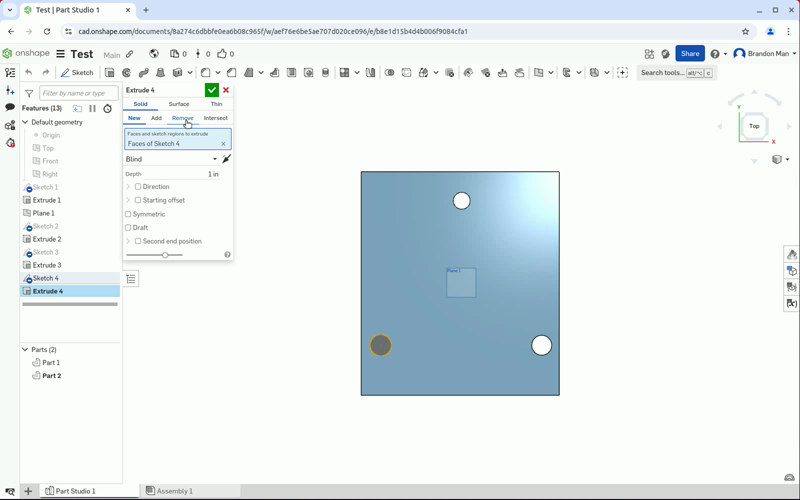
click(186, 120)
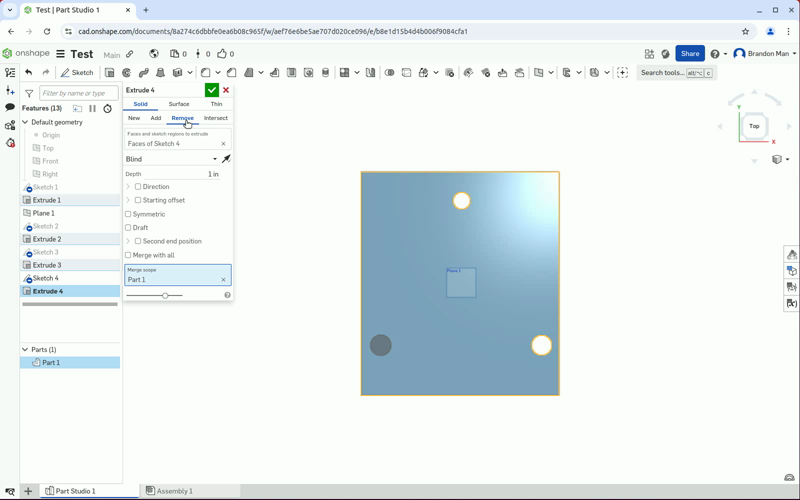
key(tab, 4)
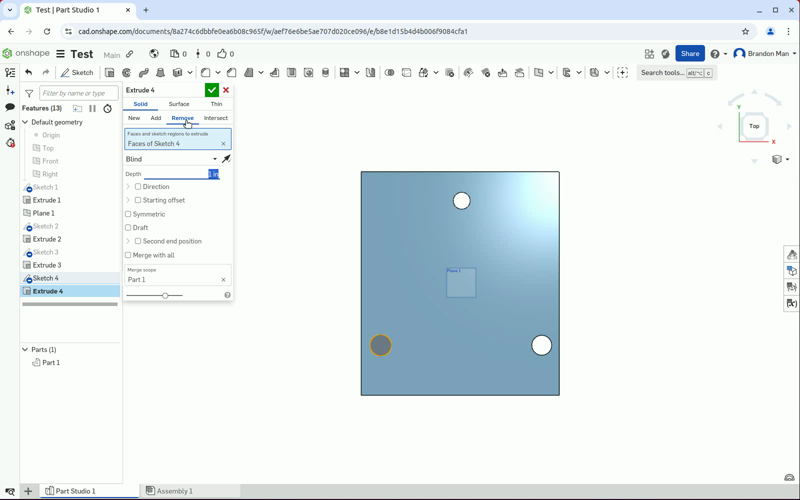
text(25.756)
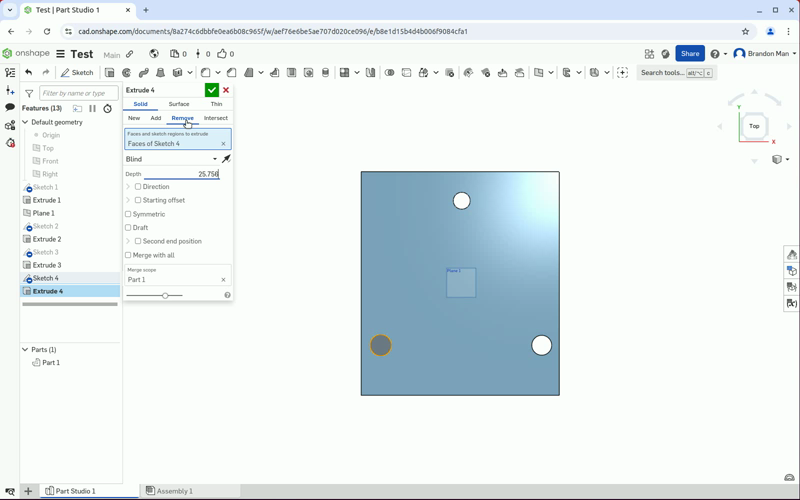
key(tab, 6)
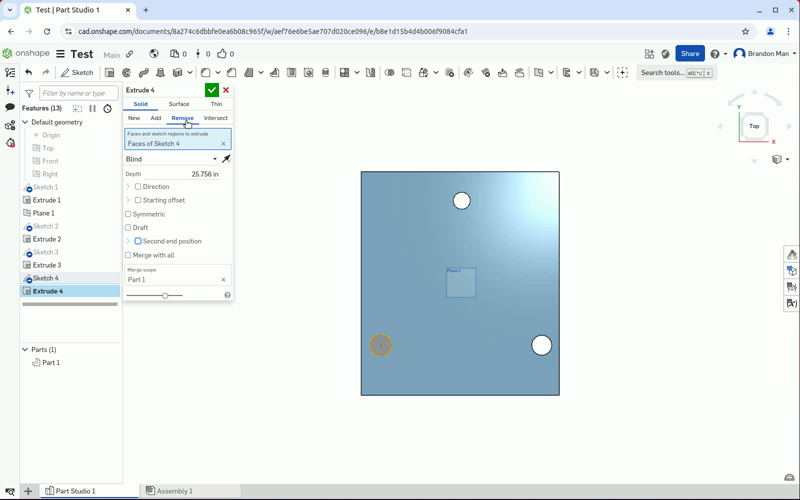
key(space)
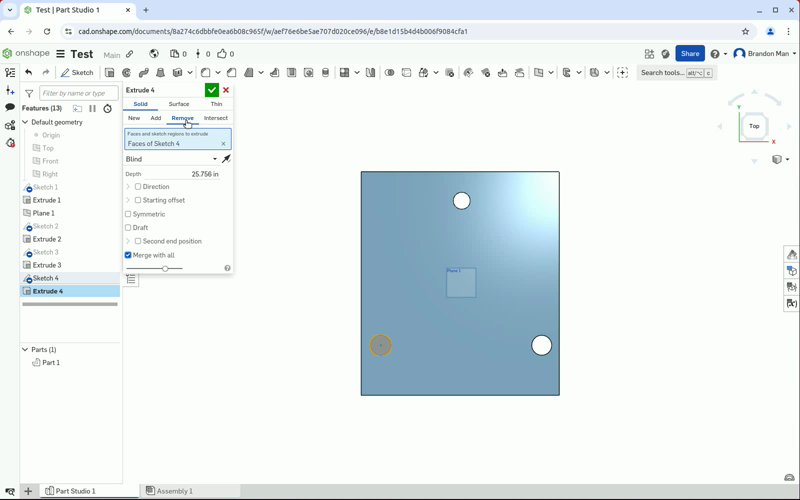
key(enter)
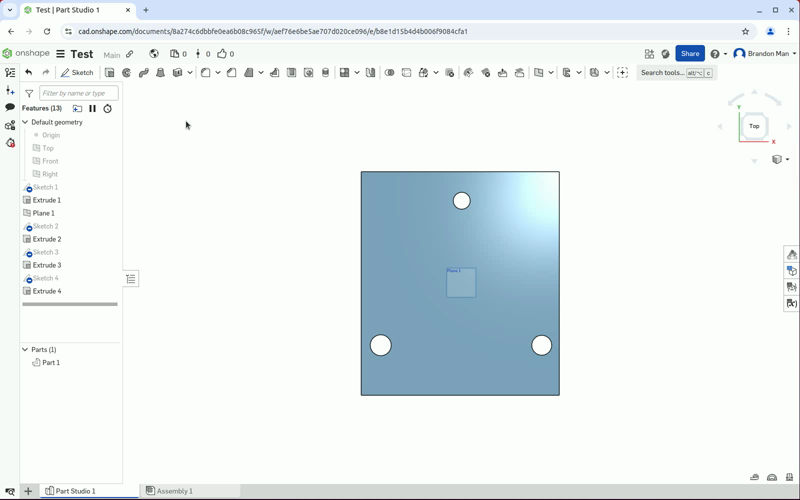
key(shift+h)
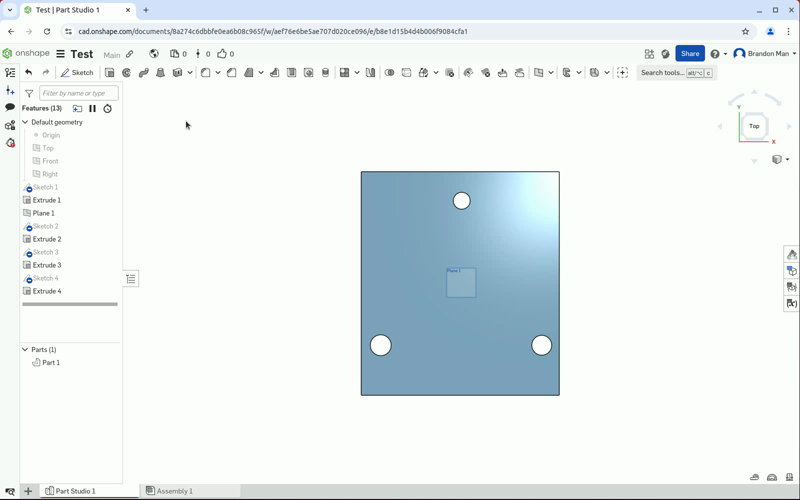
key(shift+h)
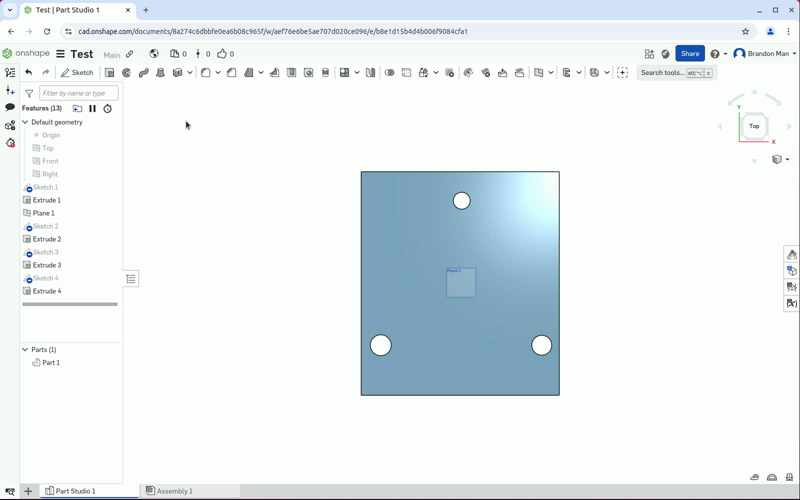
key(shift+7)
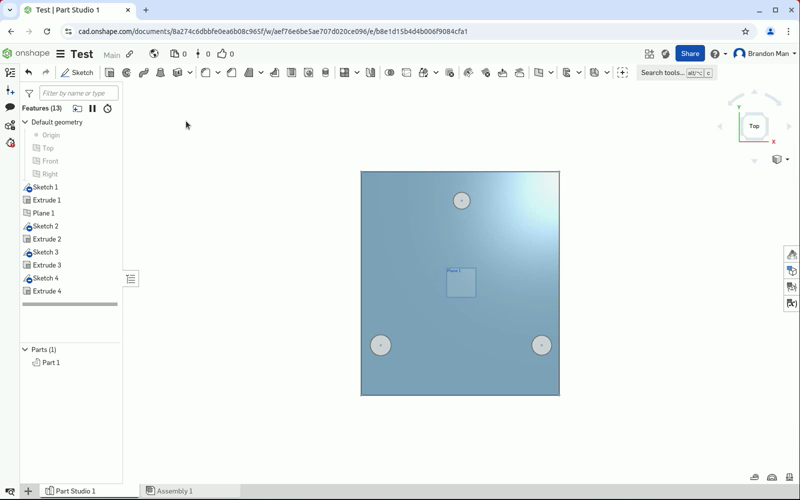
key(up, 3)
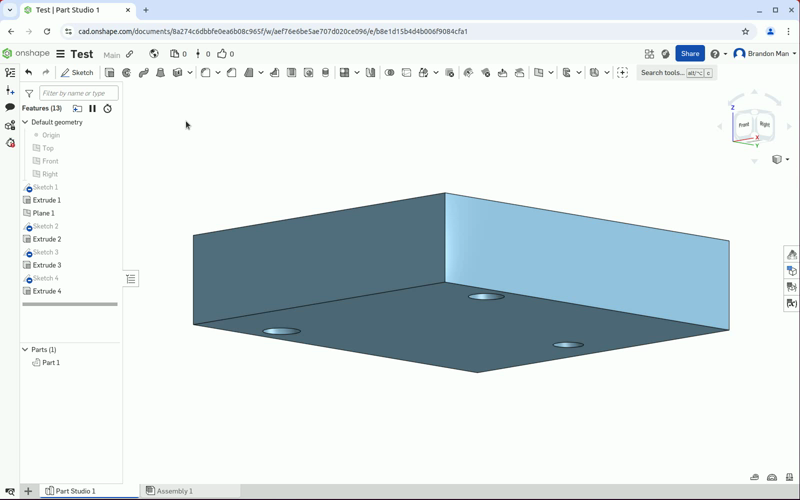
key(left, 3)
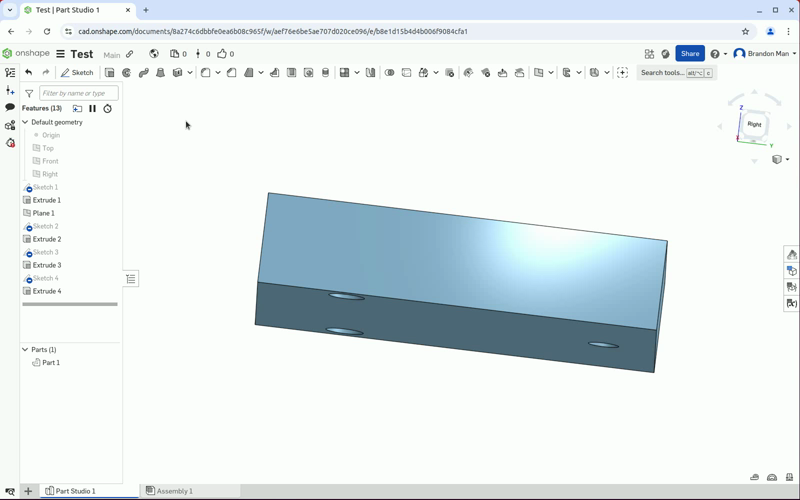
key(right, 3)
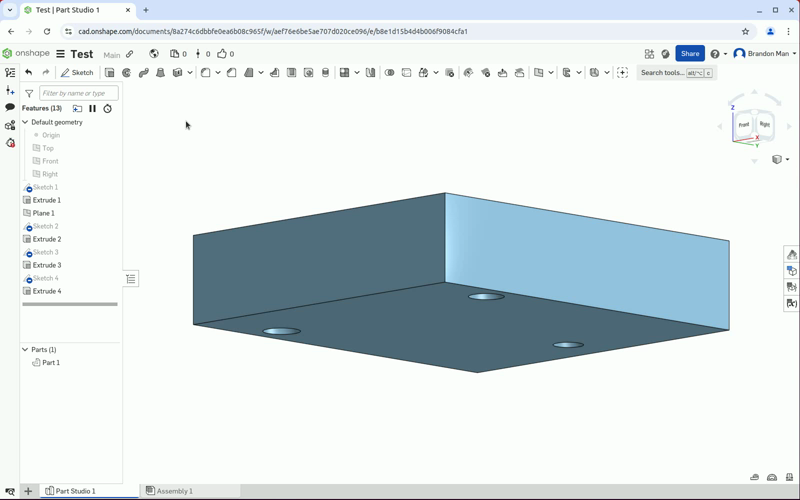
key(down, 3)
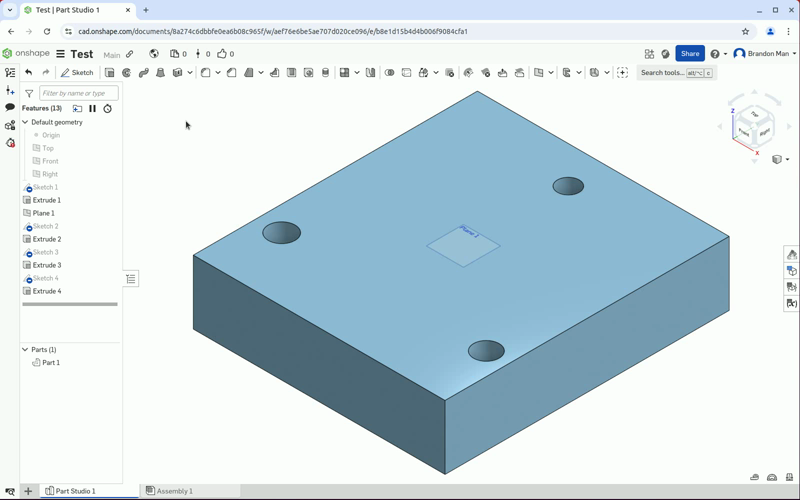
mouse_move(73, 189)
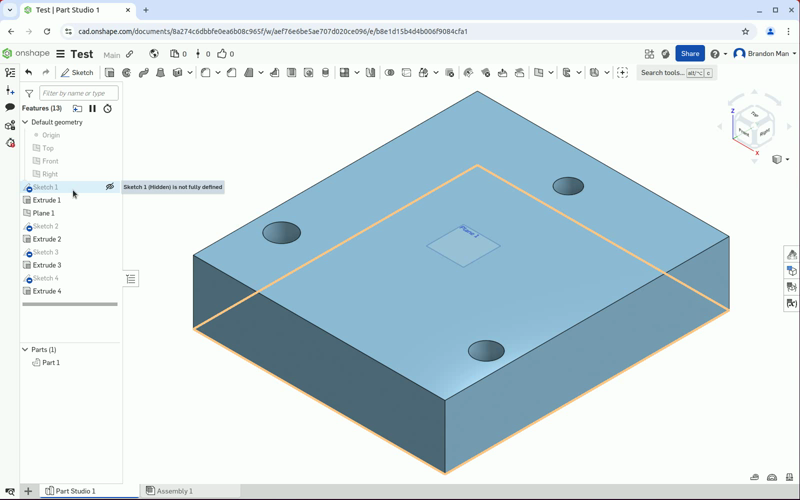
click(73, 189)